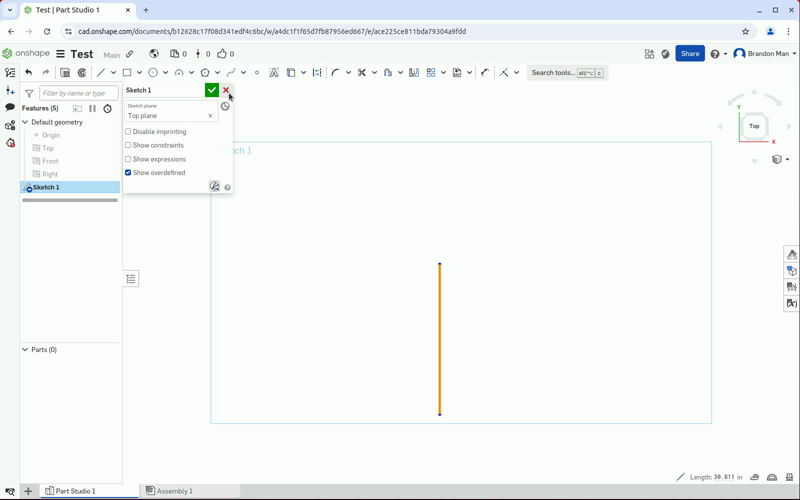
key(shift+h)
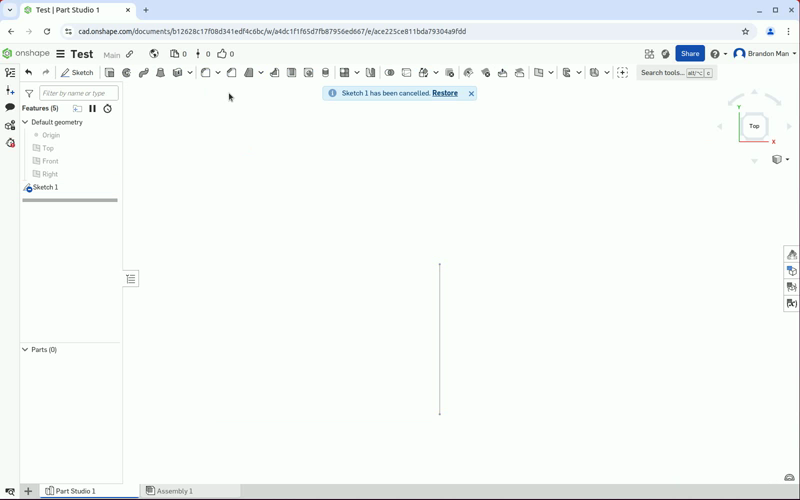
key(shift+s)
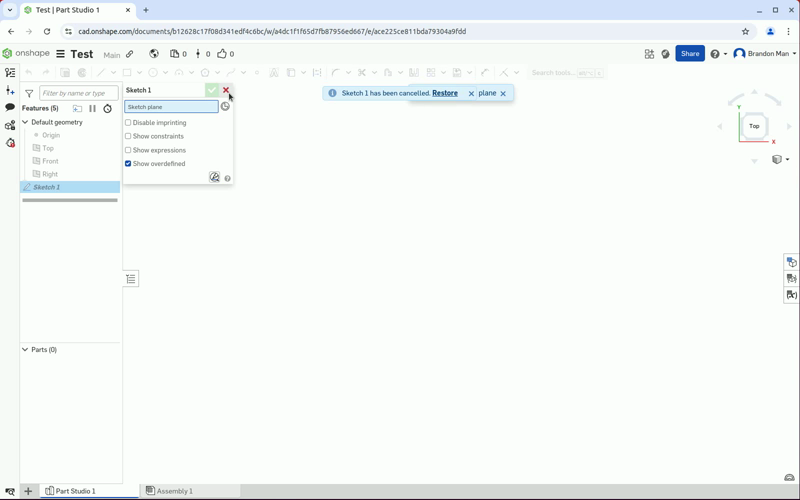
mouse_move(73, 150)
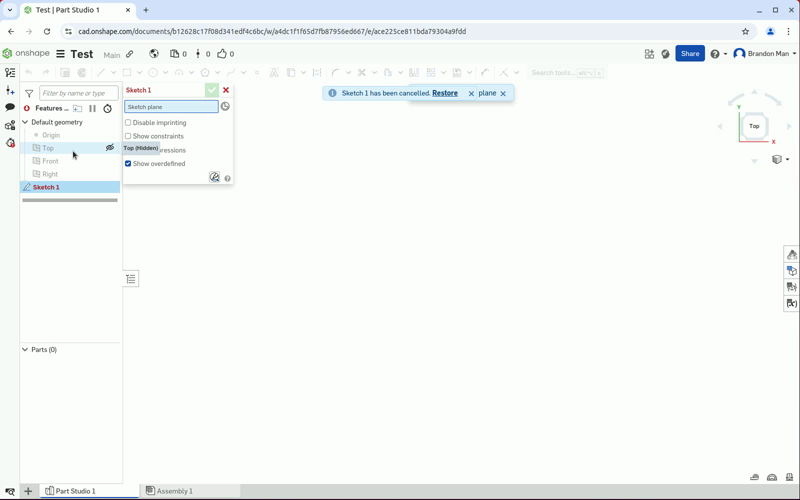
click(73, 150)
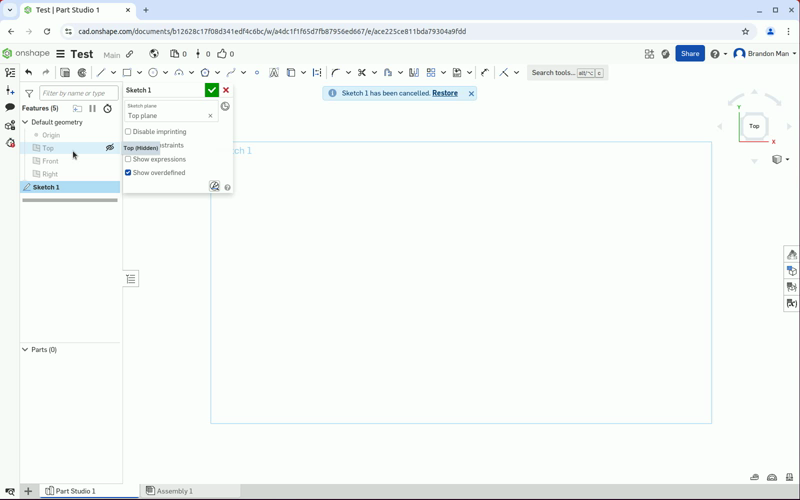
mouse_move(73, 352)
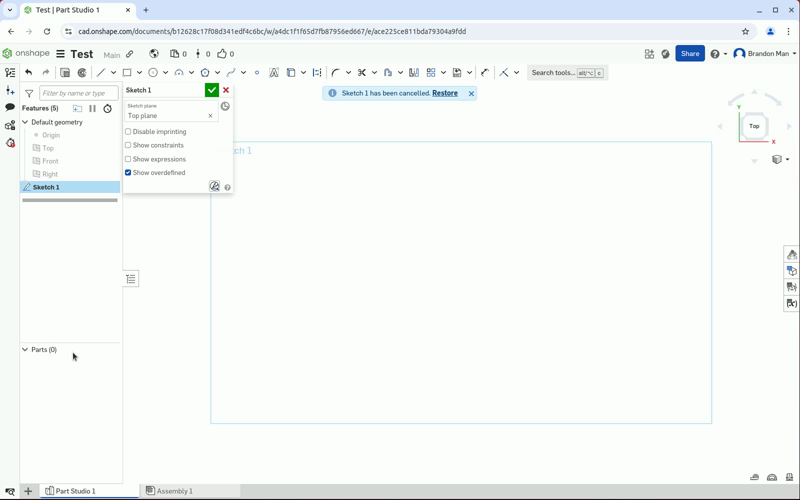
key(y)
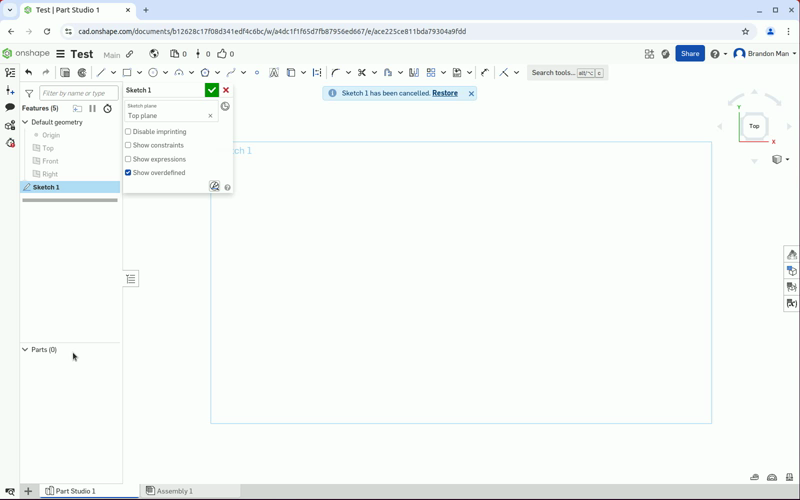
key(l)
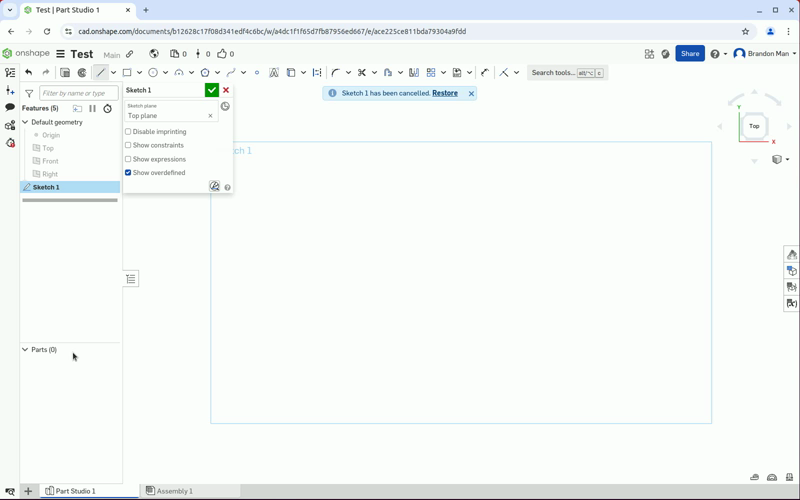
key_down(shift)
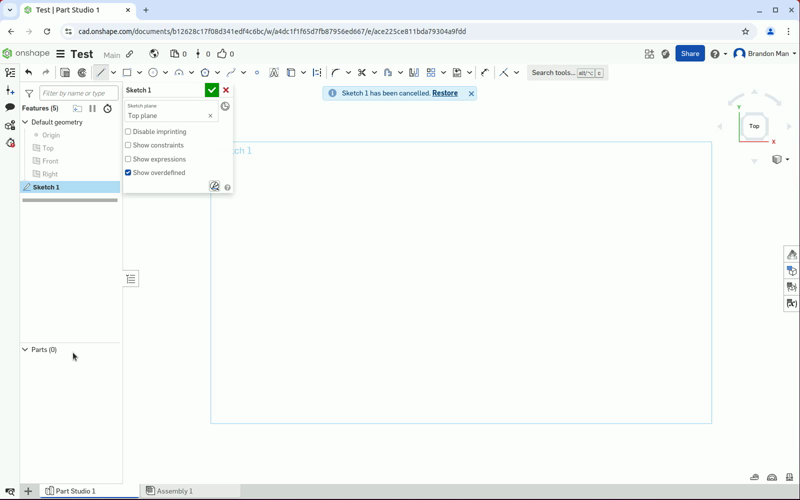
mouse_move(423, 320)
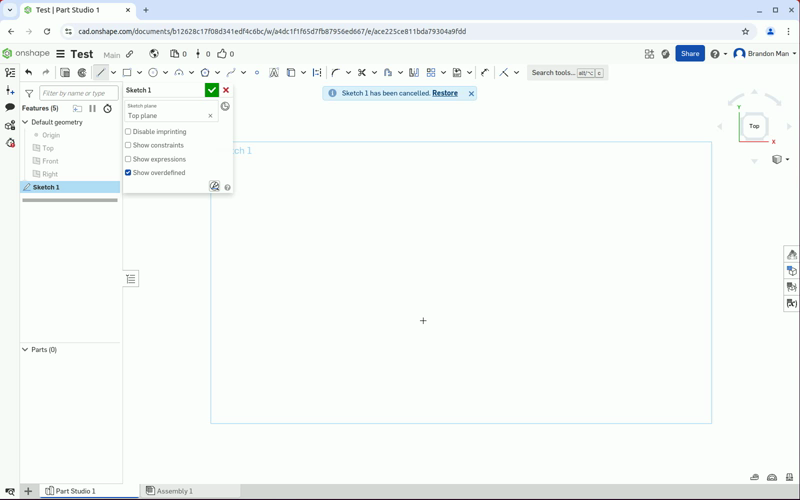
click(423, 320)
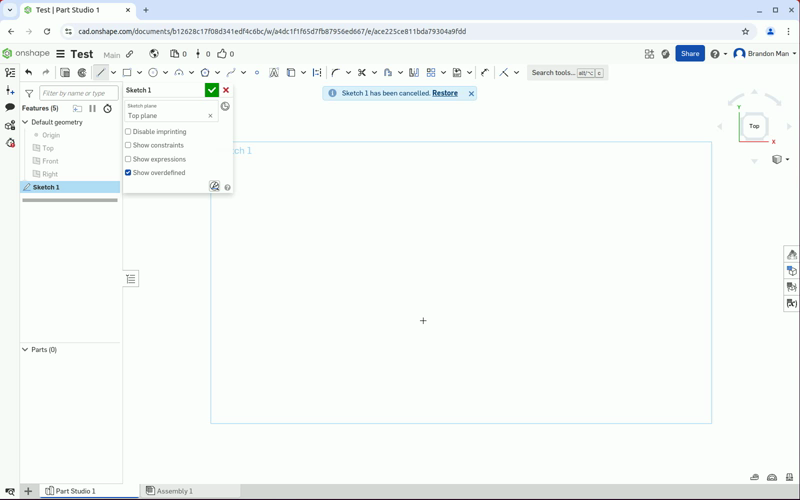
key_up(shift)
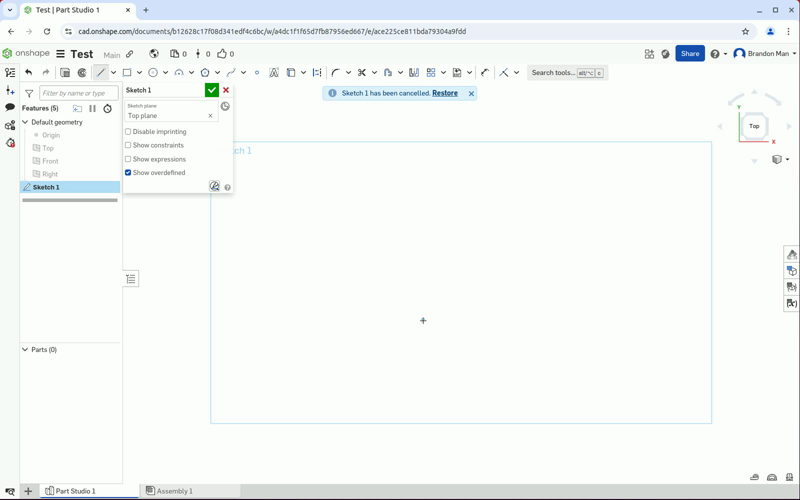
key_down(shift)
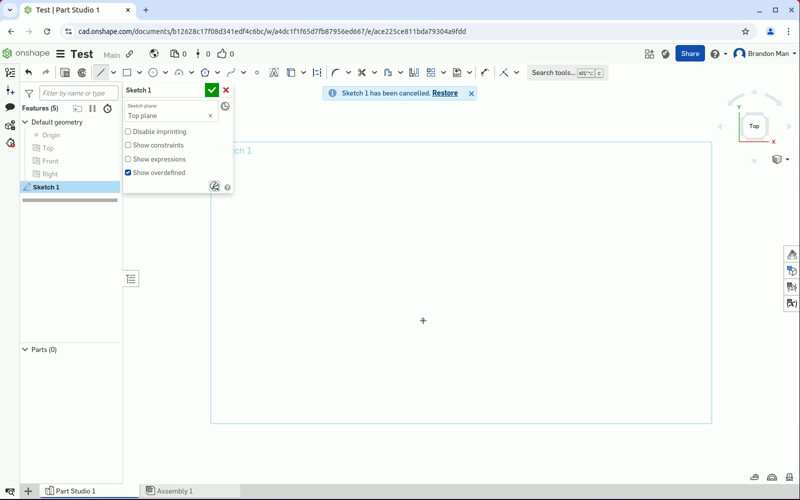
mouse_move(498, 320)
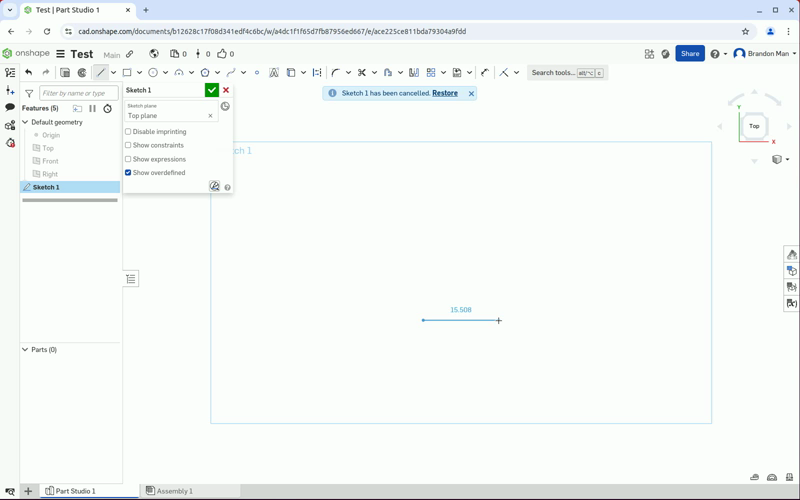
click(498, 320)
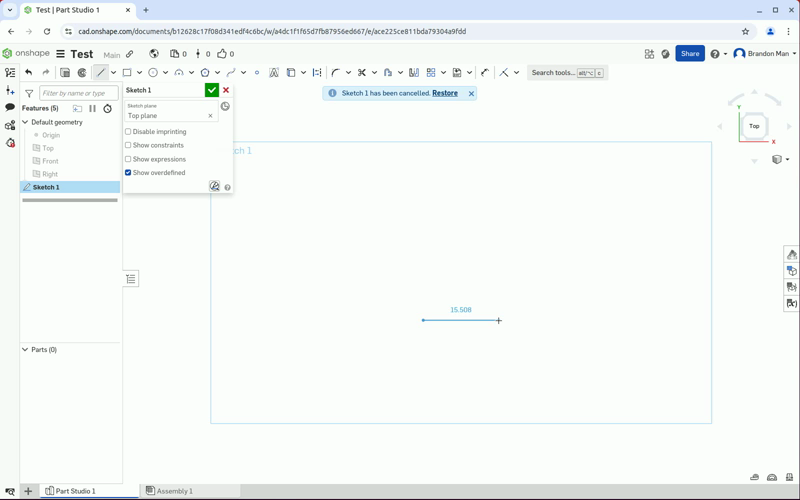
key_up(shift)
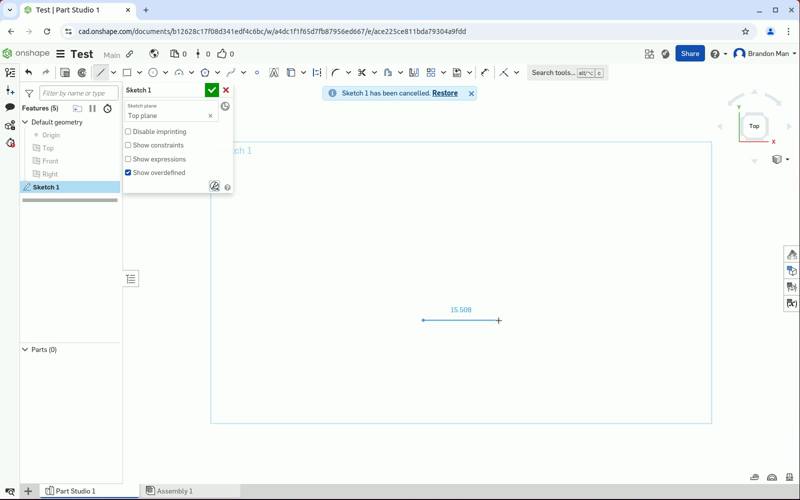
key_down(shift)
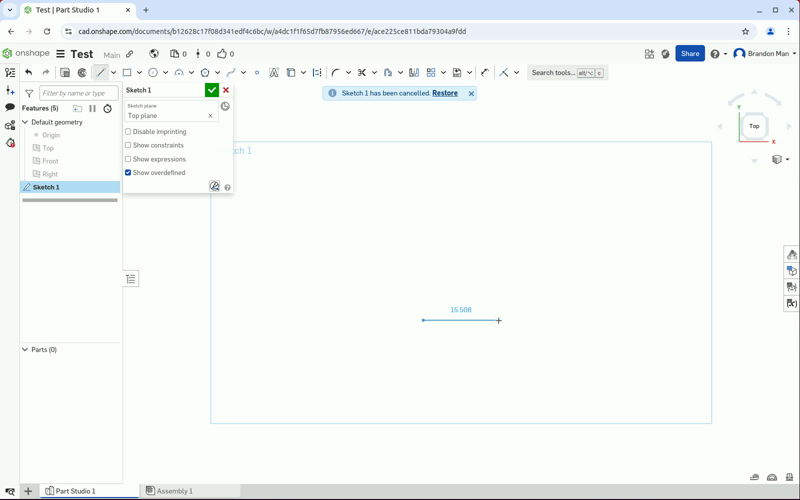
mouse_move(498, 245)
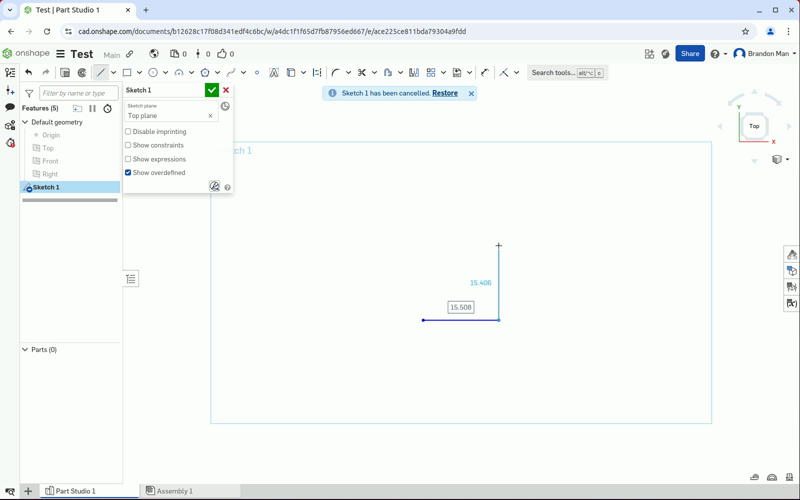
click(498, 245)
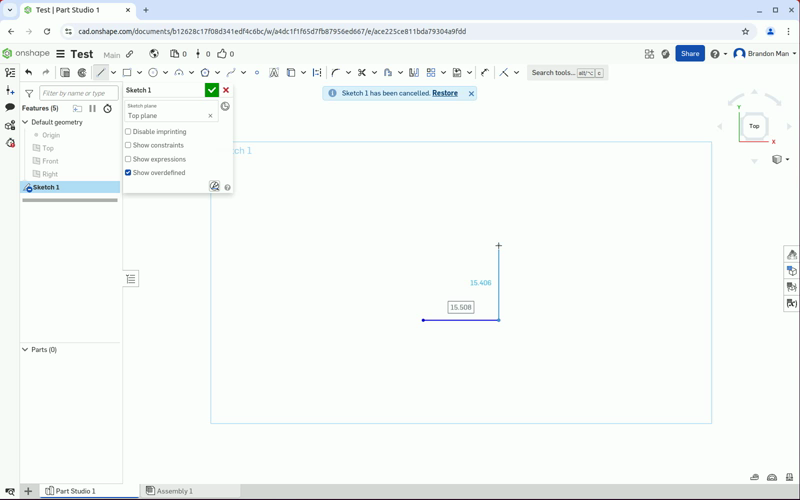
key_up(shift)
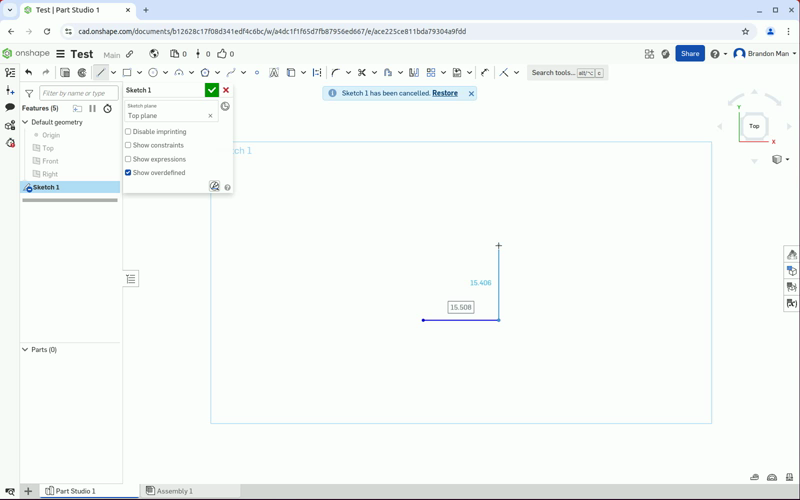
key_down(shift)
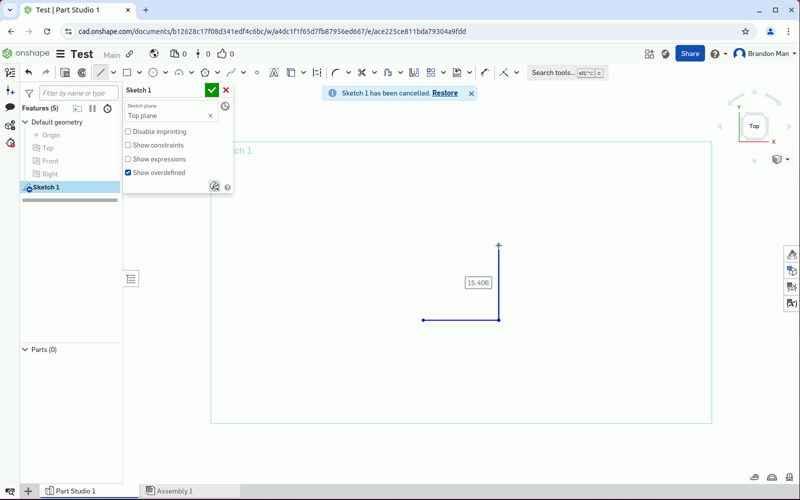
mouse_move(423, 245)
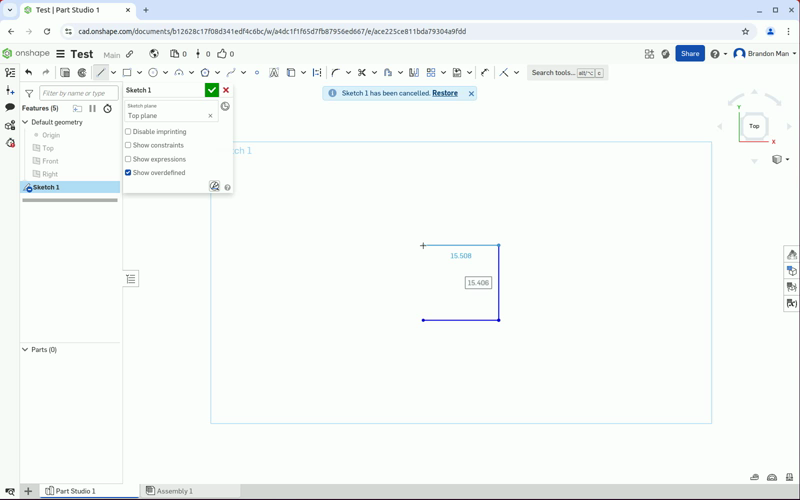
click(423, 245)
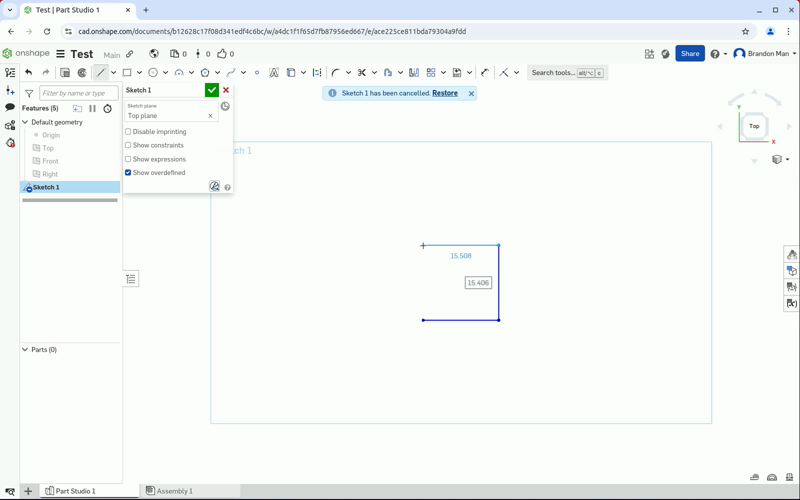
key_up(shift)
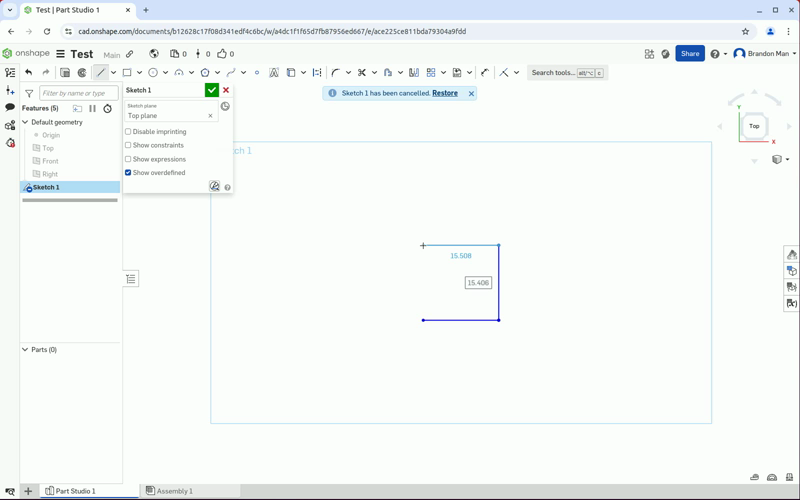
key_down(shift)
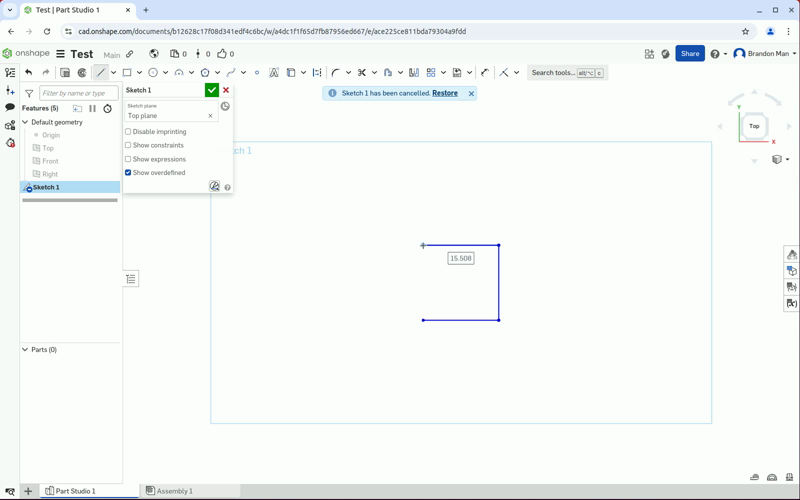
mouse_move(423, 320)
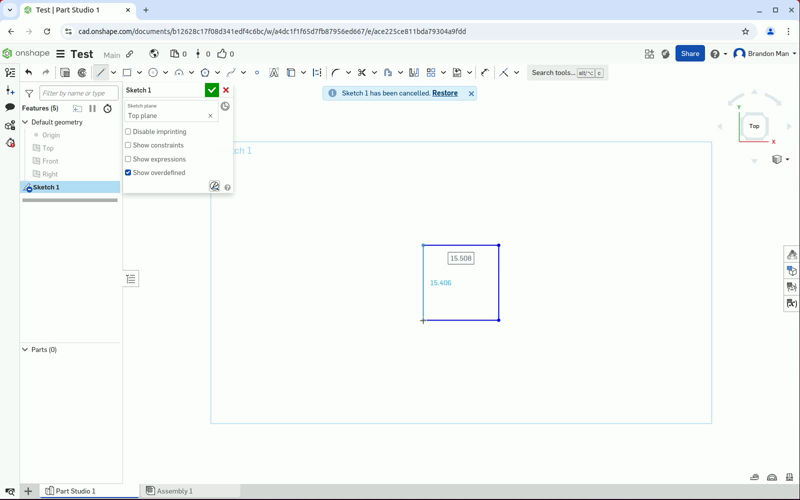
key_up(shift)
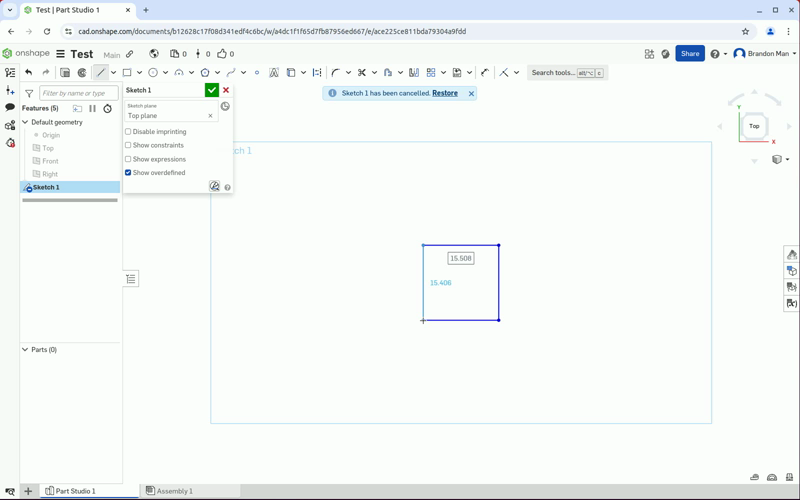
click(423, 320)
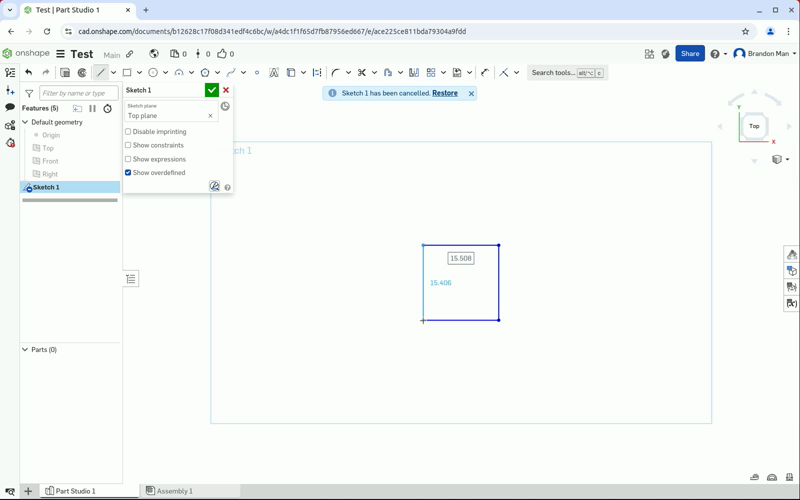
key(esc)
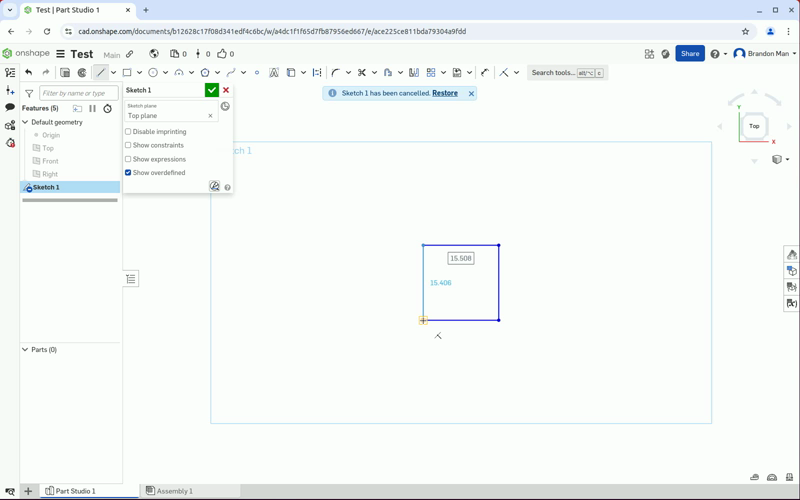
mouse_move(448, 306)
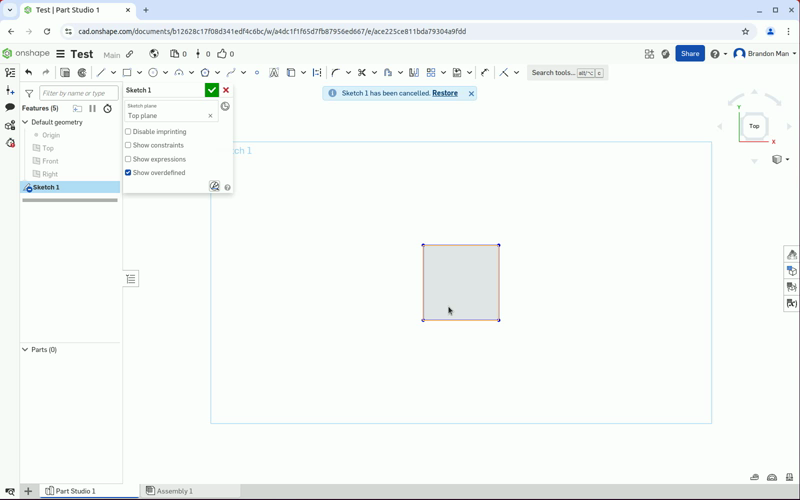
click(448, 306)
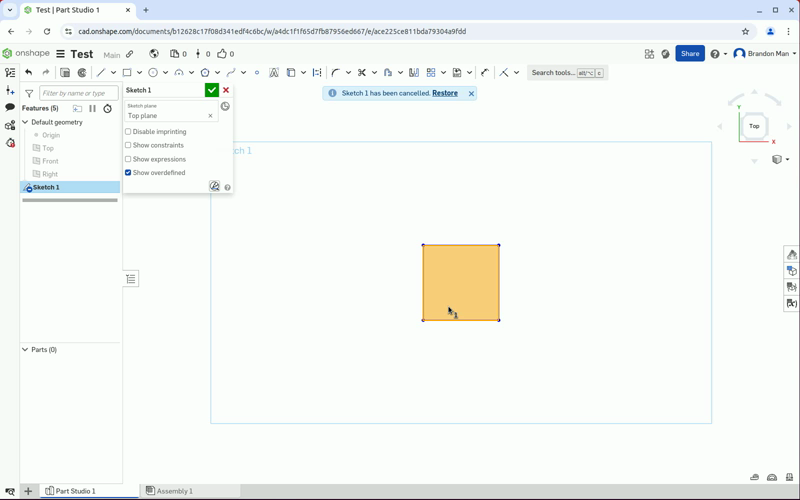
mouse_move(73, 352)
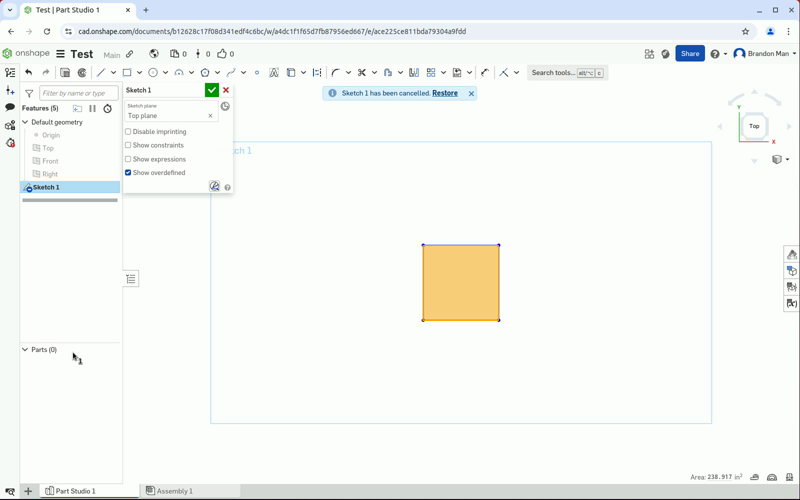
key(shift+y)
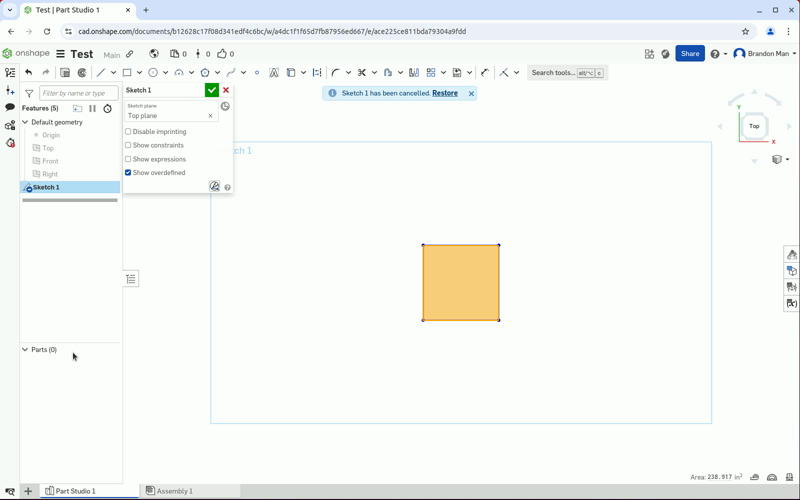
key(shift+e)
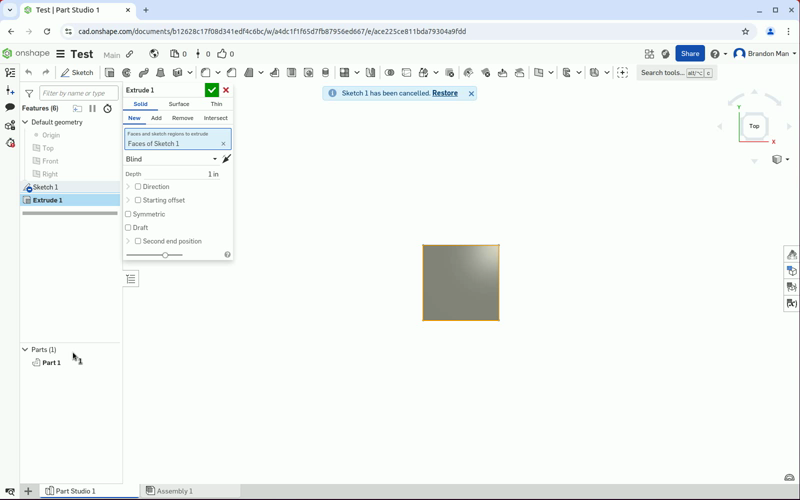
mouse_move(143, 106)
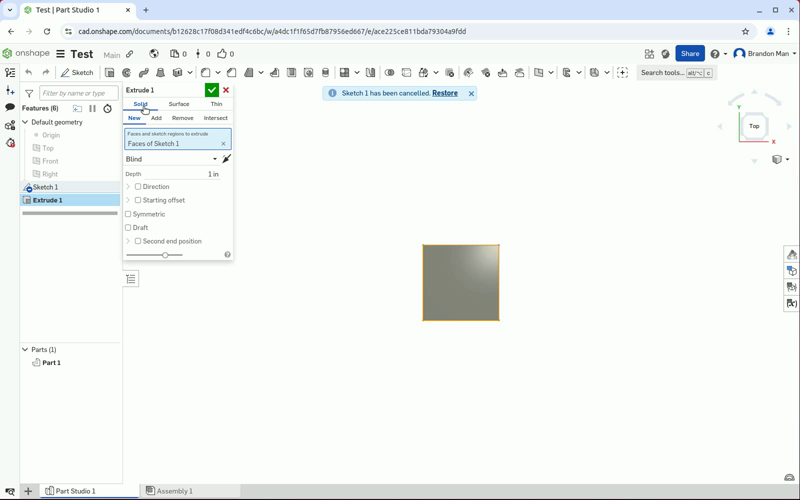
click(143, 106)
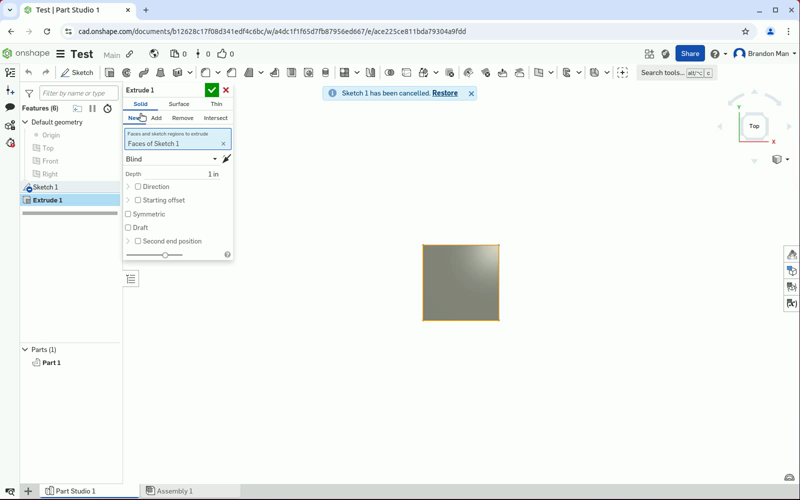
mouse_move(137, 120)
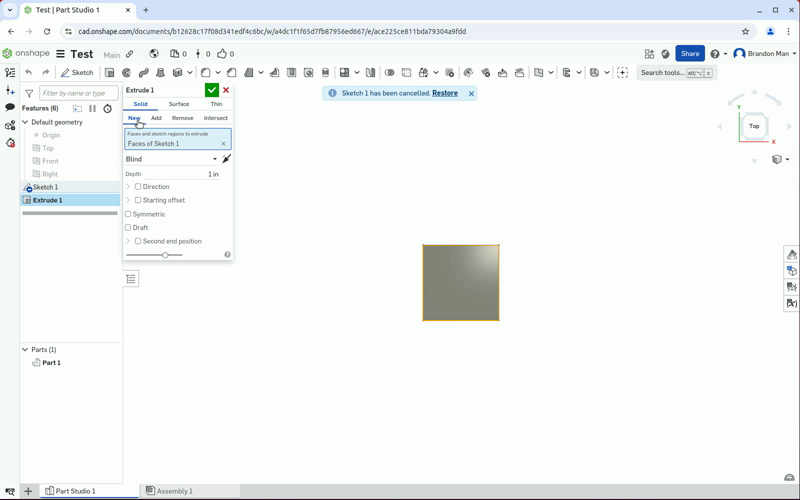
click(137, 120)
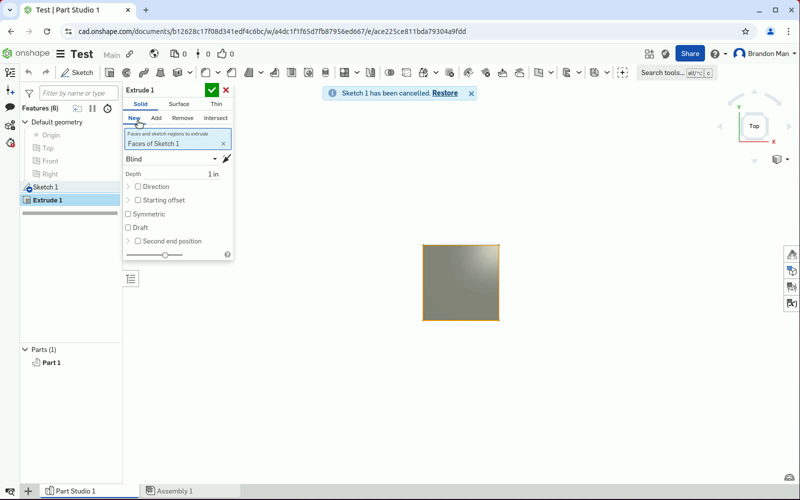
key(tab, 4)
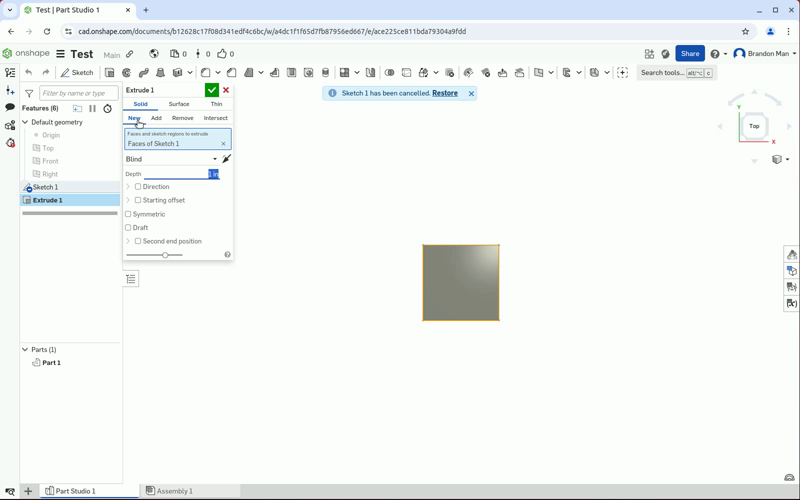
text(15.405)
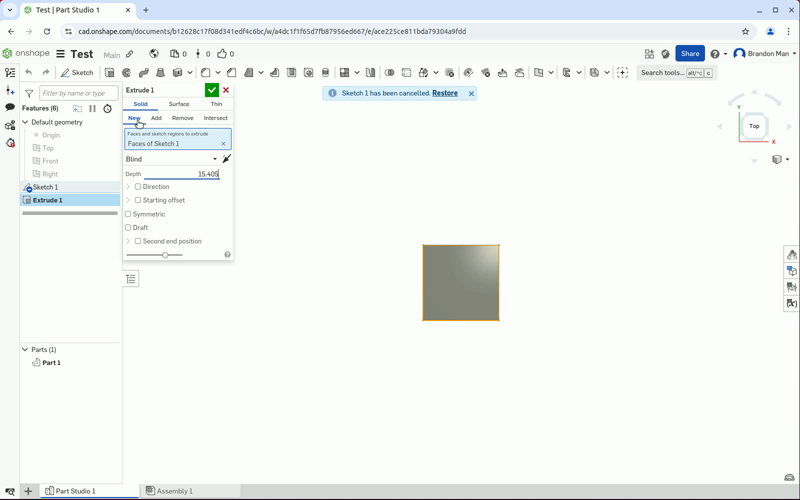
key(enter)
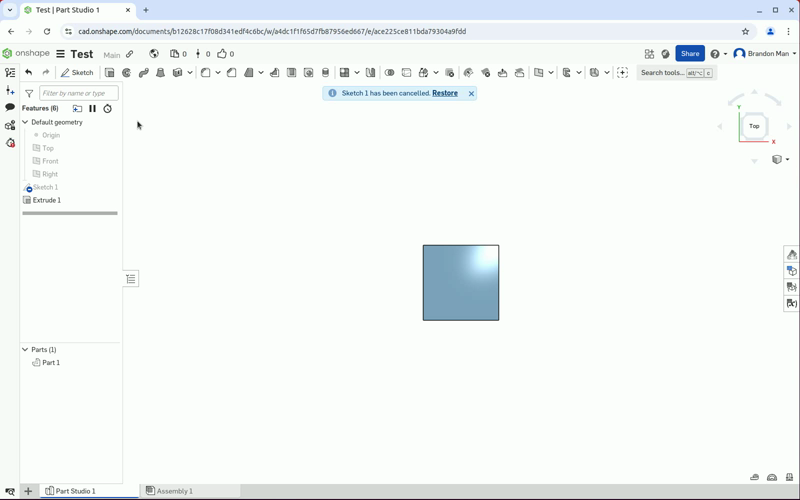
key(shift+h)
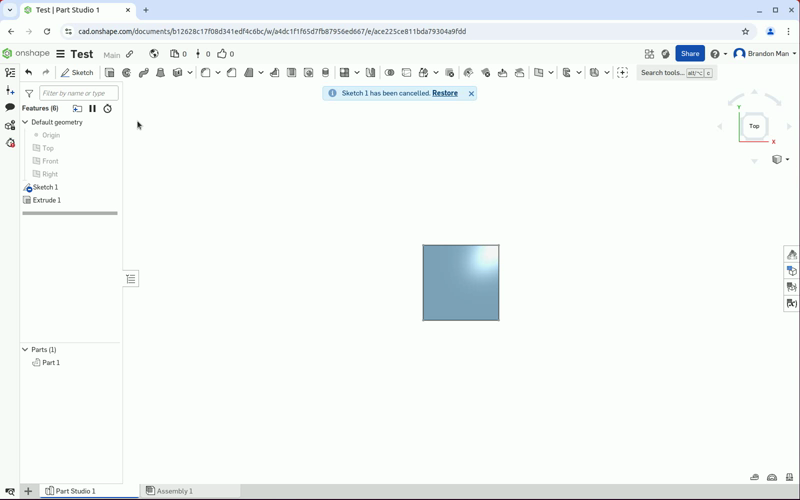
key(shift+h)
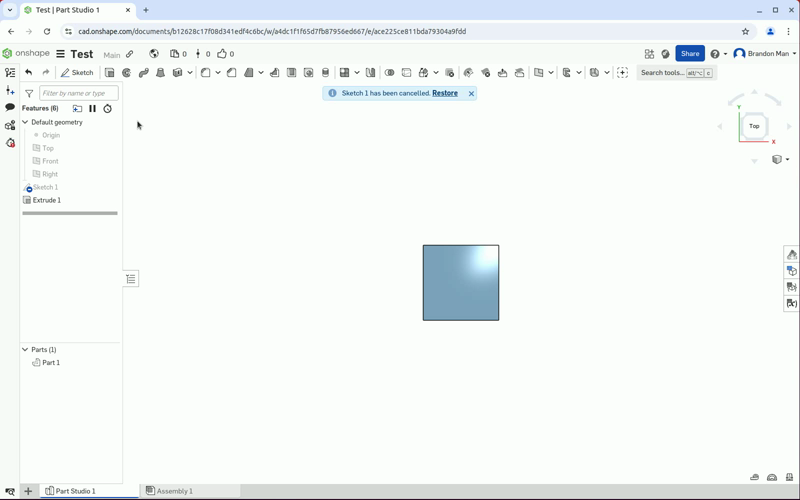
mouse_move(73, 189)
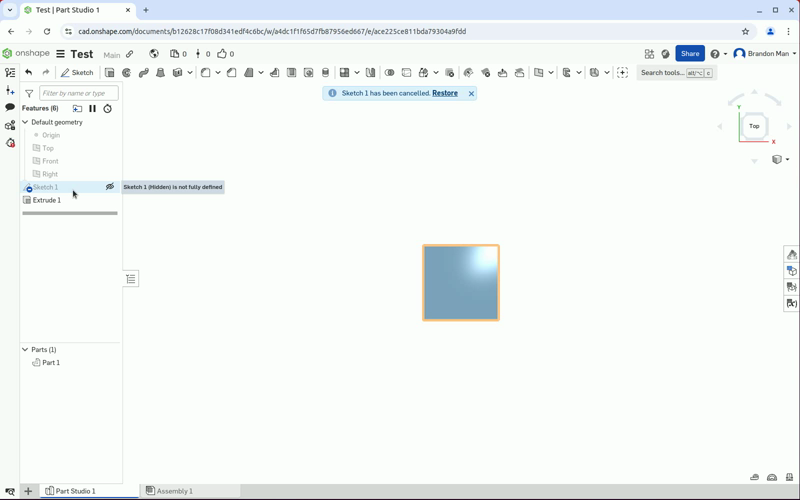
click(73, 189)
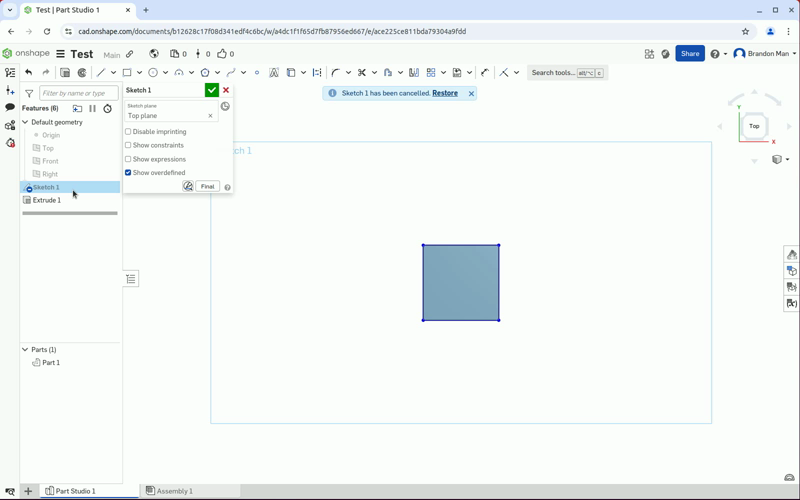
mouse_move(229, 92)
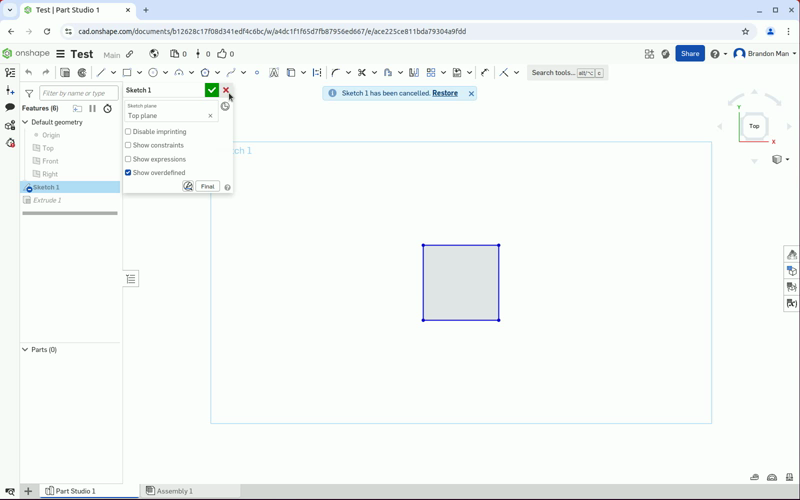
click(229, 92)
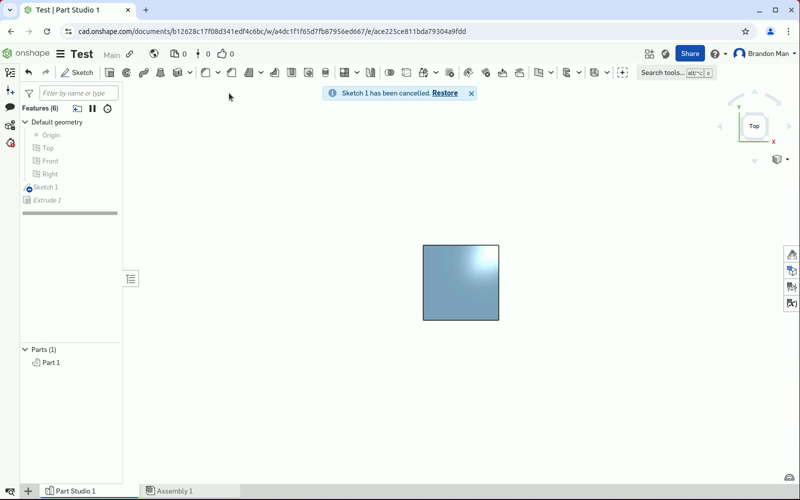
mouse_move(541, 75)
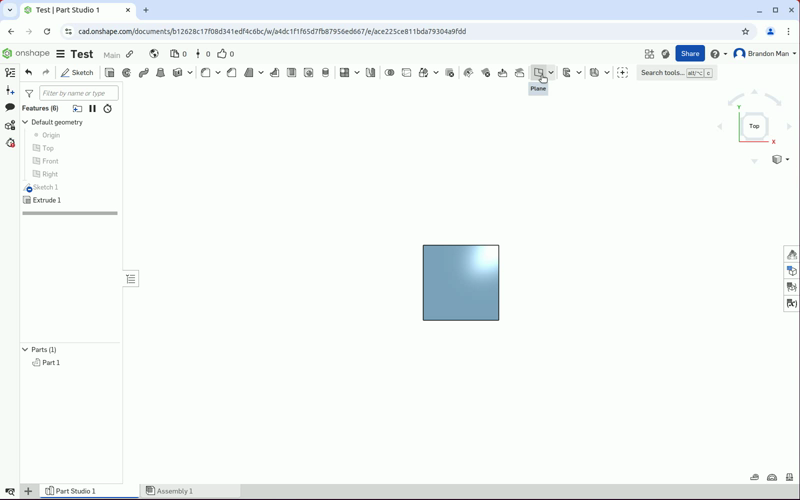
click(541, 75)
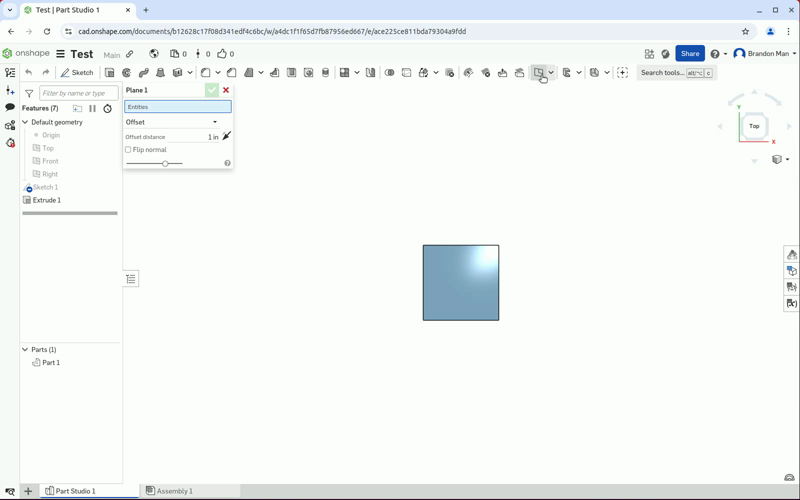
mouse_move(73, 150)
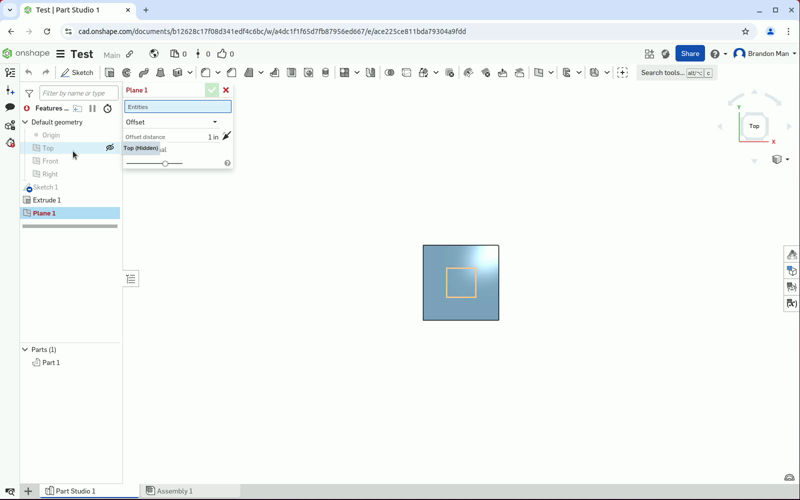
click(73, 150)
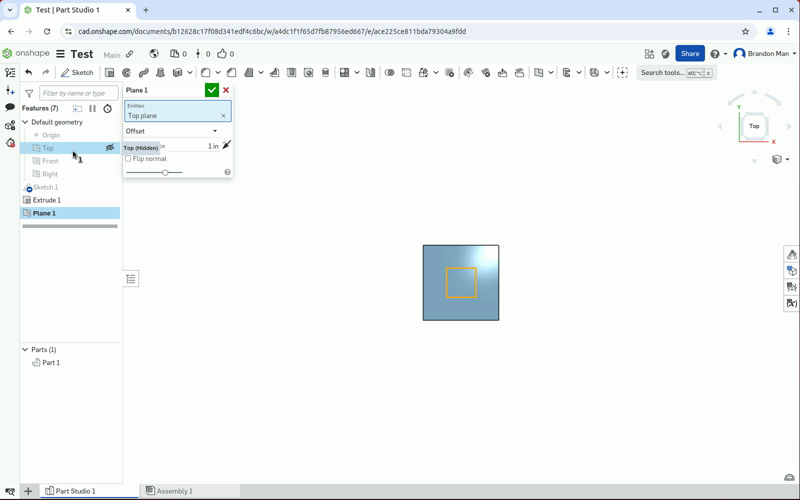
key(tab, 2)
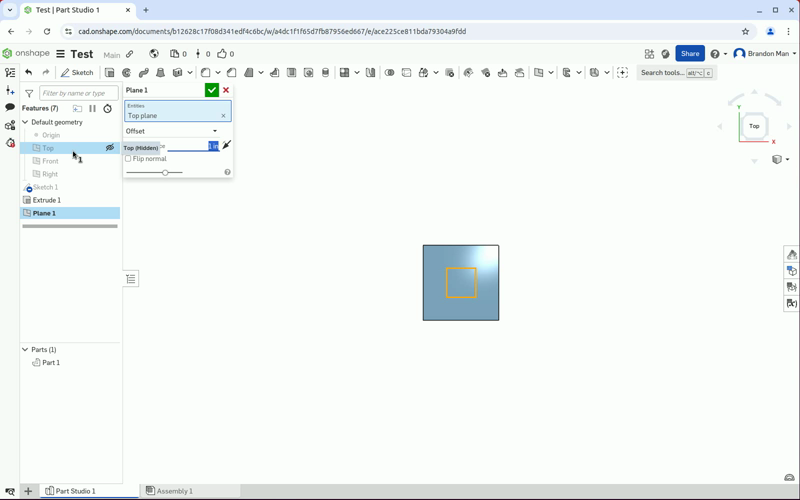
text(15.405)
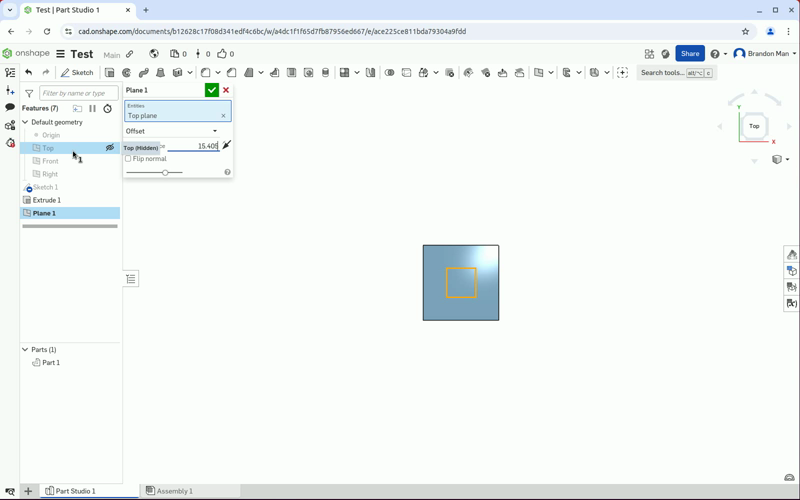
key(enter, 2)
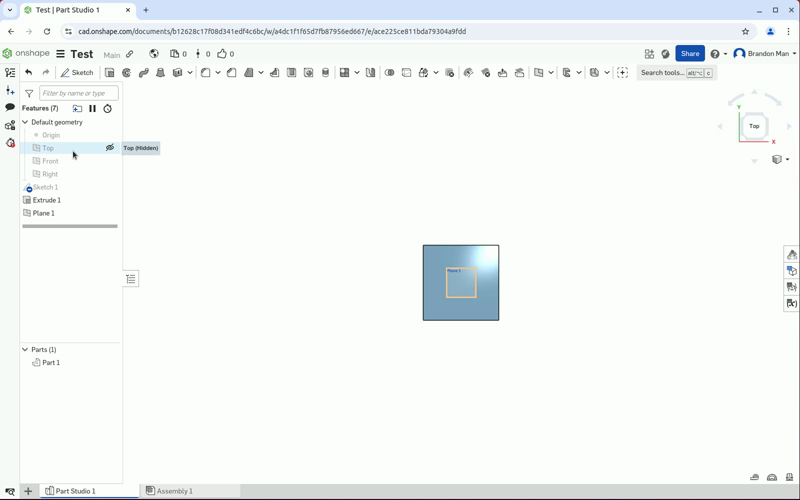
key(shift+s)
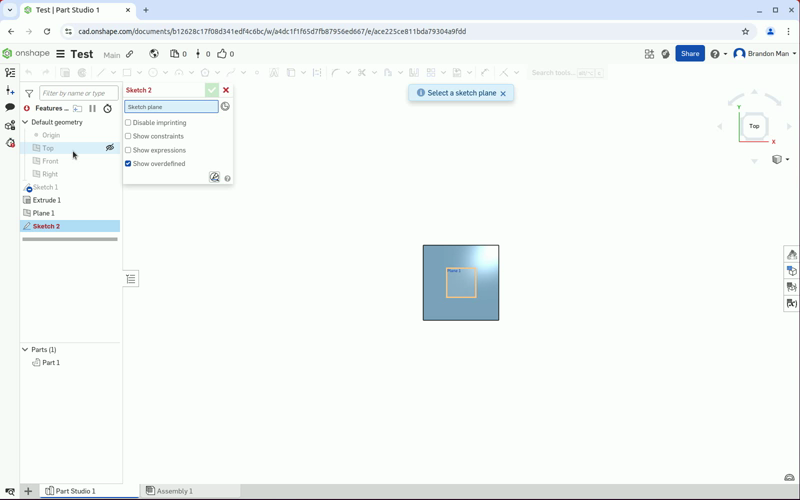
mouse_move(73, 215)
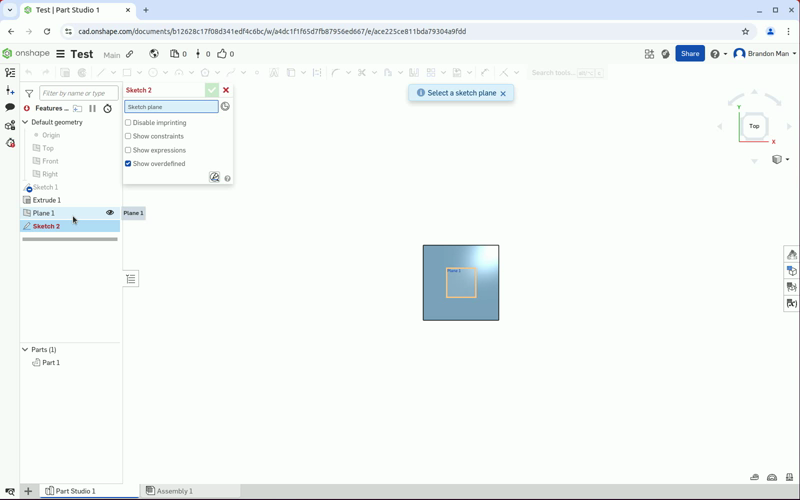
click(73, 215)
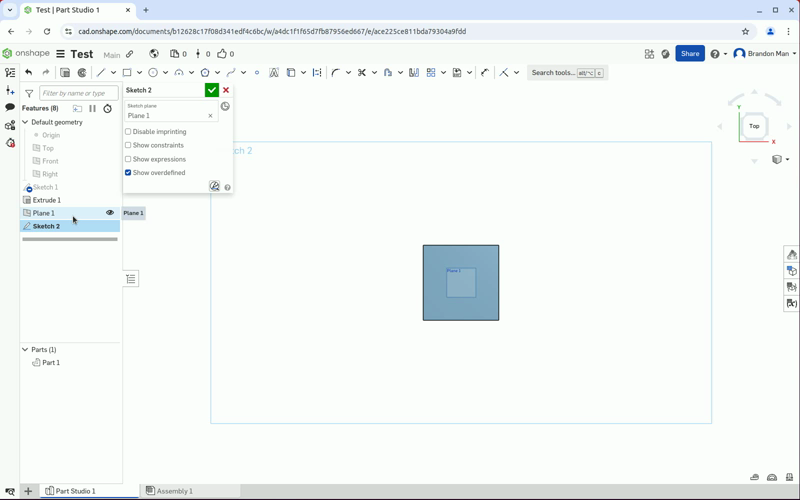
mouse_move(73, 352)
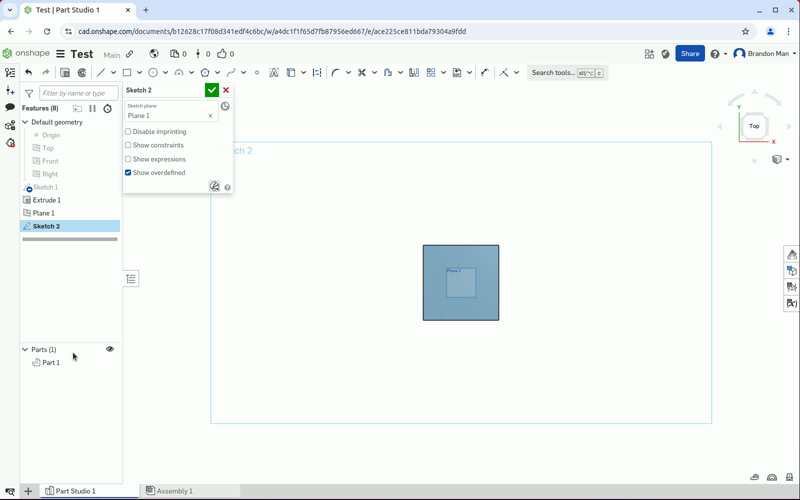
key(y)
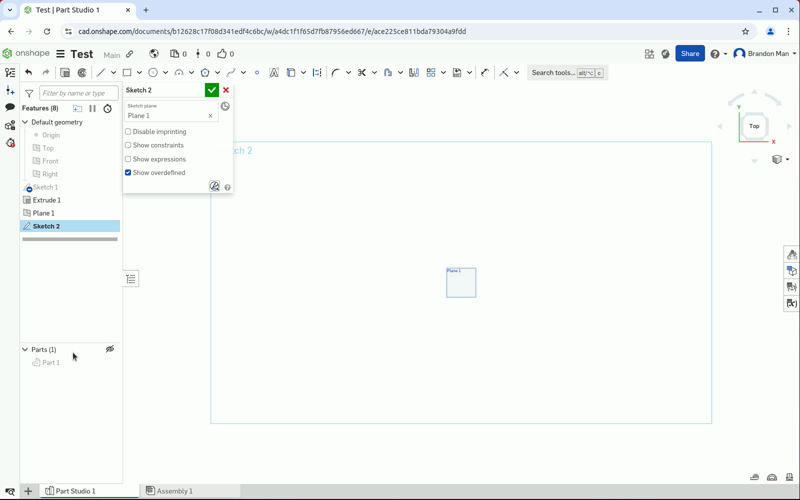
key(l)
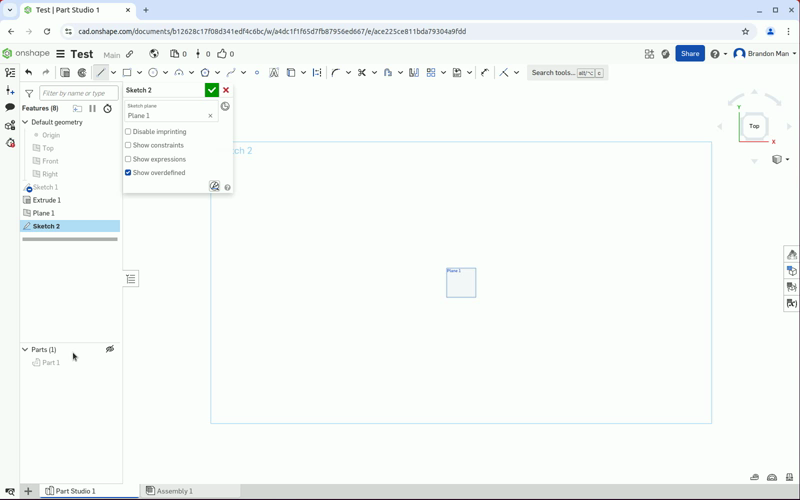
key_down(shift)
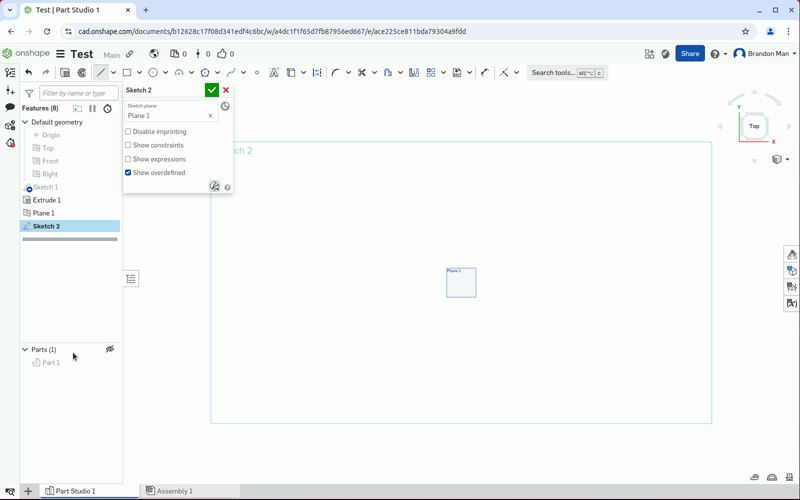
mouse_move(441, 301)
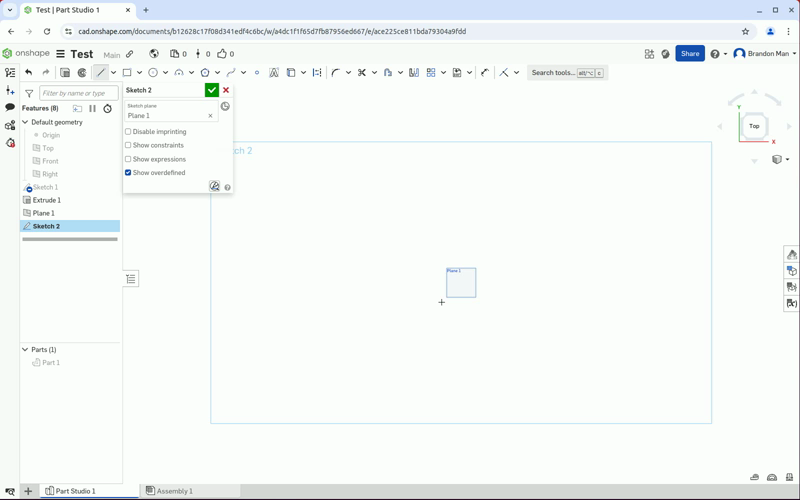
click(441, 301)
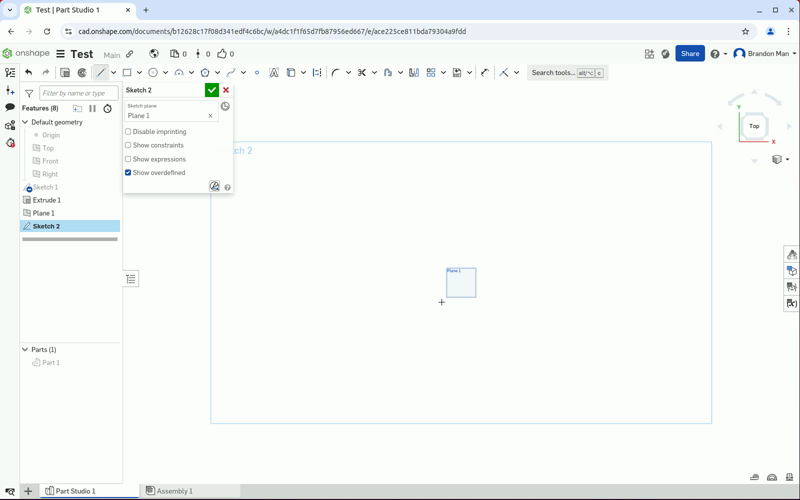
key_up(shift)
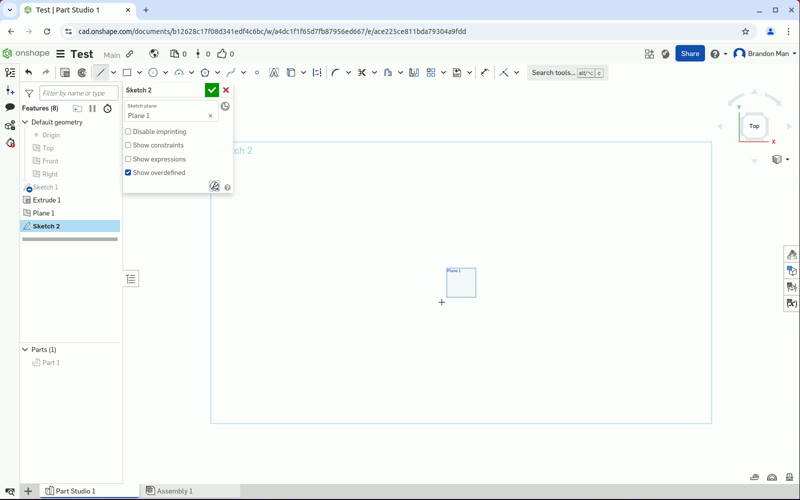
key_down(shift)
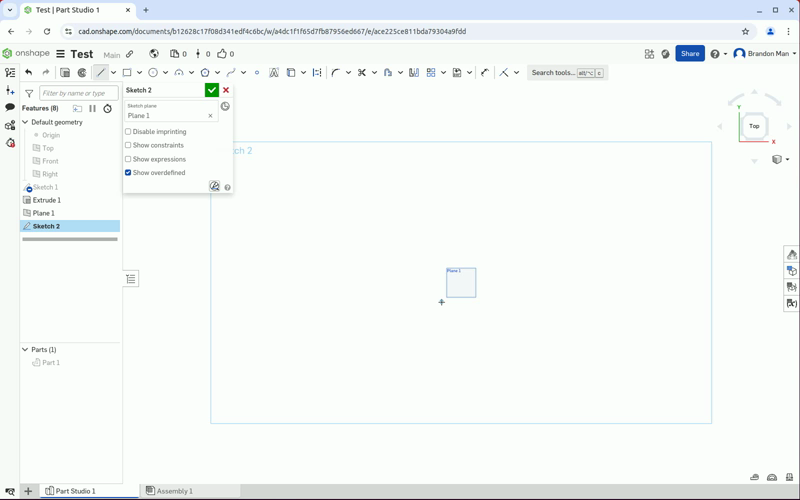
mouse_move(471, 301)
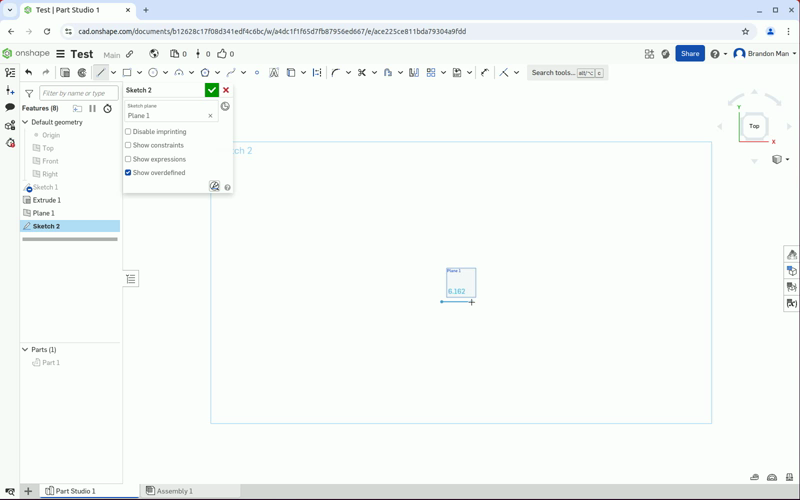
mouse_move(480, 301)
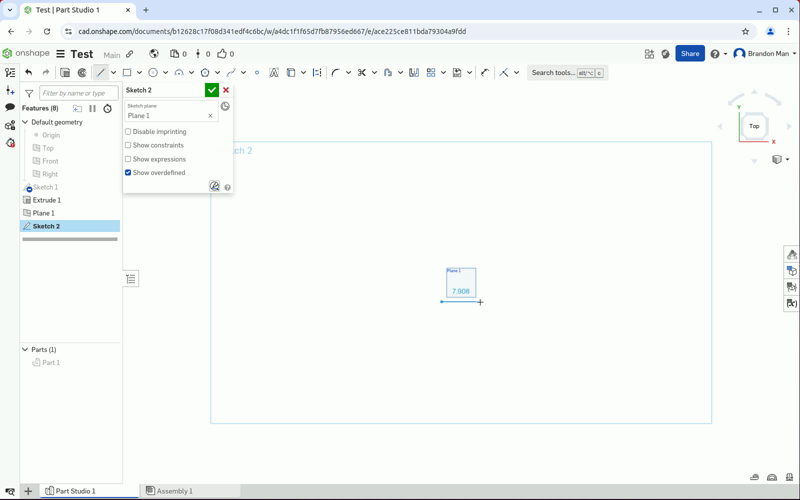
click(480, 301)
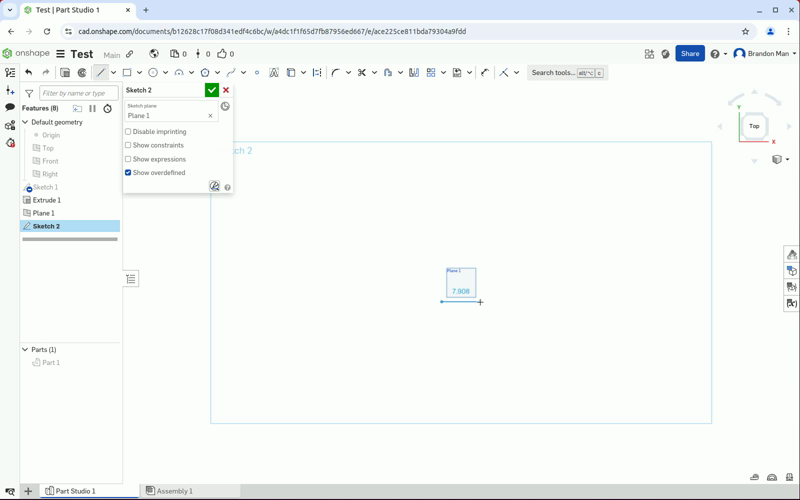
key_up(shift)
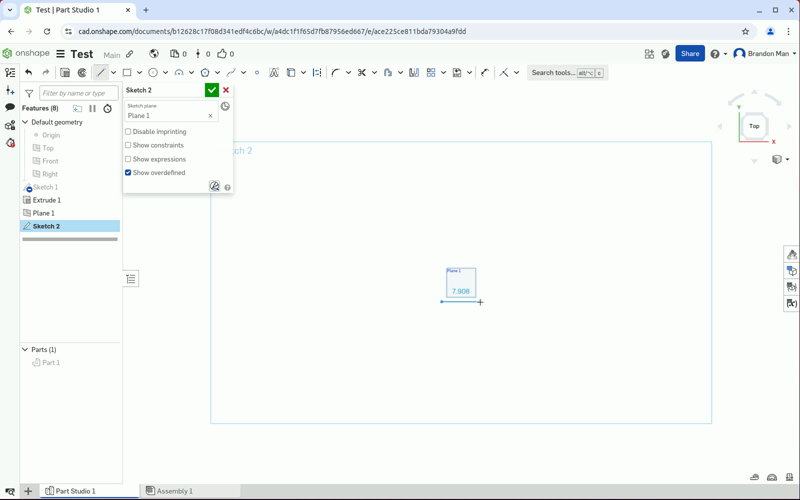
key_down(shift)
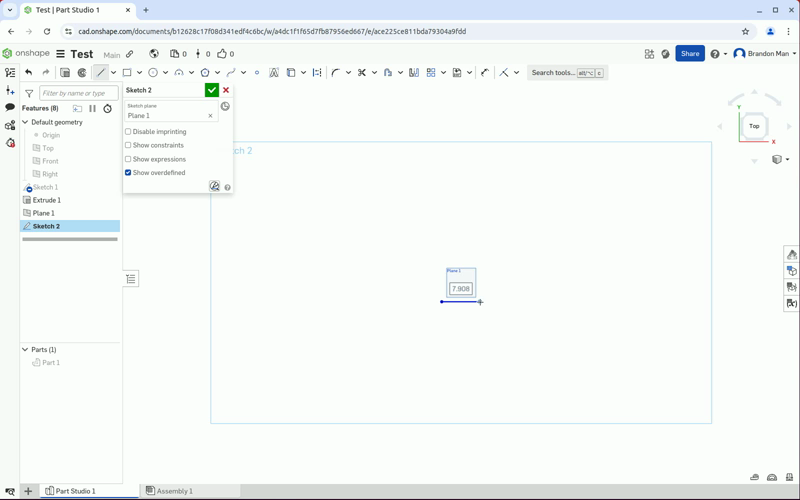
mouse_move(510, 301)
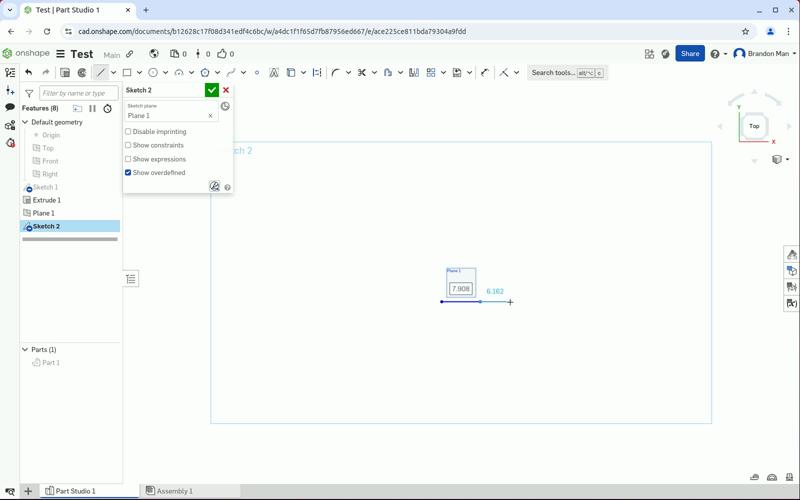
mouse_move(480, 263)
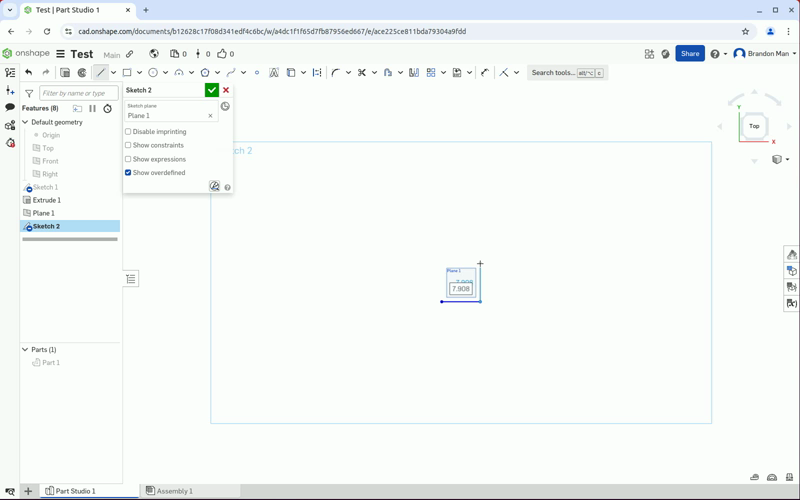
click(480, 263)
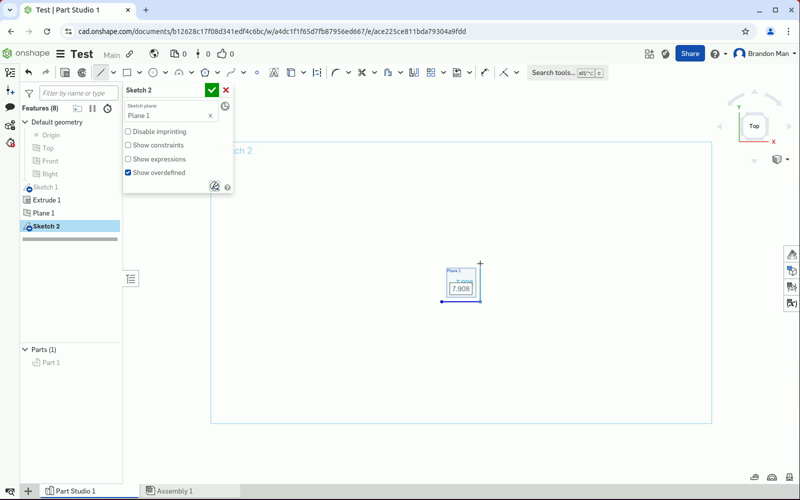
key_up(shift)
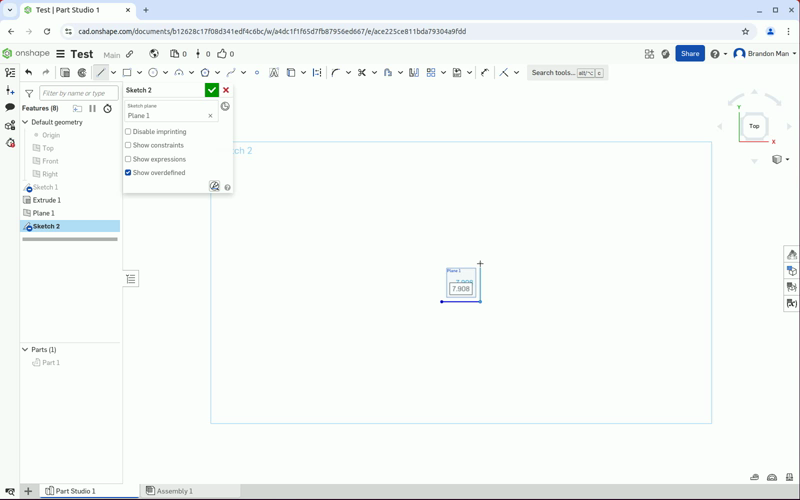
key_down(shift)
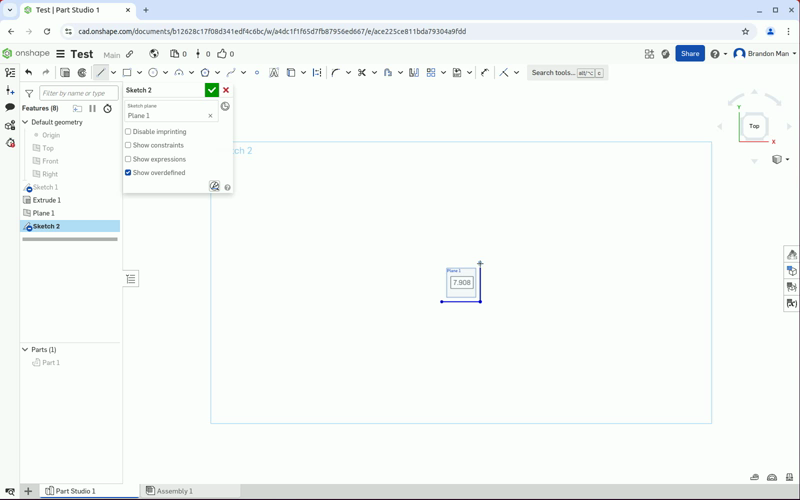
mouse_move(510, 263)
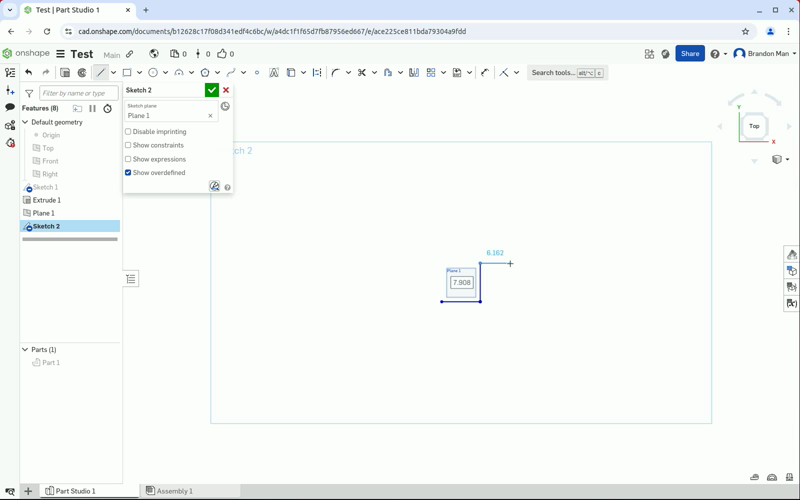
mouse_move(441, 263)
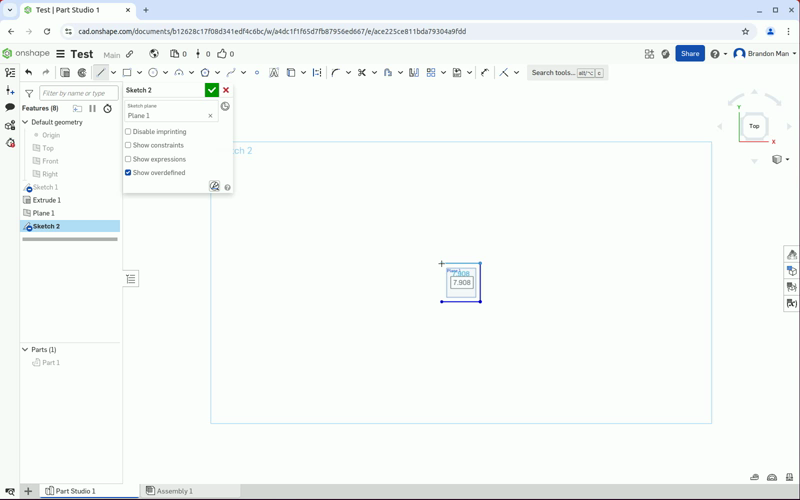
click(441, 263)
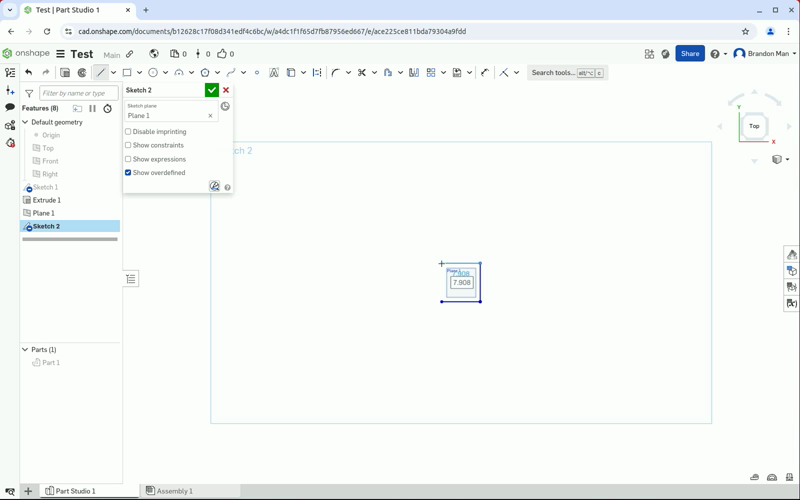
key_up(shift)
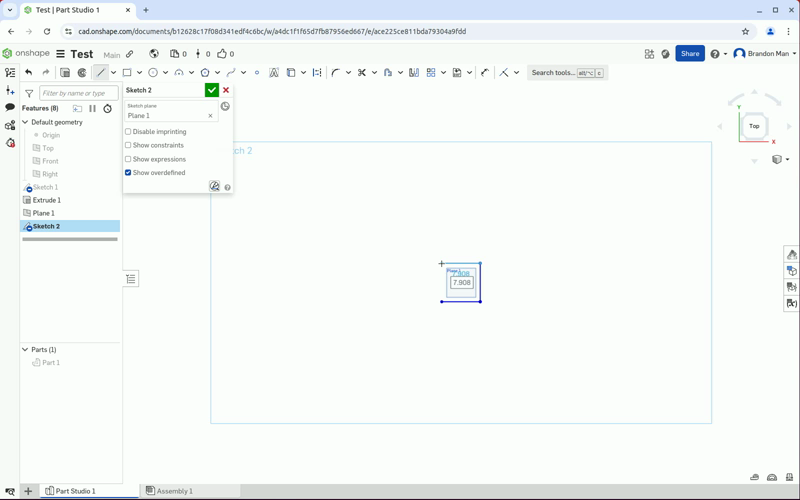
mouse_move(471, 263)
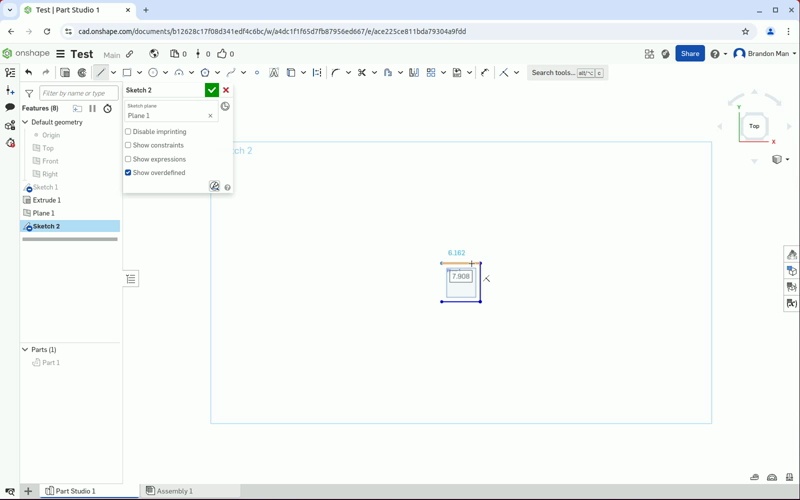
key_down(shift)
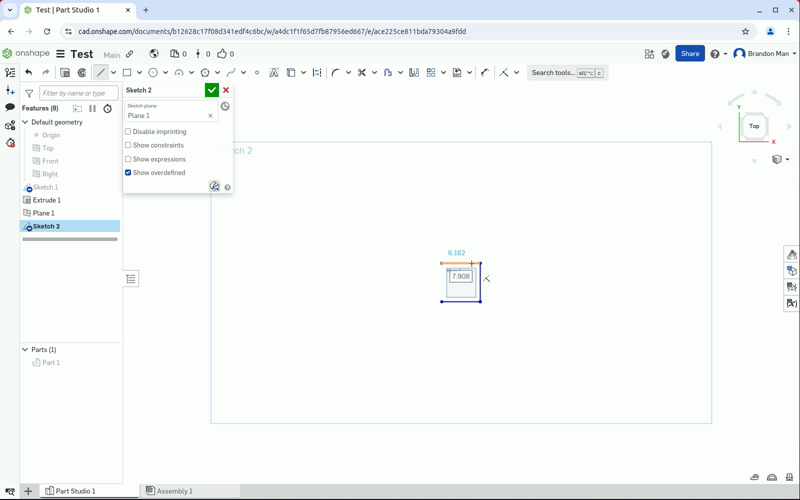
mouse_move(441, 301)
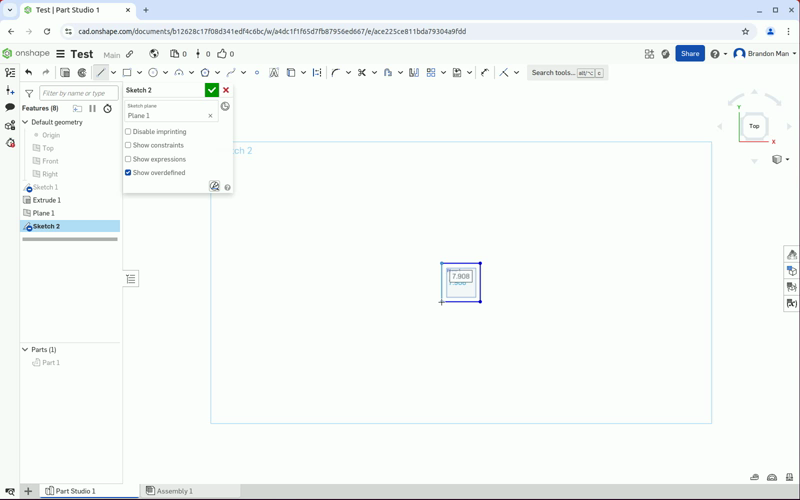
key_up(shift)
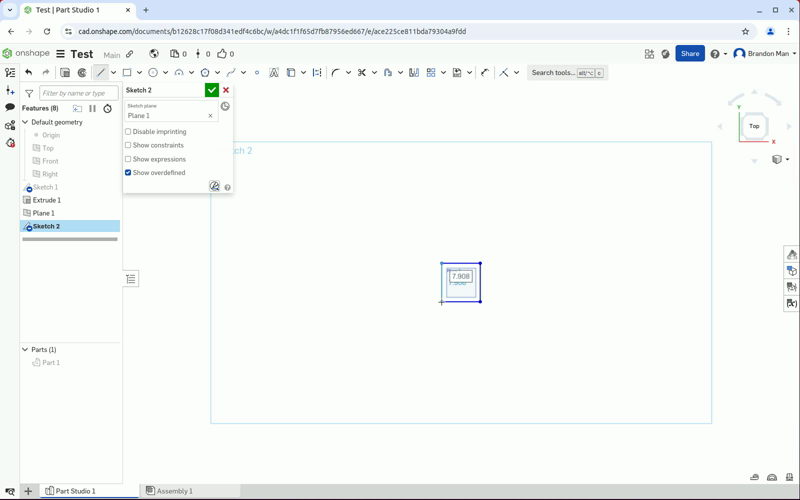
click(441, 301)
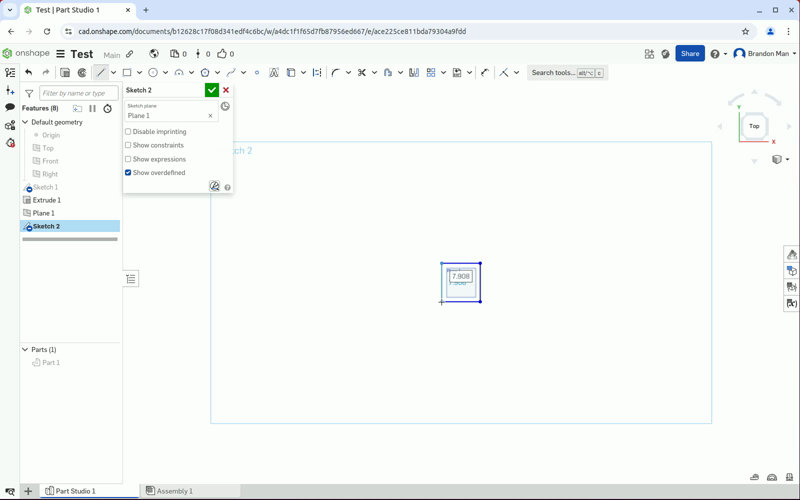
key(esc)
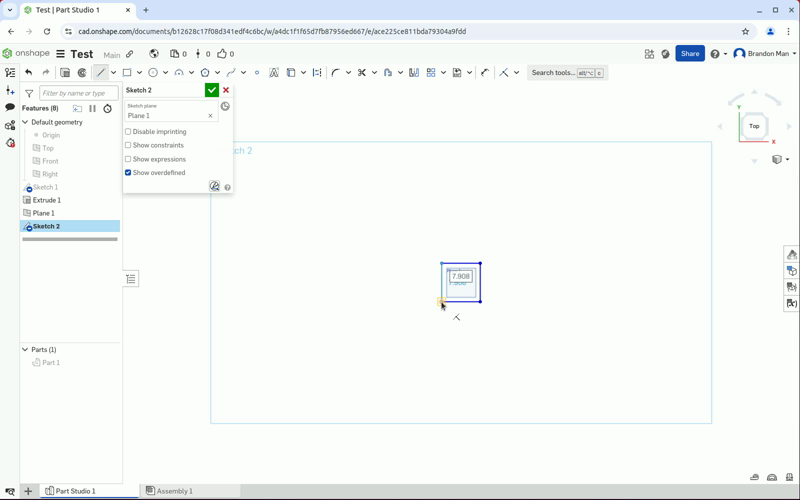
mouse_move(448, 271)
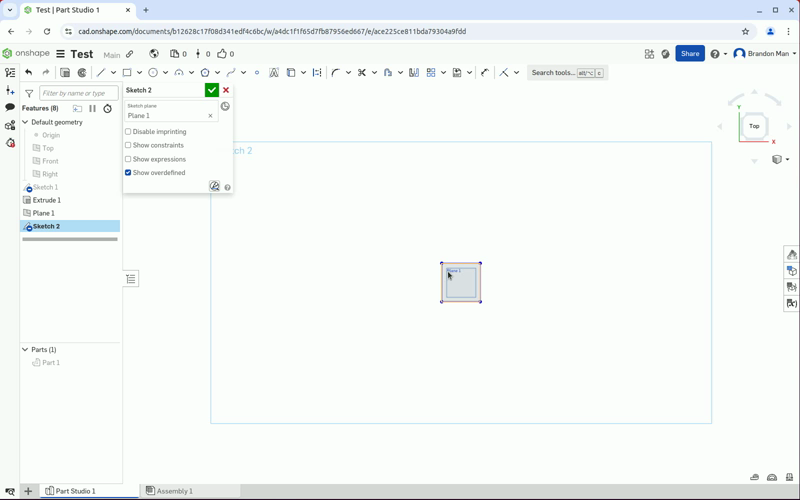
scroll(6)
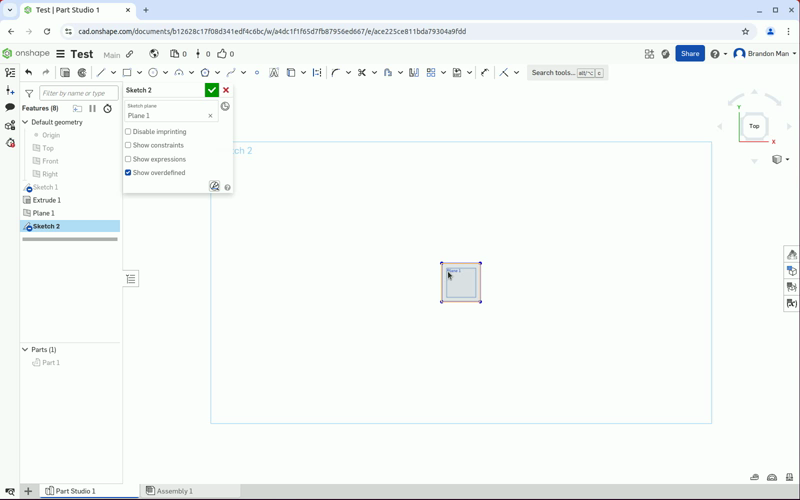
scroll(6)
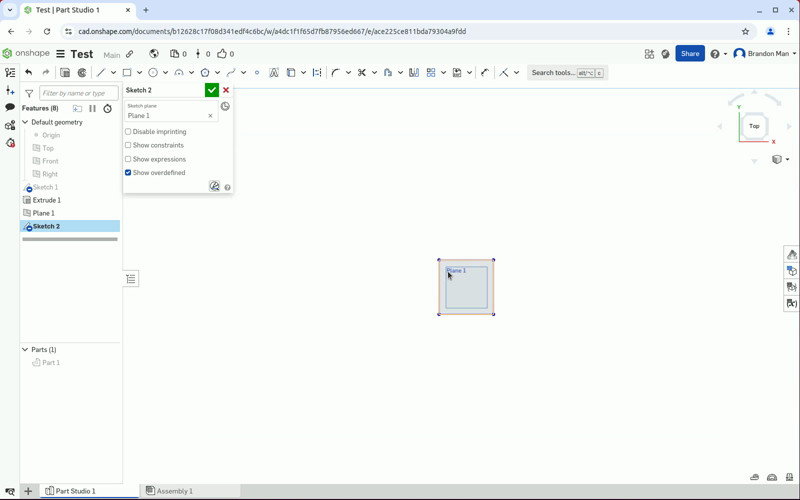
scroll(6)
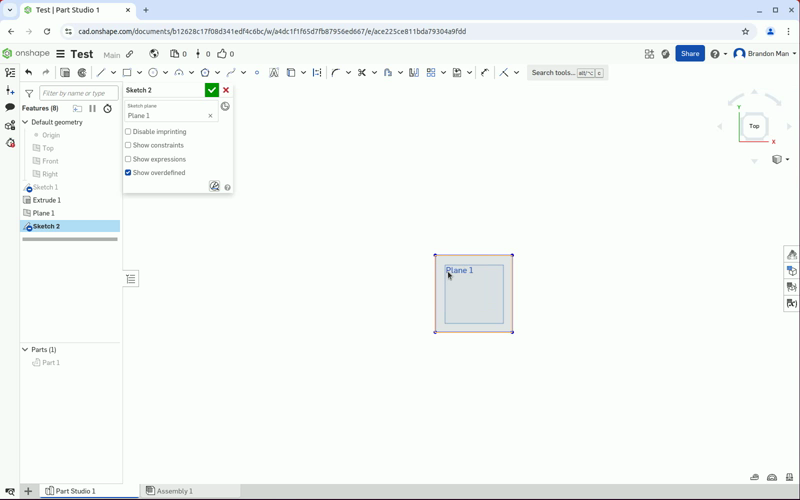
scroll(6)
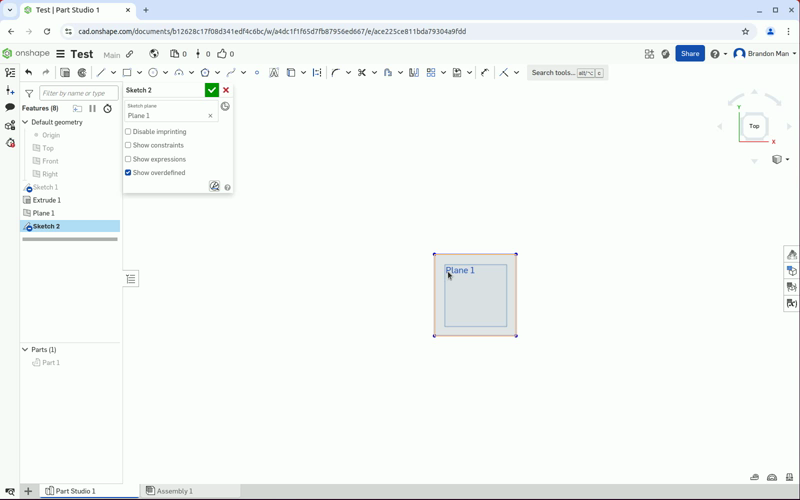
scroll(6)
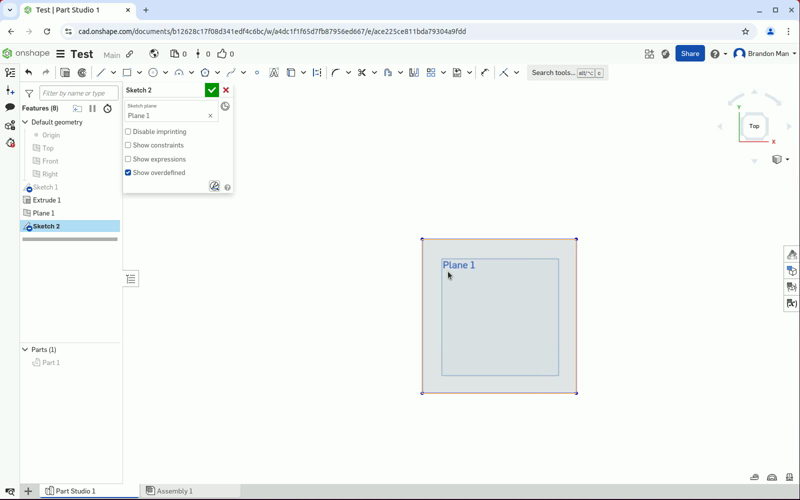
scroll(6)
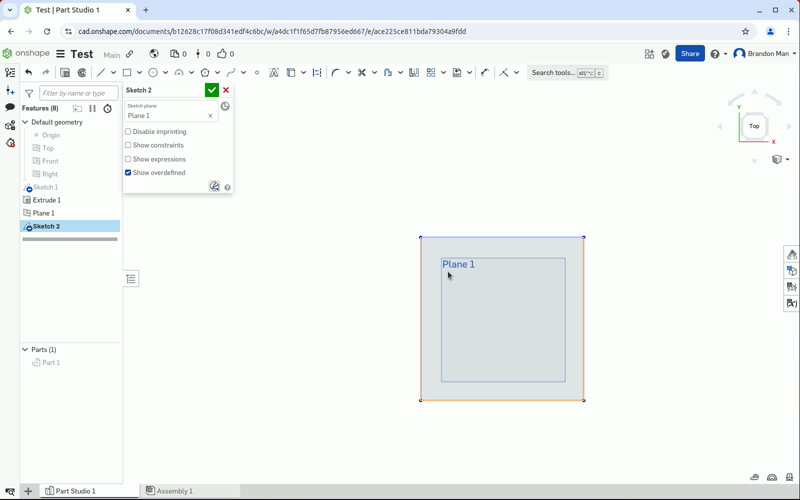
scroll(6)
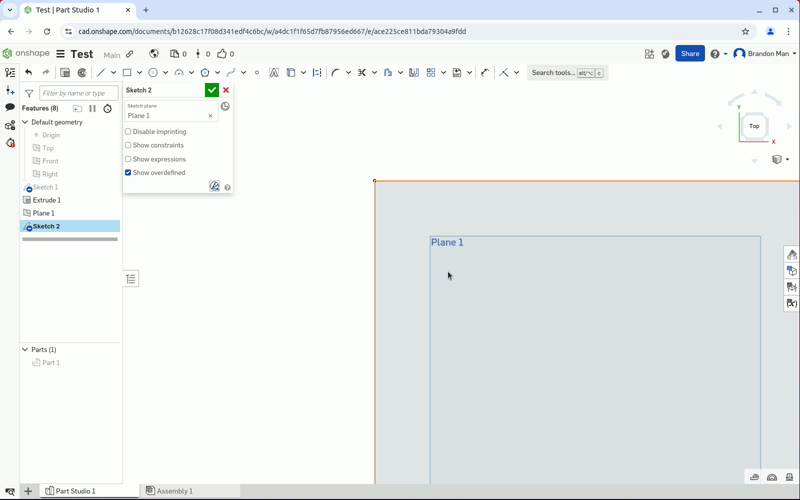
click(448, 271)
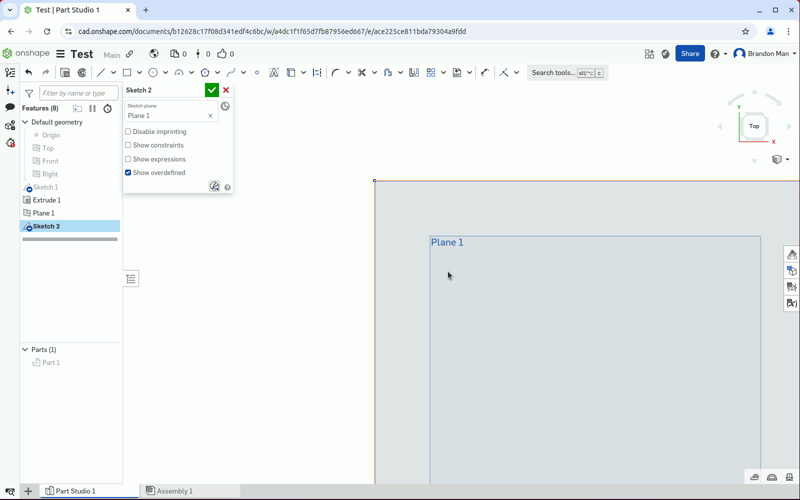
scroll(-6)
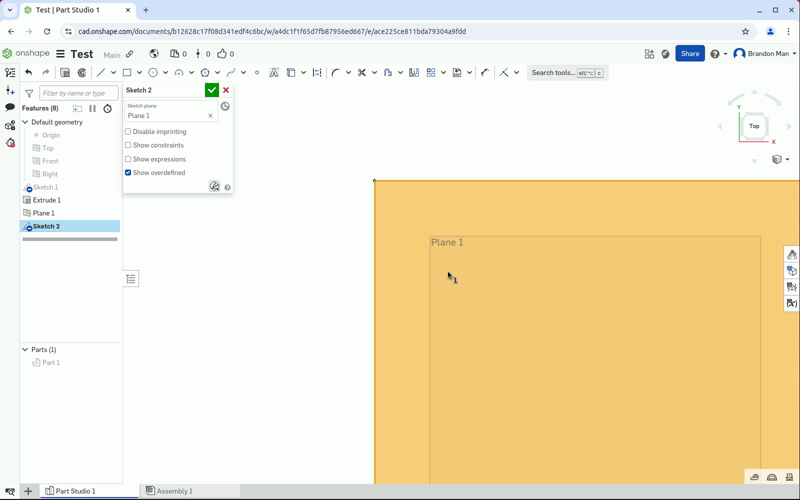
scroll(-6)
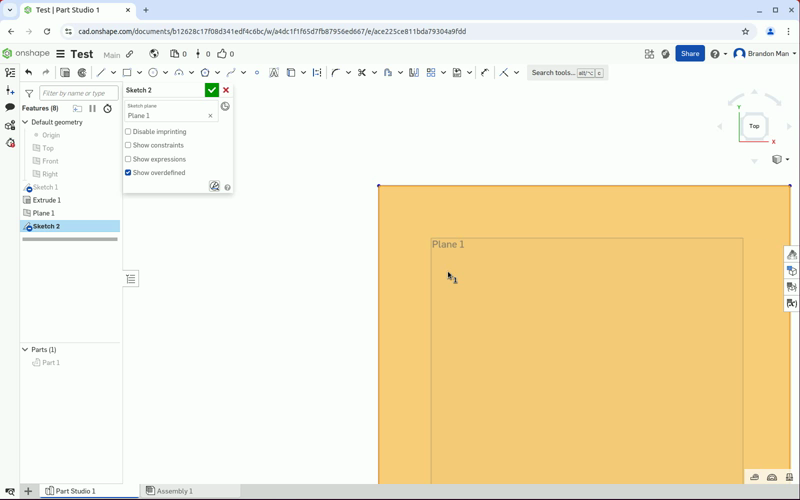
scroll(-6)
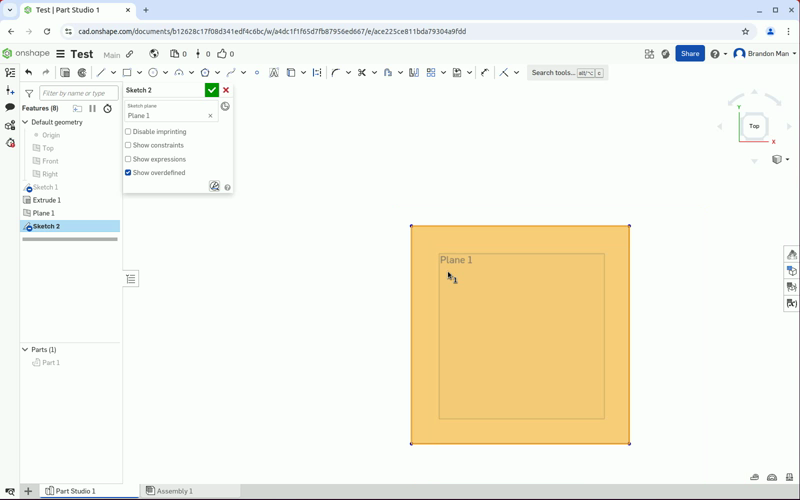
scroll(-6)
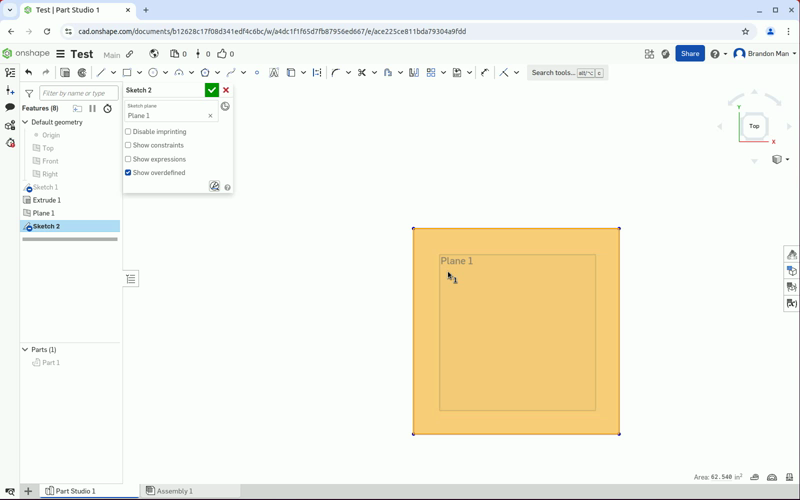
scroll(-6)
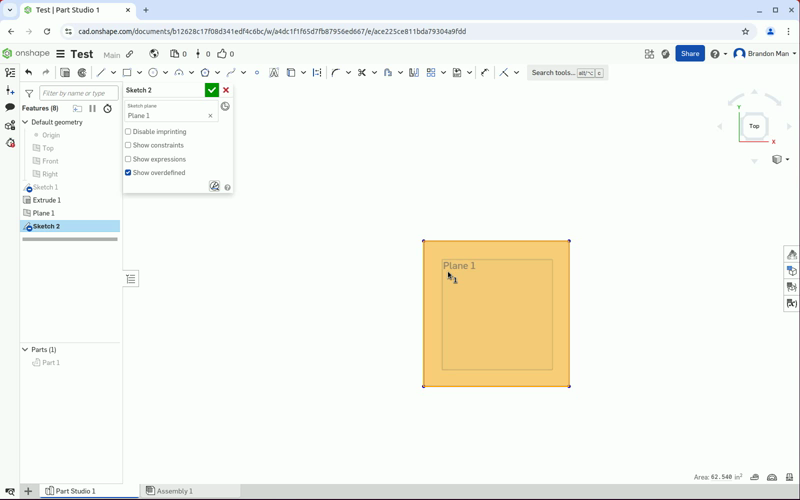
scroll(-6)
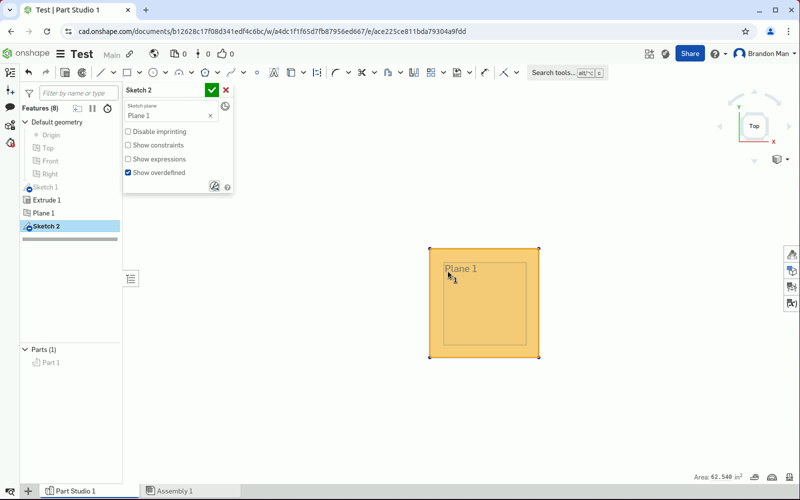
scroll(-6)
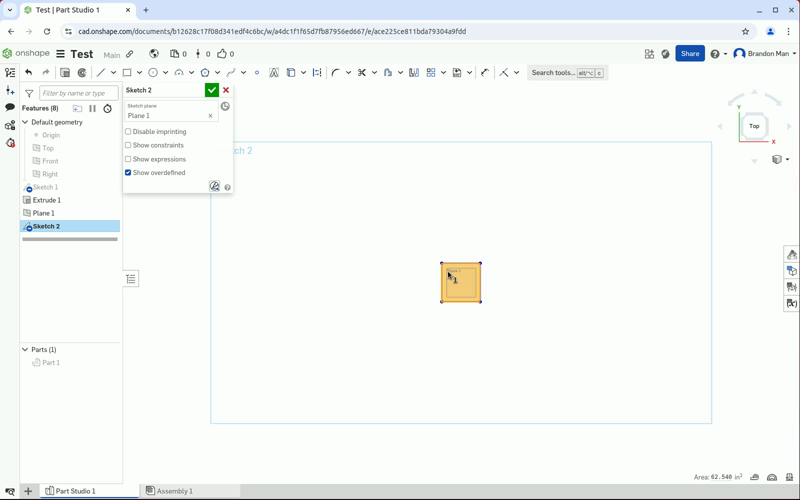
mouse_move(73, 352)
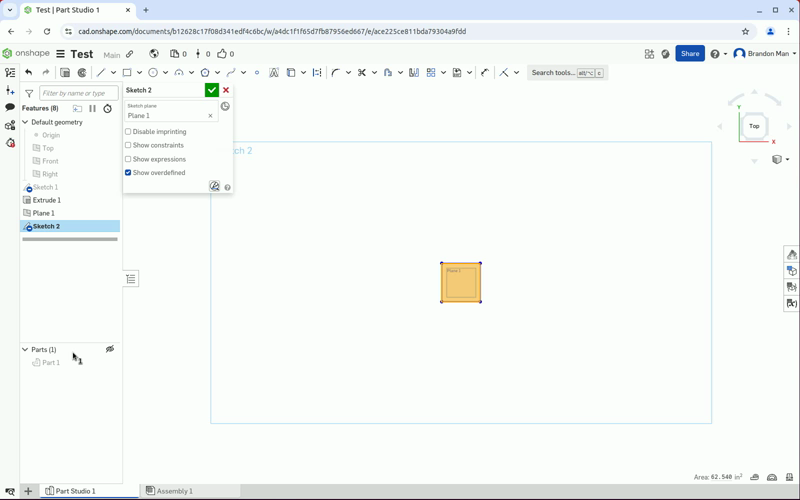
key(shift+y)
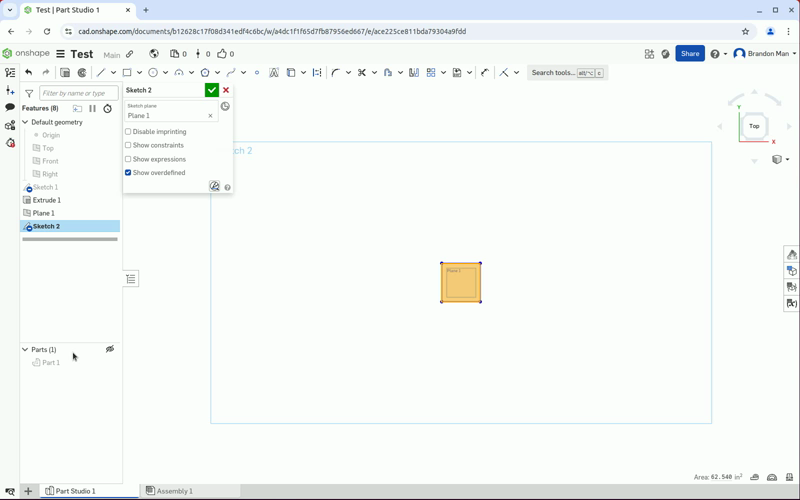
key(shift+e)
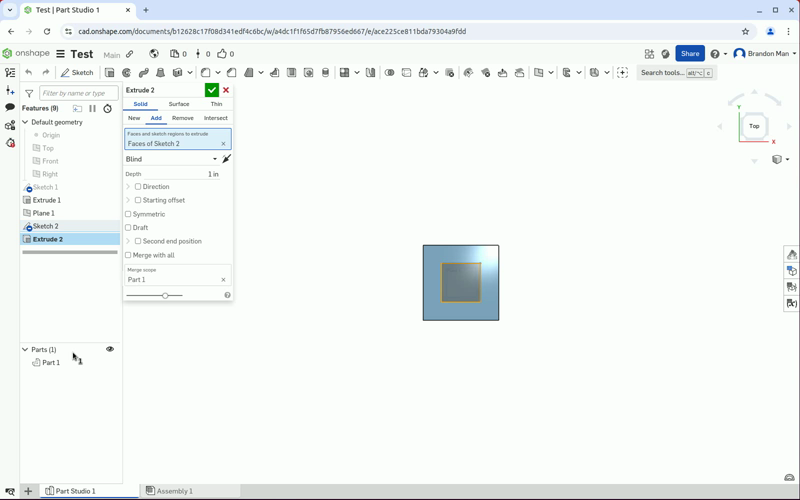
mouse_move(143, 106)
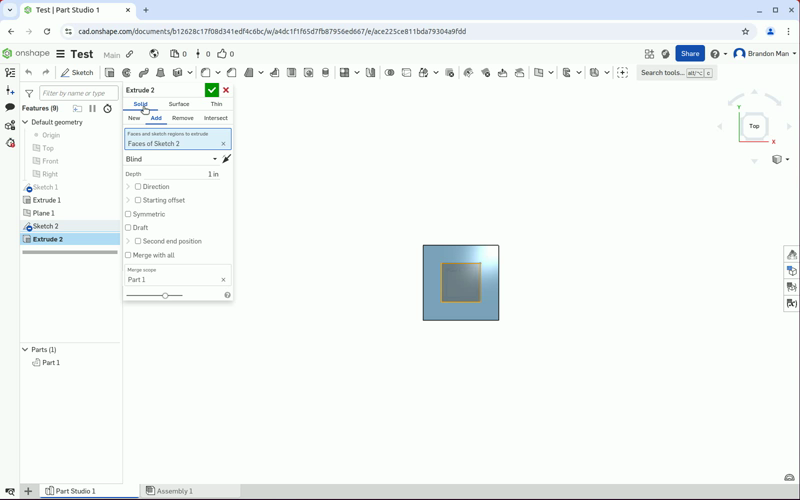
click(143, 106)
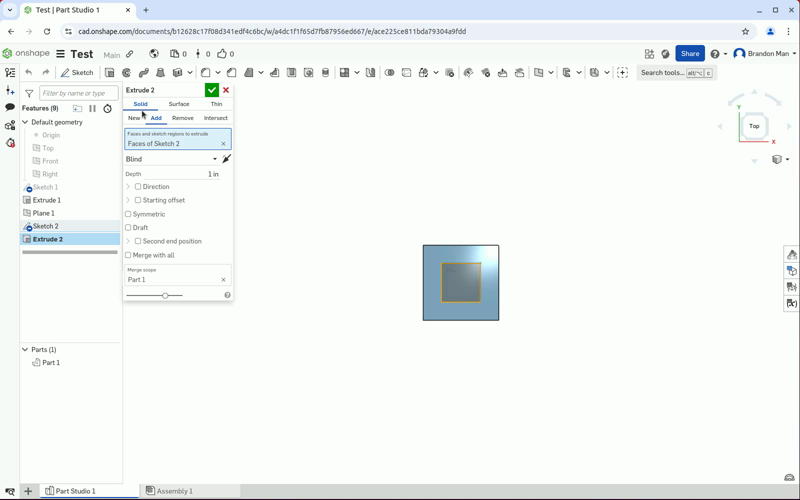
mouse_move(137, 120)
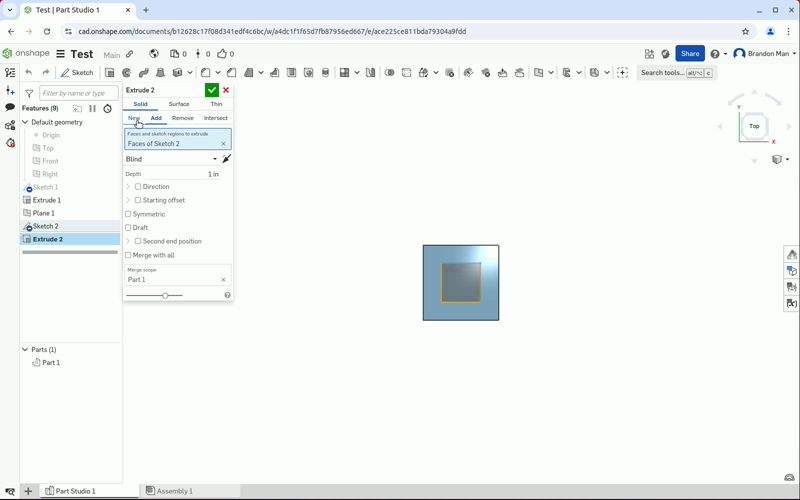
click(137, 120)
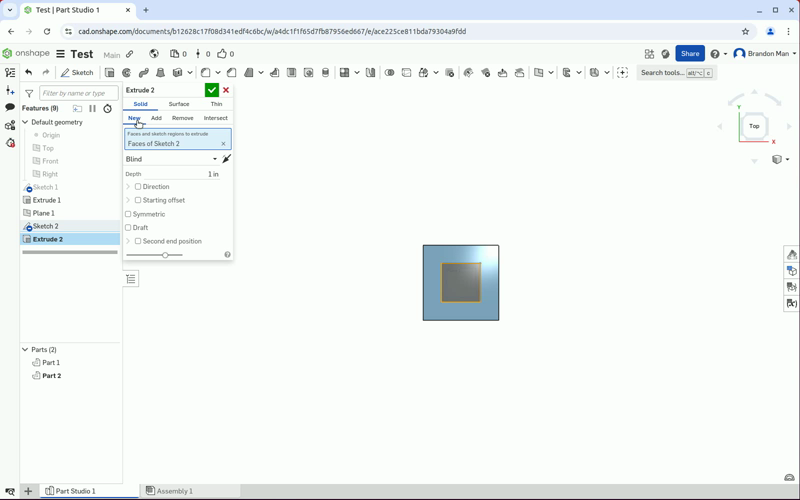
key(tab, 4)
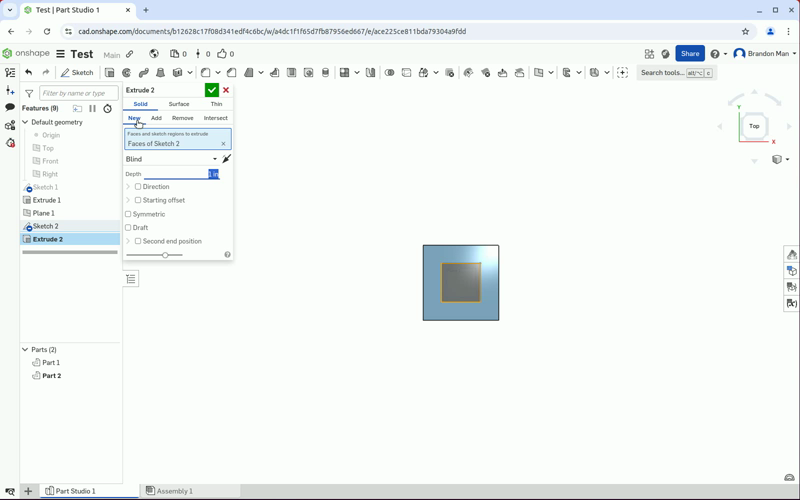
text(7.703)
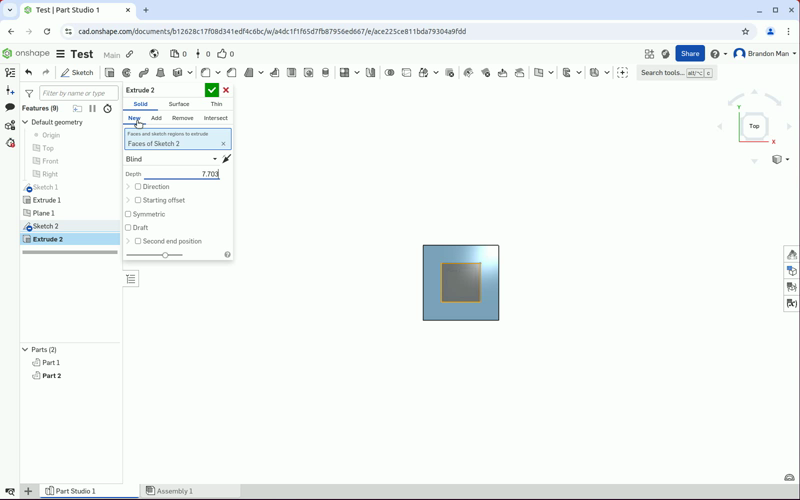
key(enter)
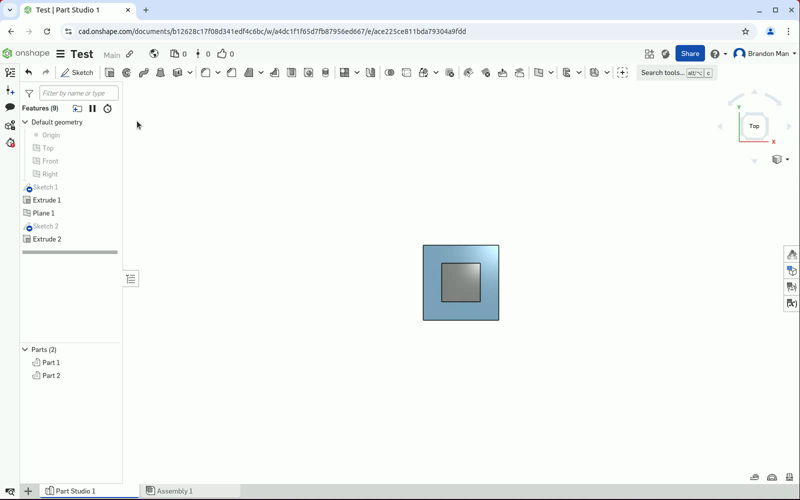
key(shift+h)
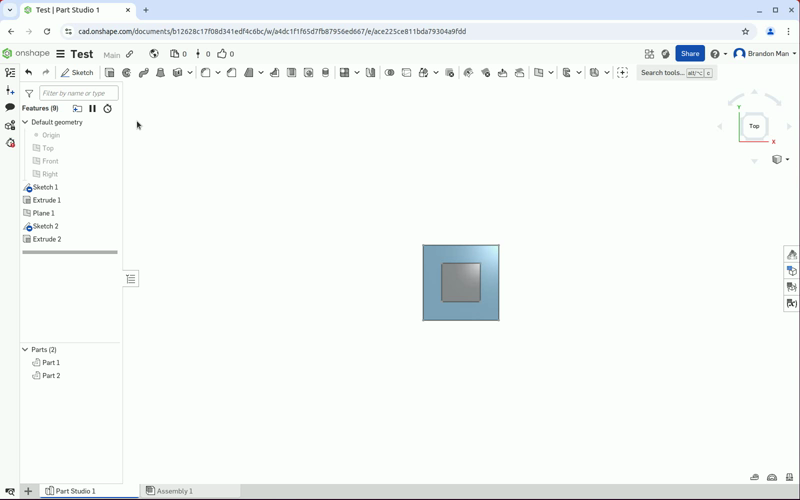
key(shift+h)
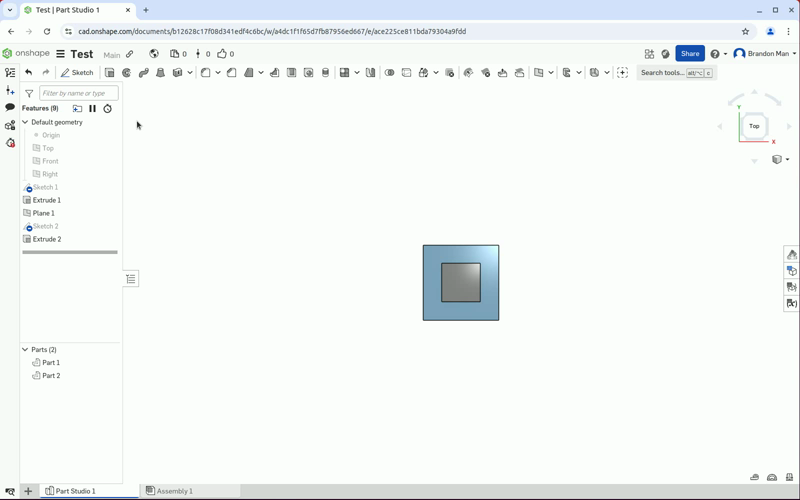
mouse_move(73, 189)
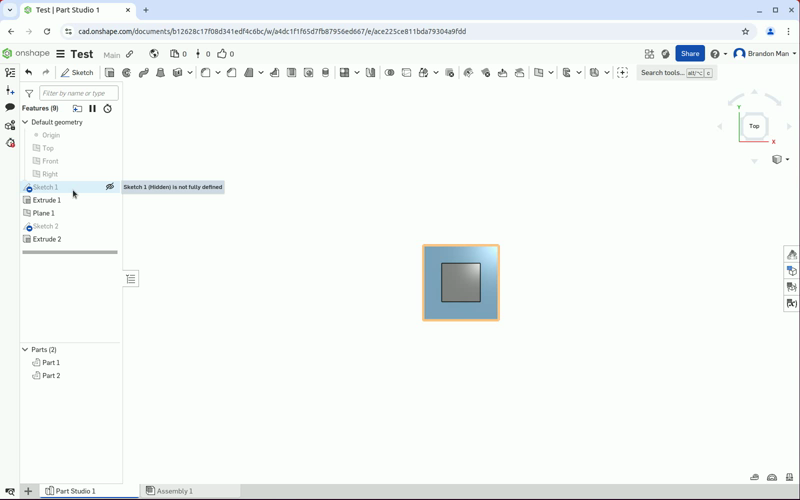
click(73, 189)
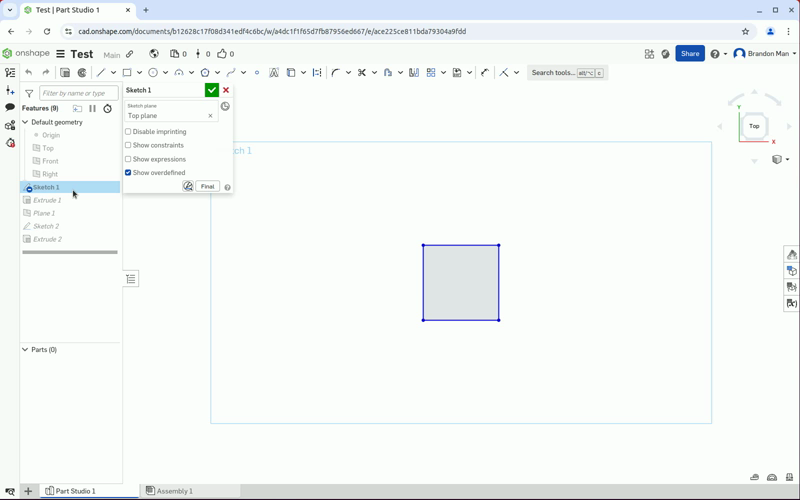
mouse_move(229, 92)
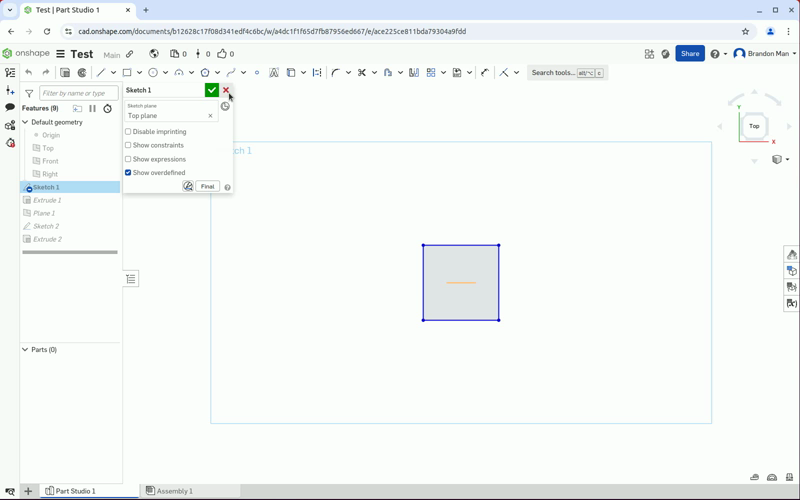
click(229, 92)
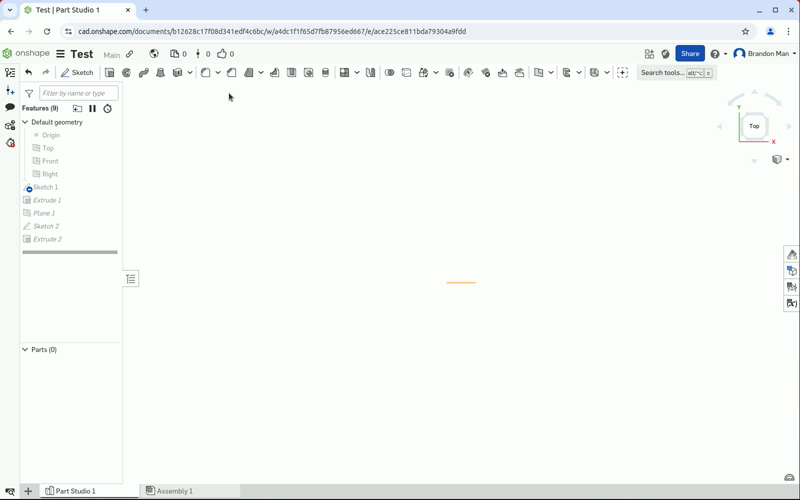
mouse_move(73, 352)
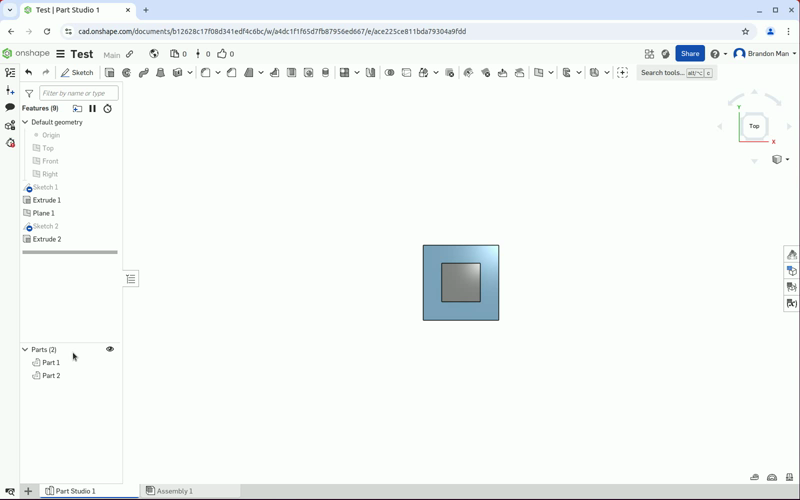
key(y)
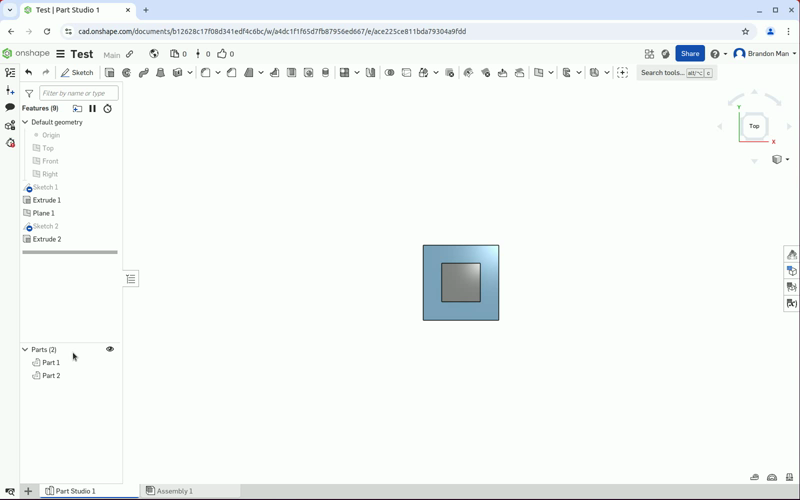
key(shift+p)
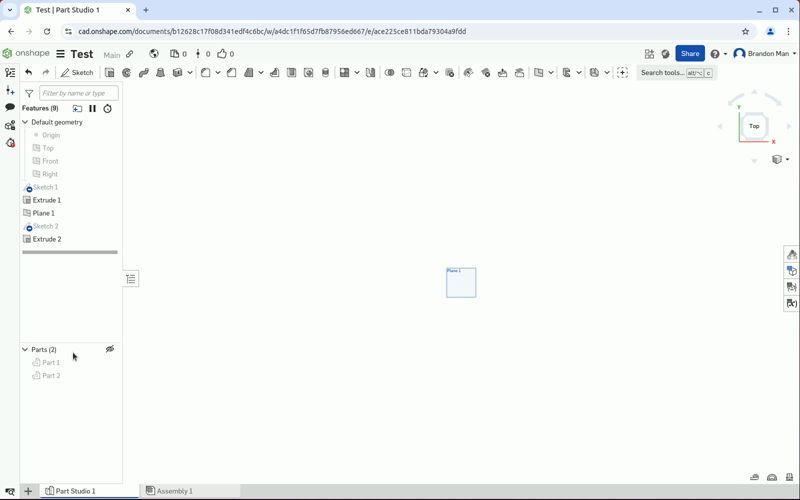
key(space)
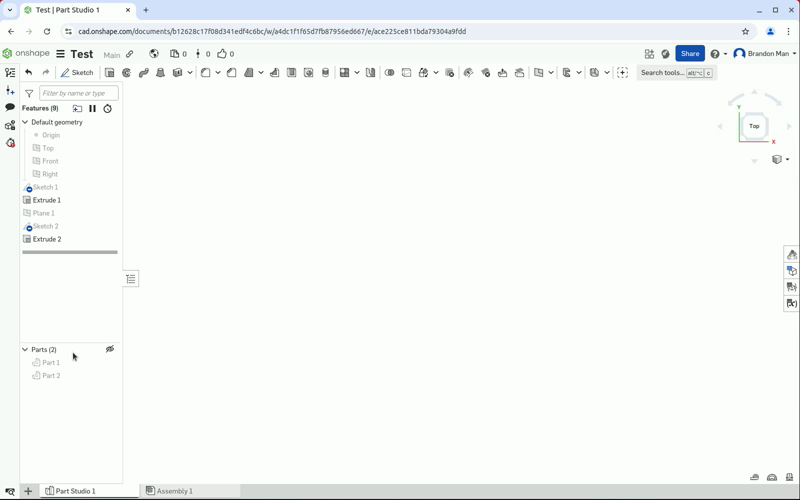
key_down(shift)
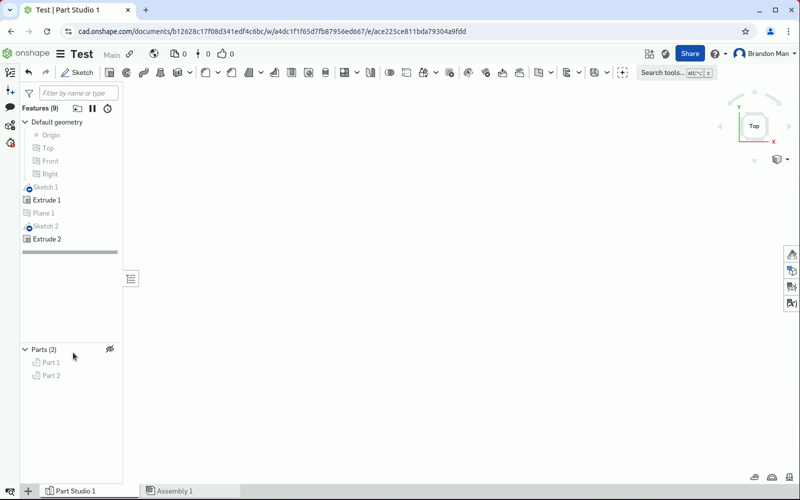
key(up)
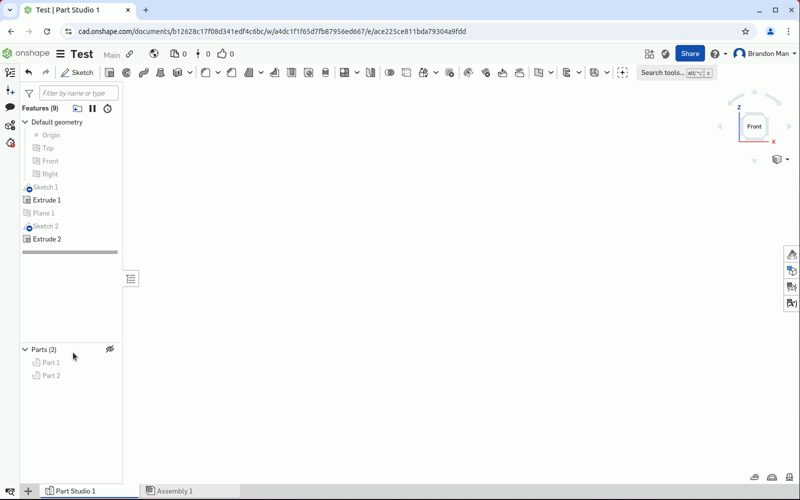
key_up(shift)
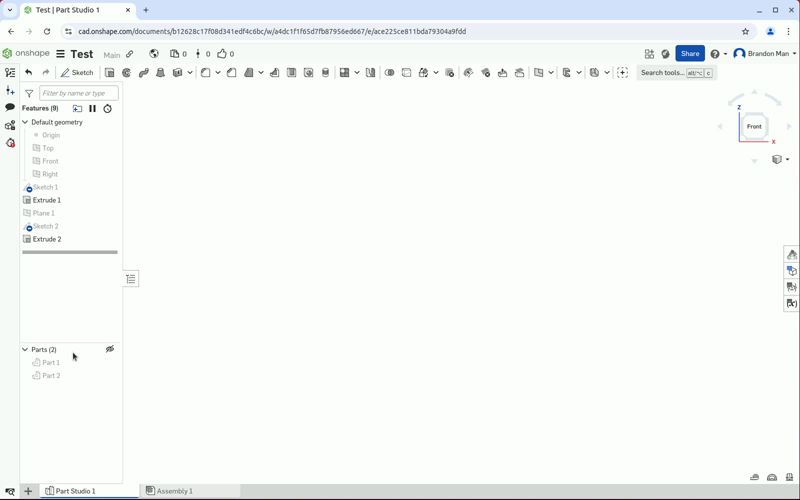
mouse_move(73, 352)
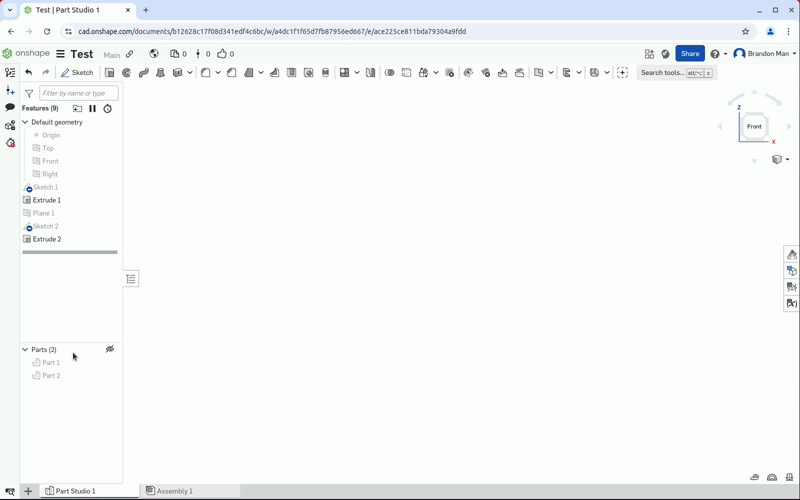
key(shift+y)
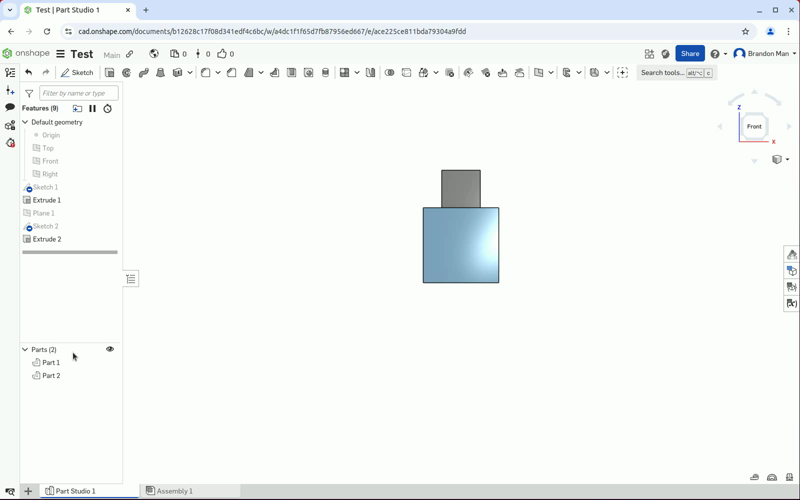
mouse_move(541, 75)
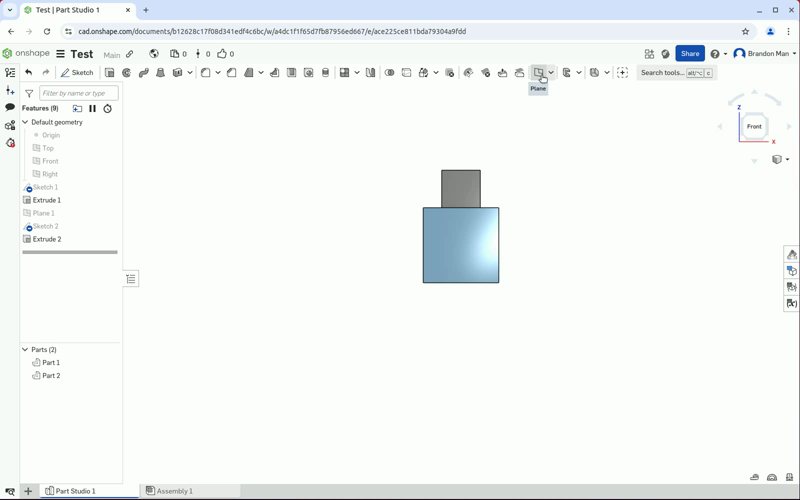
click(541, 75)
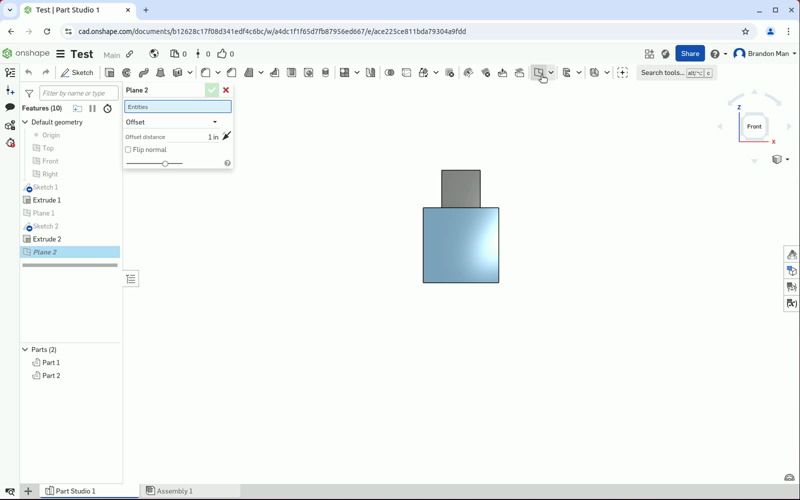
mouse_move(73, 163)
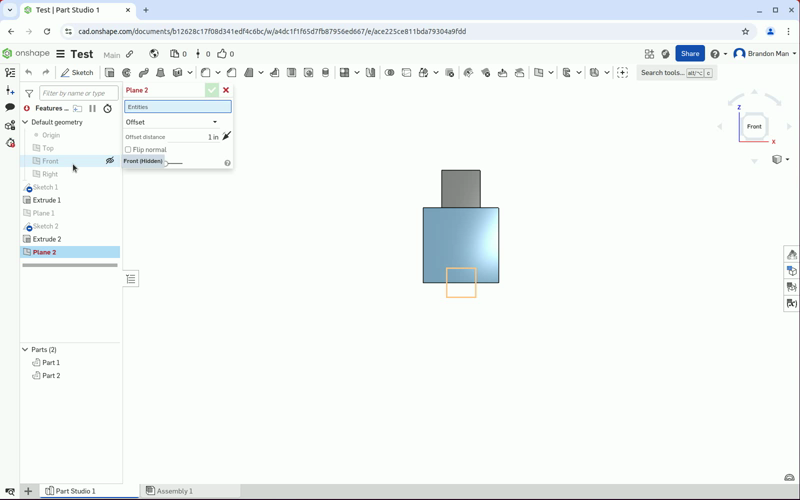
click(73, 163)
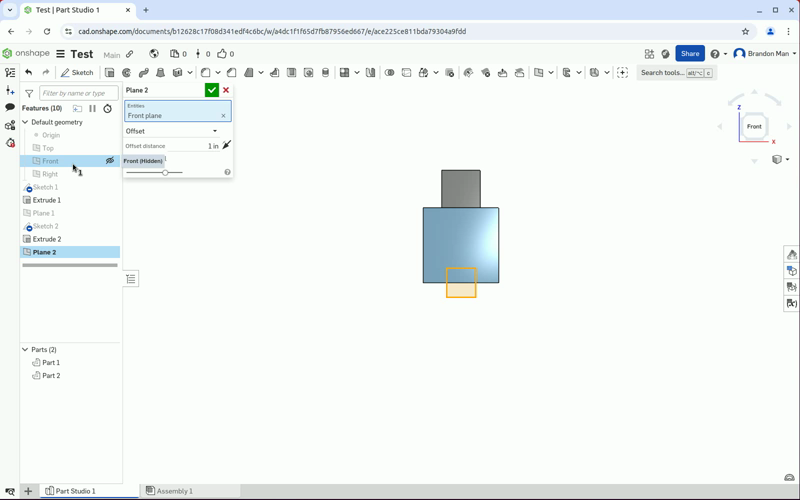
key(tab, 2)
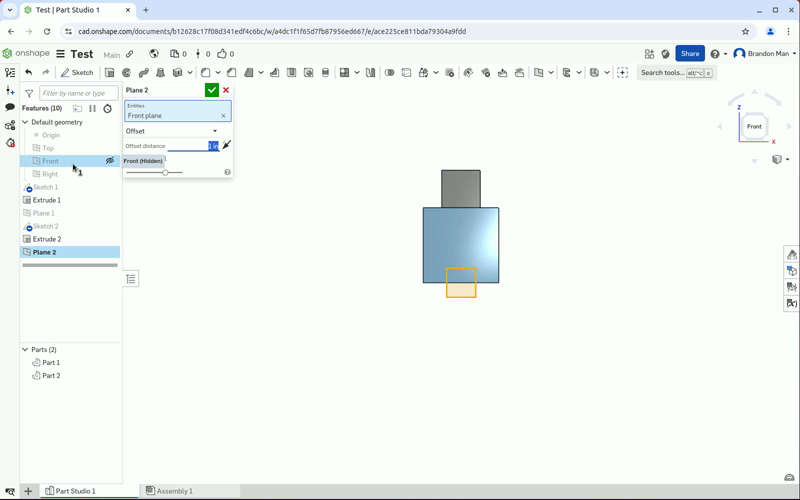
text(3.851)
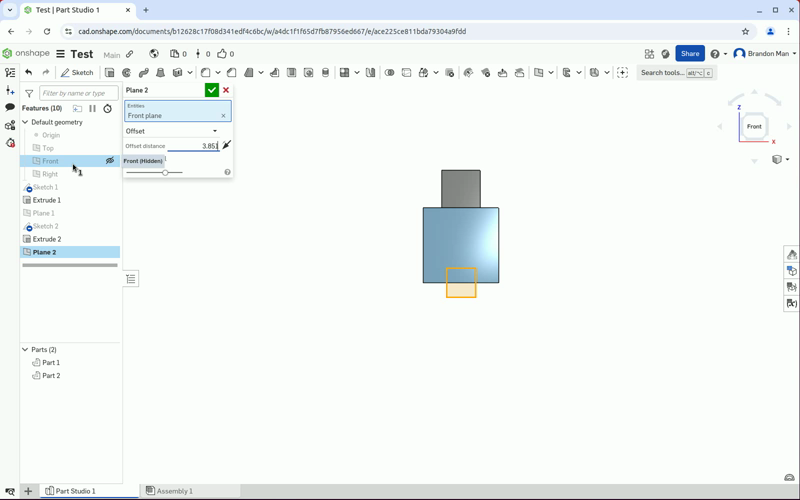
key(enter, 2)
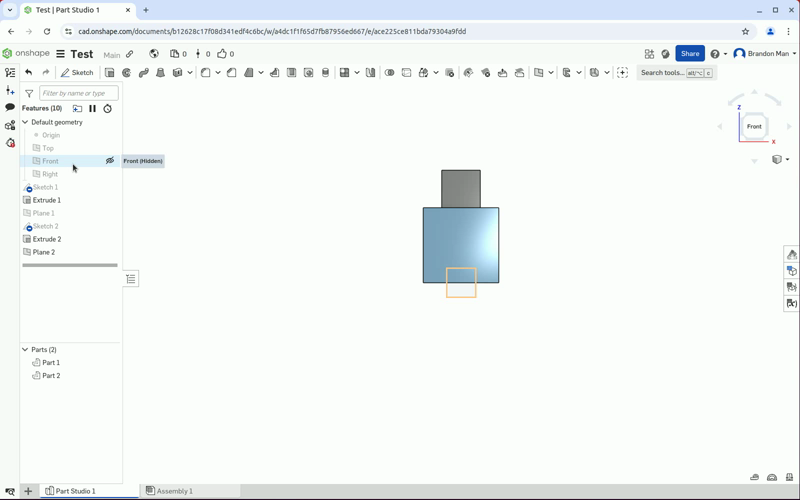
key(shift+s)
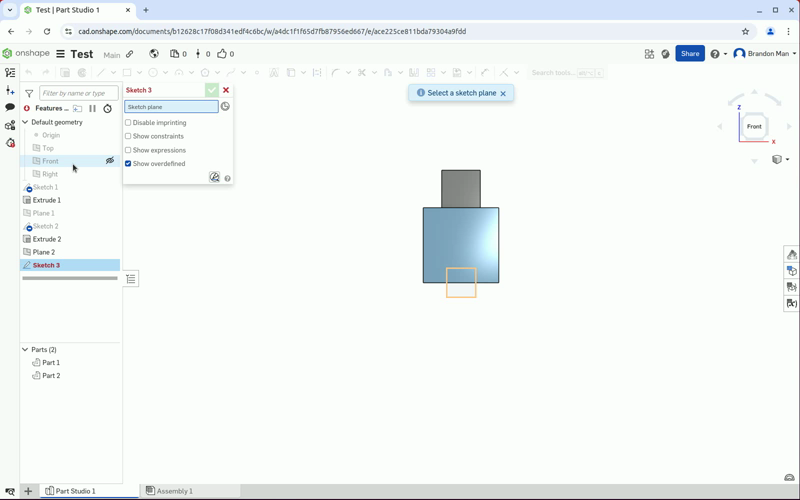
mouse_move(73, 254)
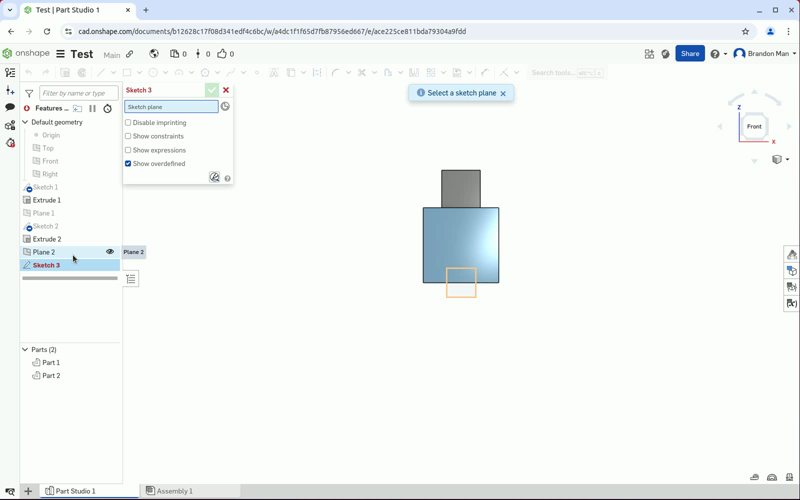
click(73, 254)
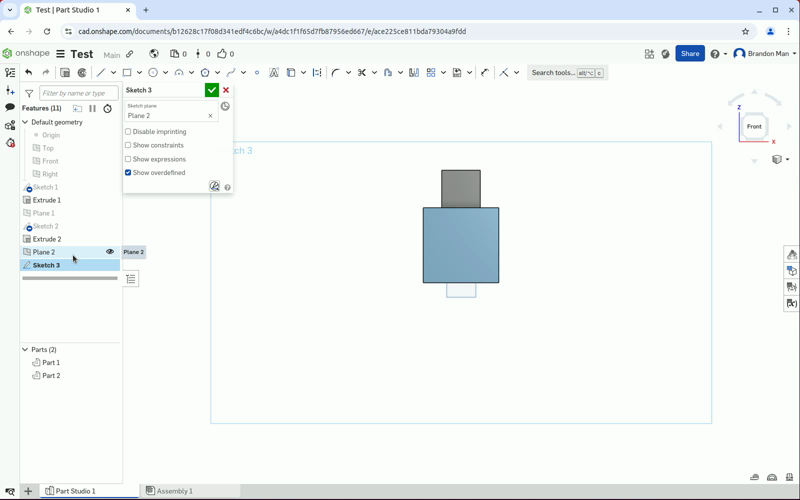
mouse_move(73, 352)
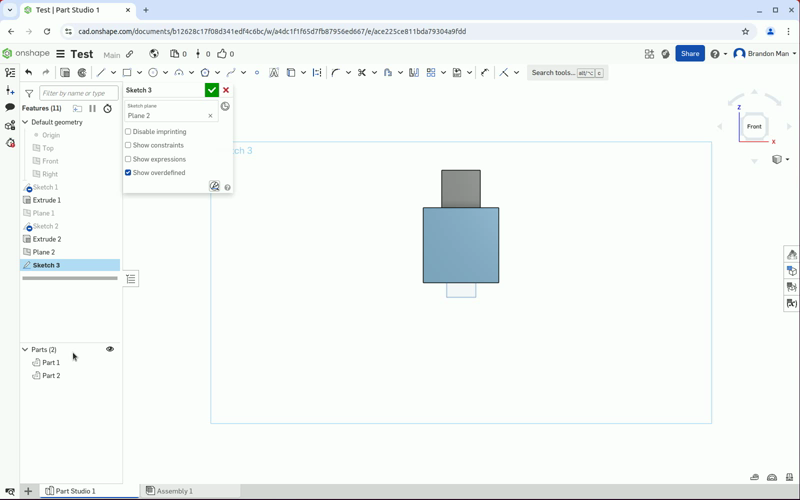
key(y)
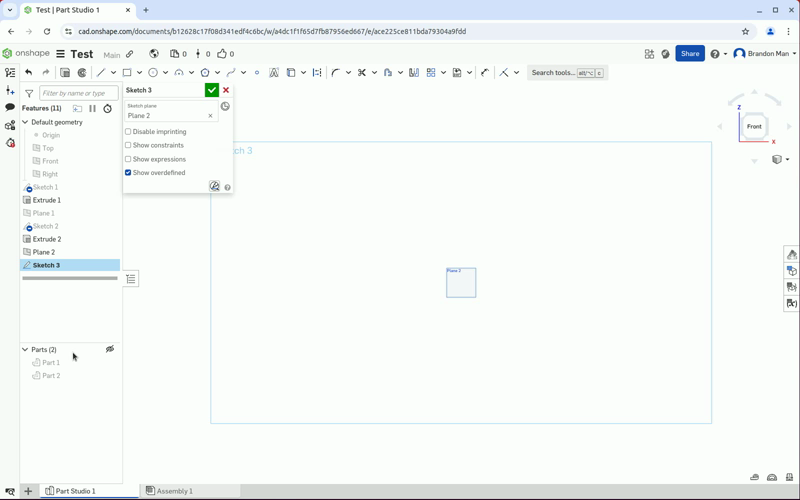
key(c)
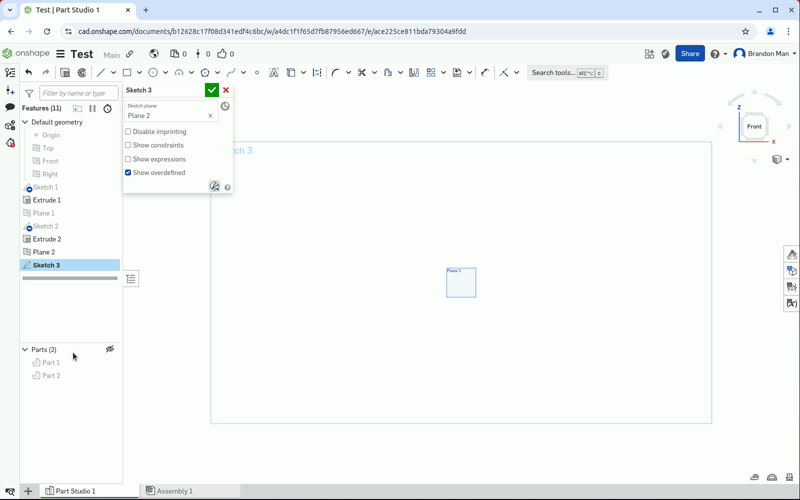
key_down(shift)
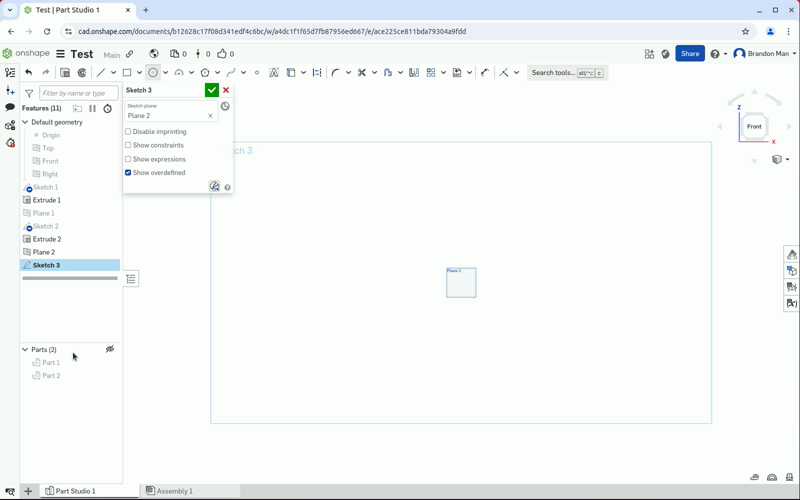
mouse_move(452, 180)
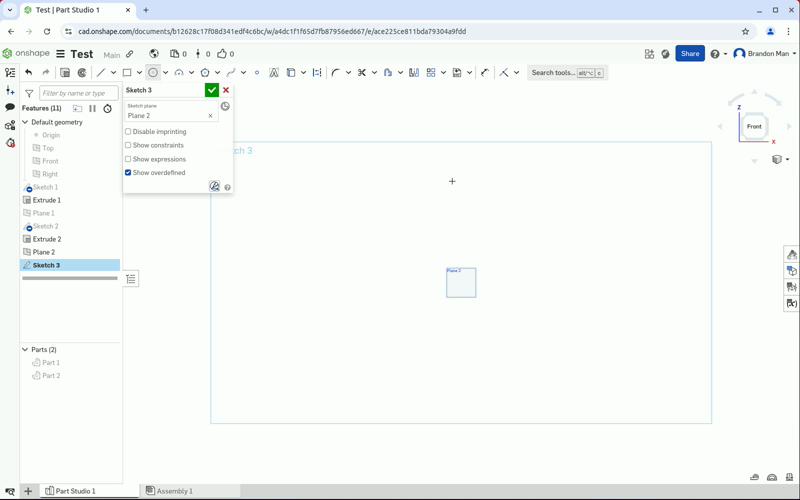
click(452, 180)
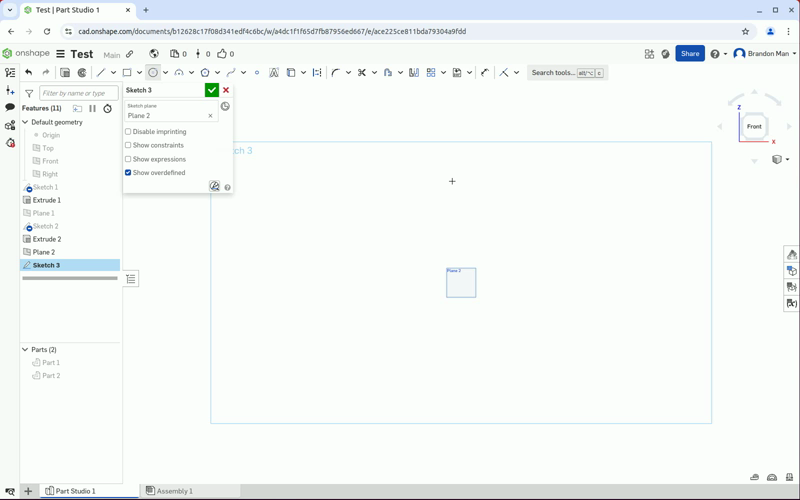
key_up(shift)
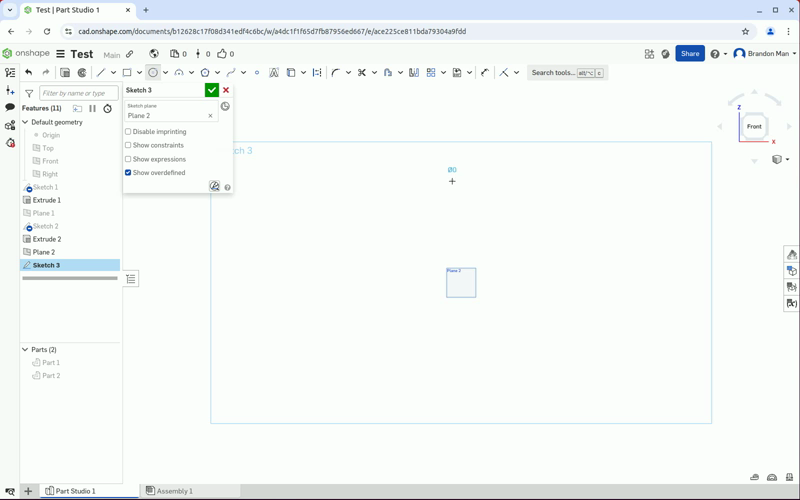
mouse_move(459, 180)
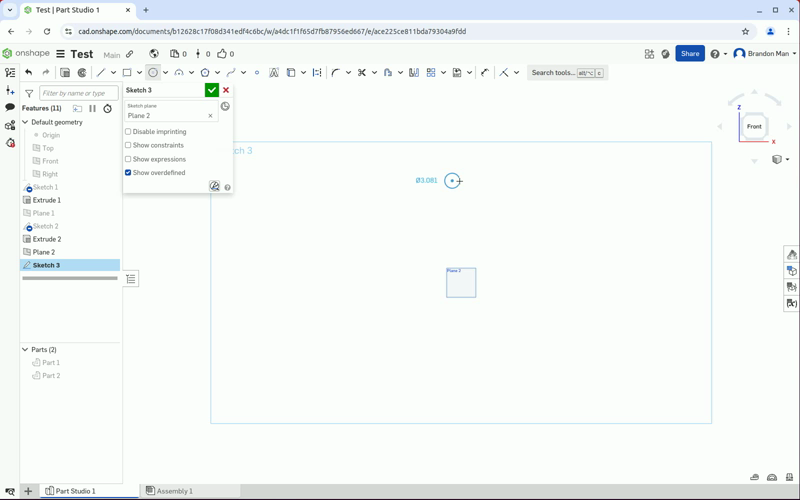
click(459, 180)
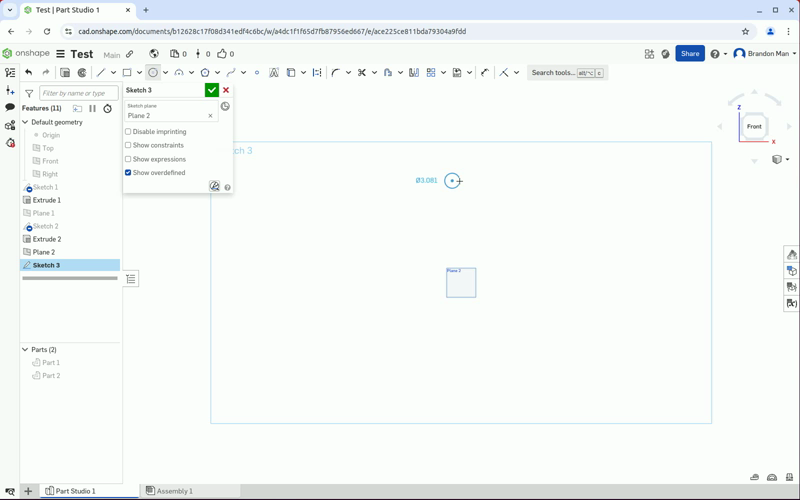
key(esc)
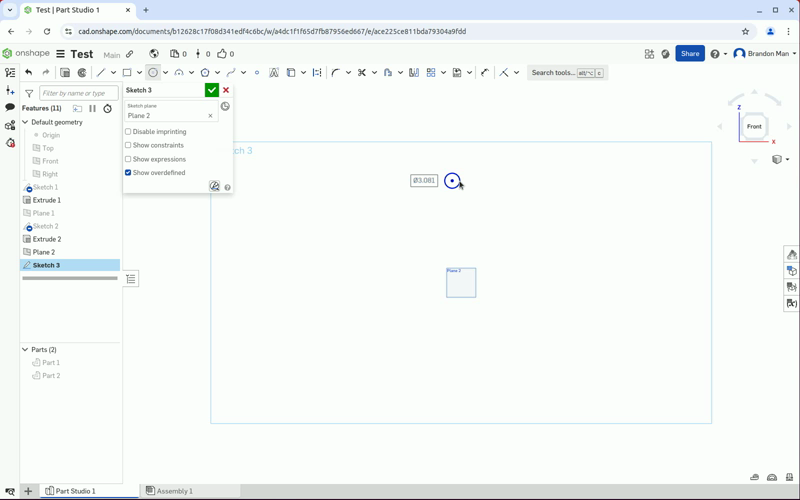
mouse_move(457, 178)
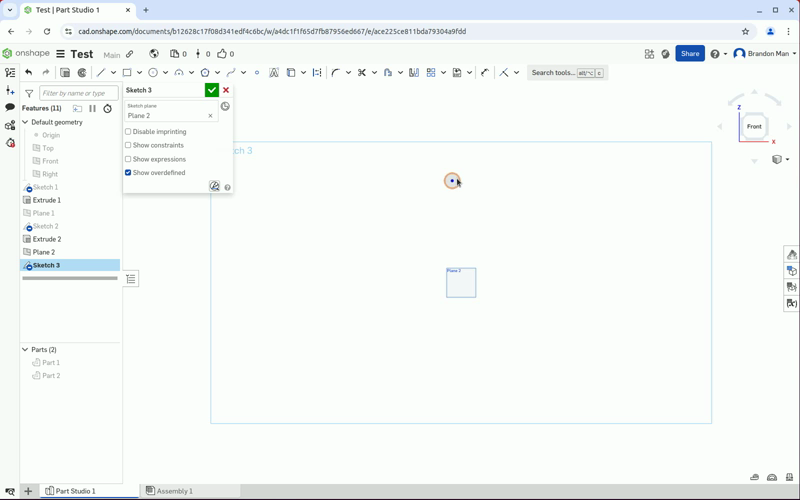
scroll(6)
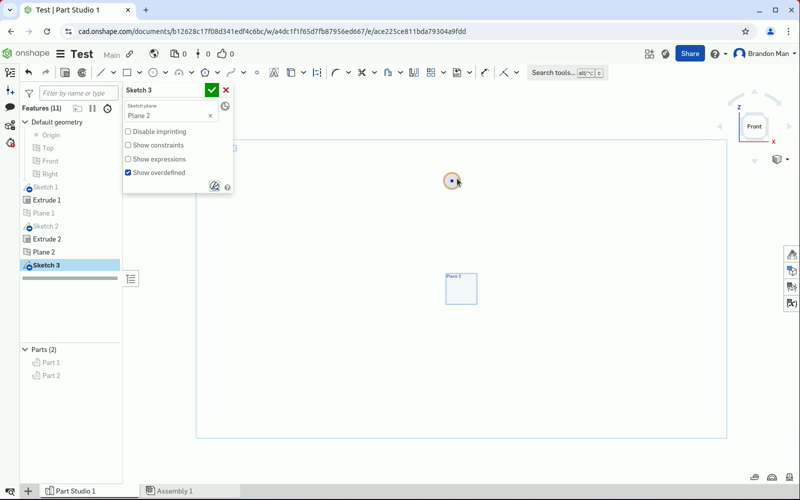
scroll(6)
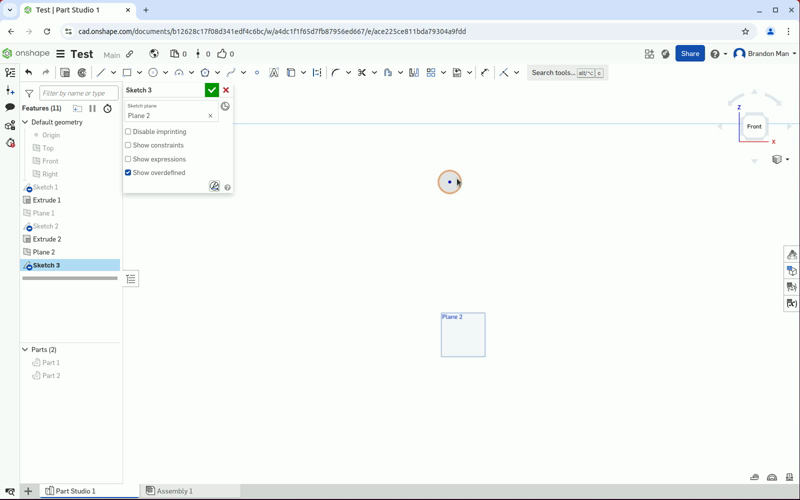
scroll(6)
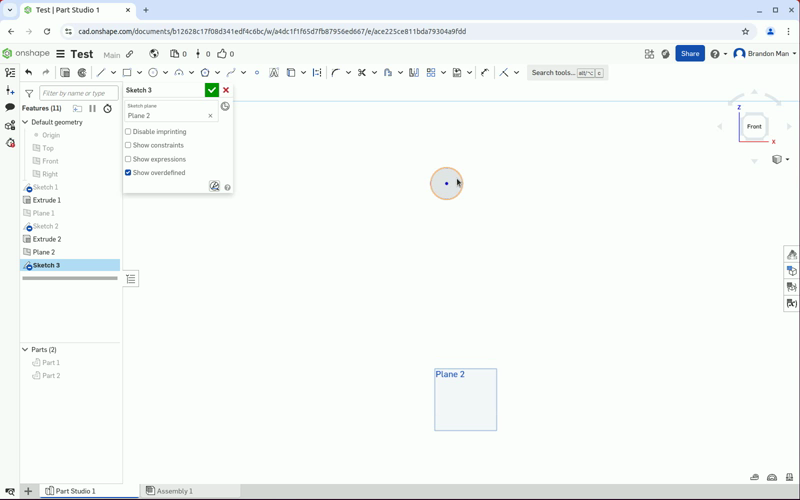
scroll(6)
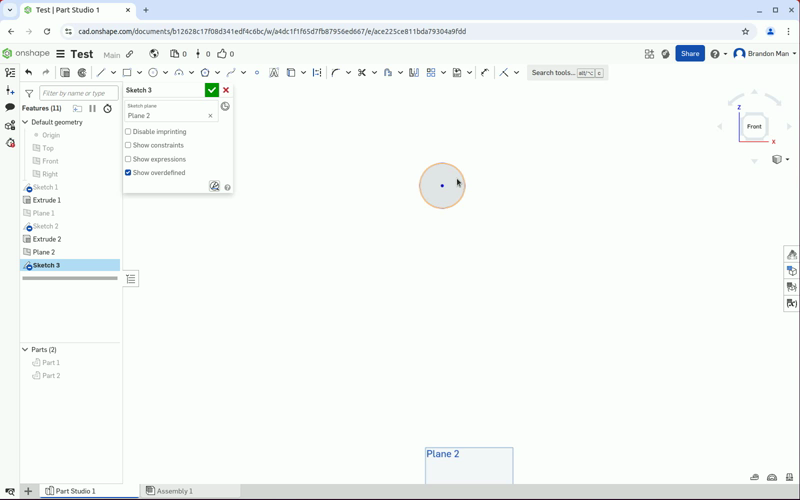
scroll(6)
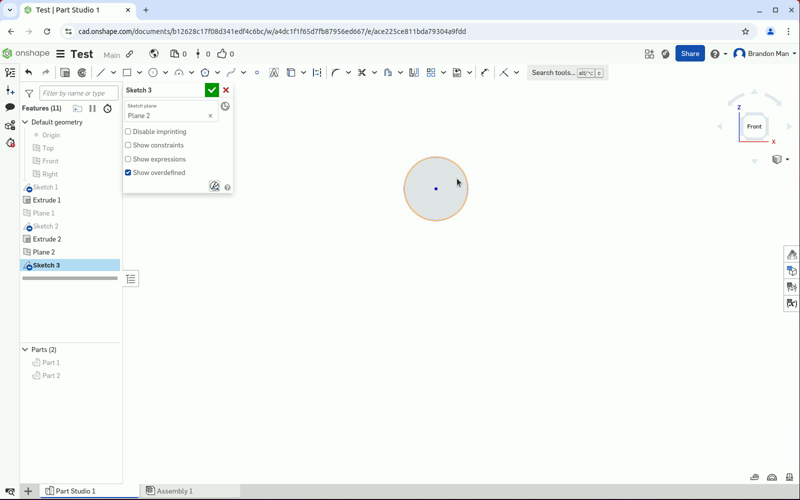
scroll(6)
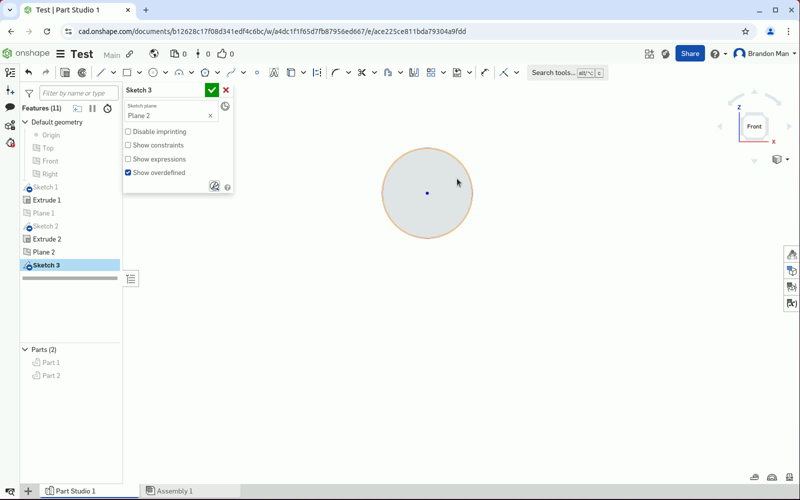
scroll(6)
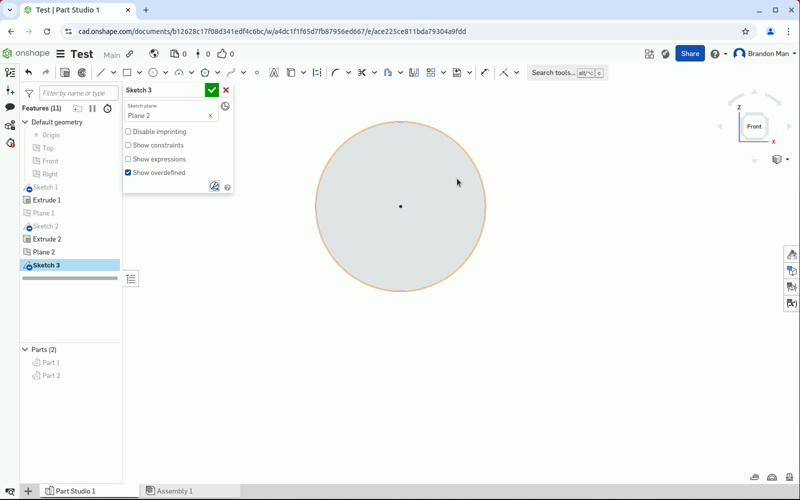
click(457, 178)
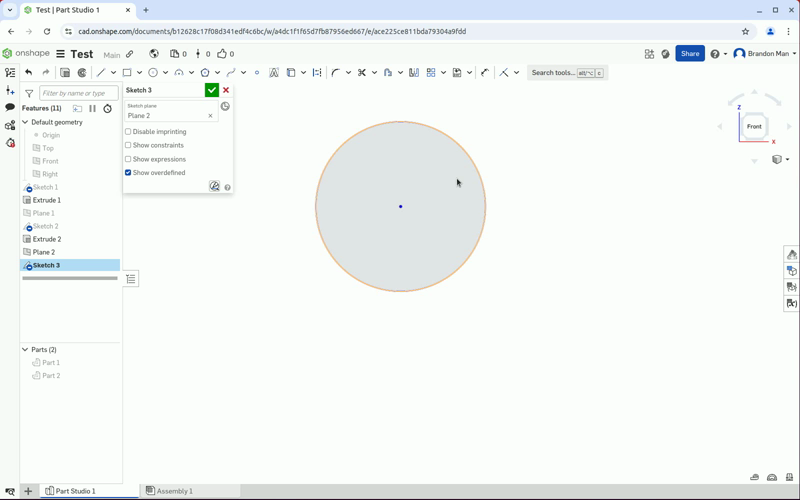
scroll(-6)
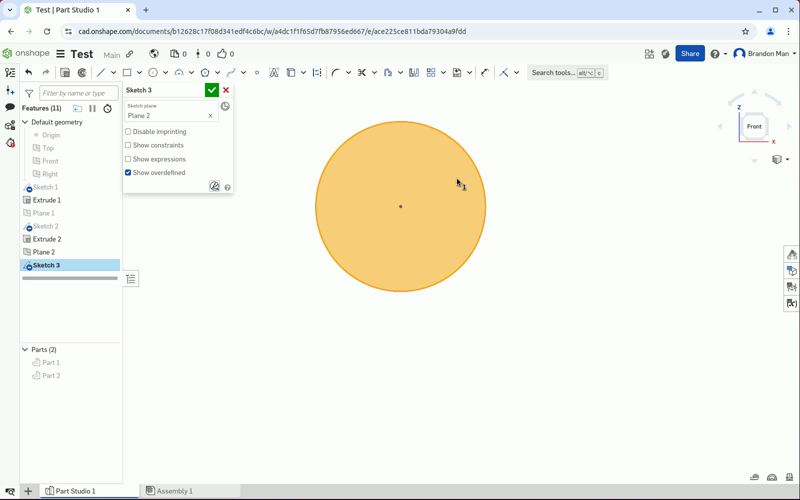
scroll(-6)
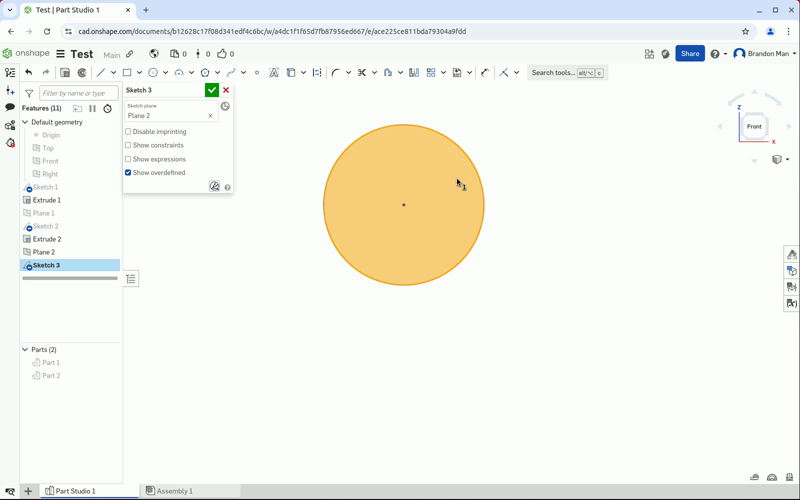
scroll(-6)
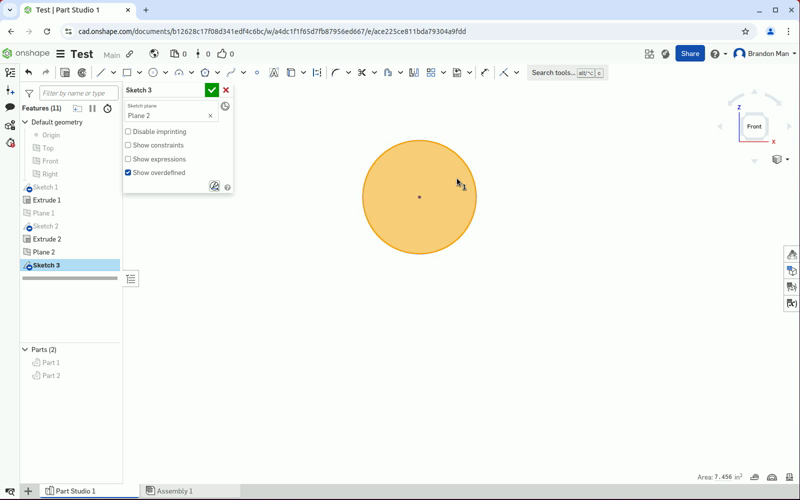
scroll(-6)
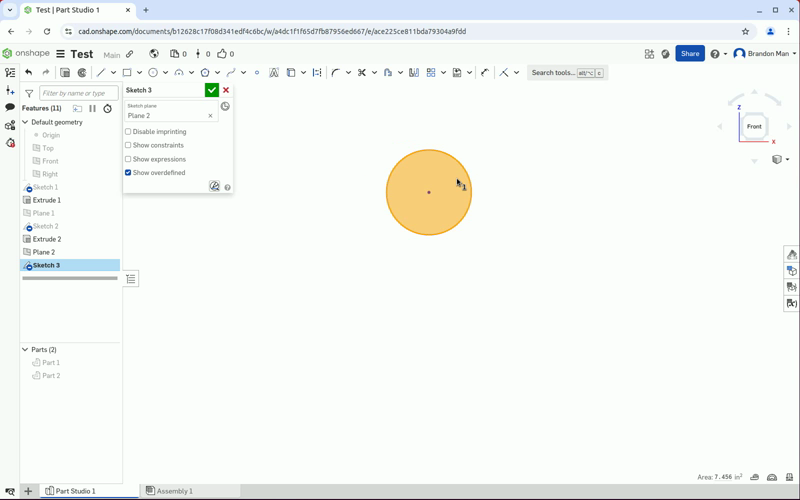
scroll(-6)
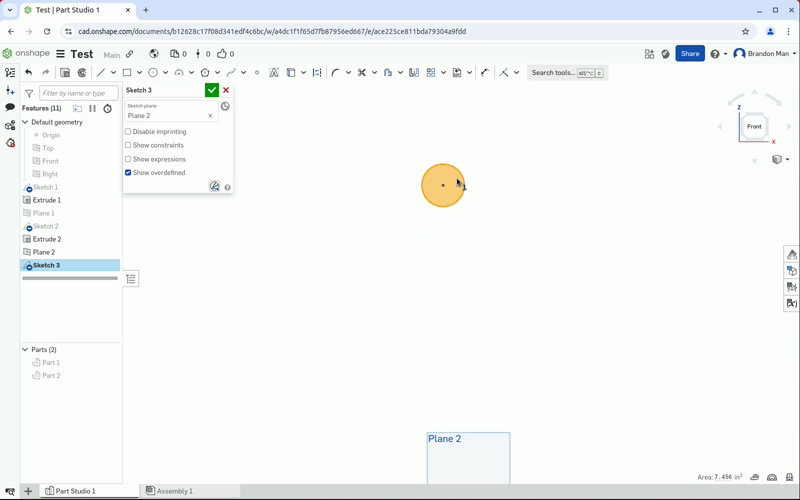
scroll(-6)
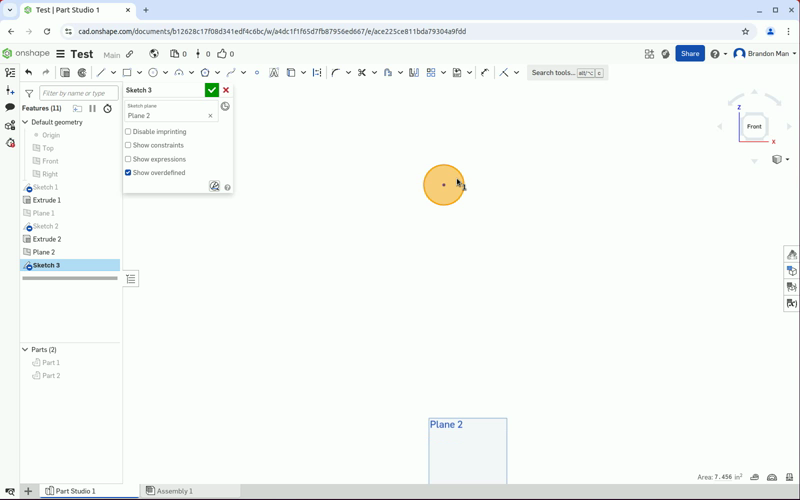
scroll(-6)
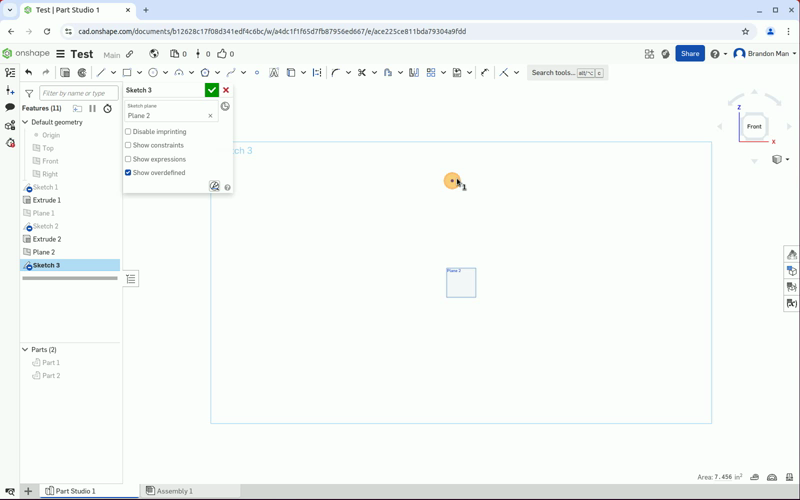
mouse_move(73, 352)
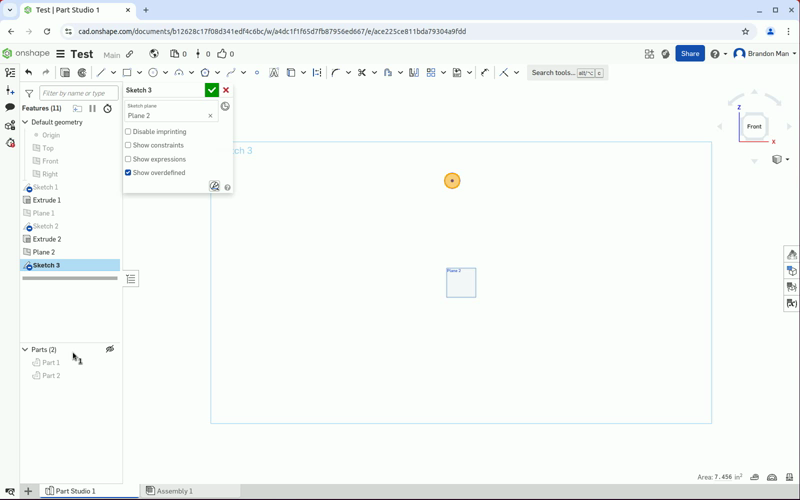
key(shift+y)
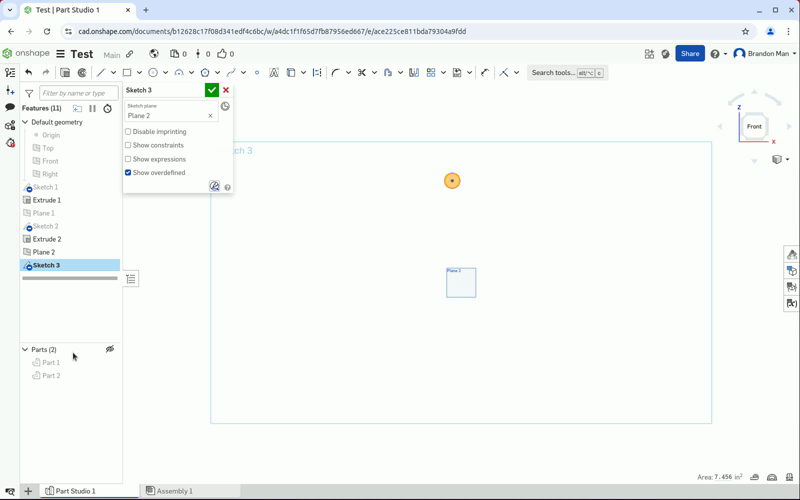
key(shift+e)
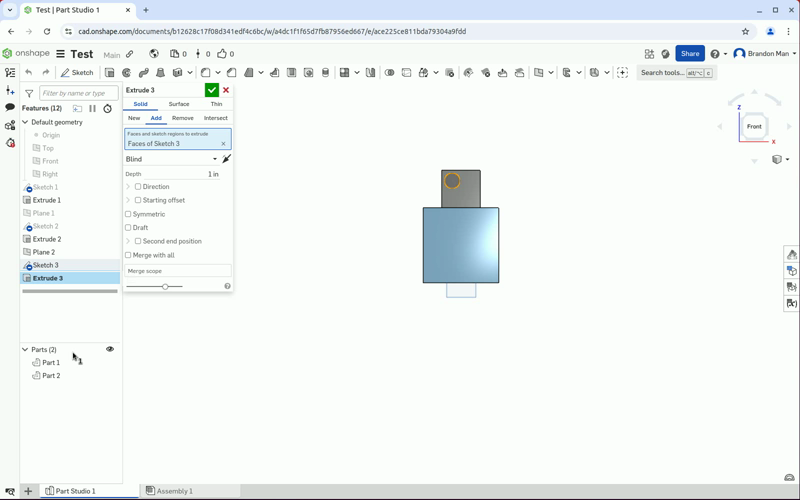
mouse_move(143, 106)
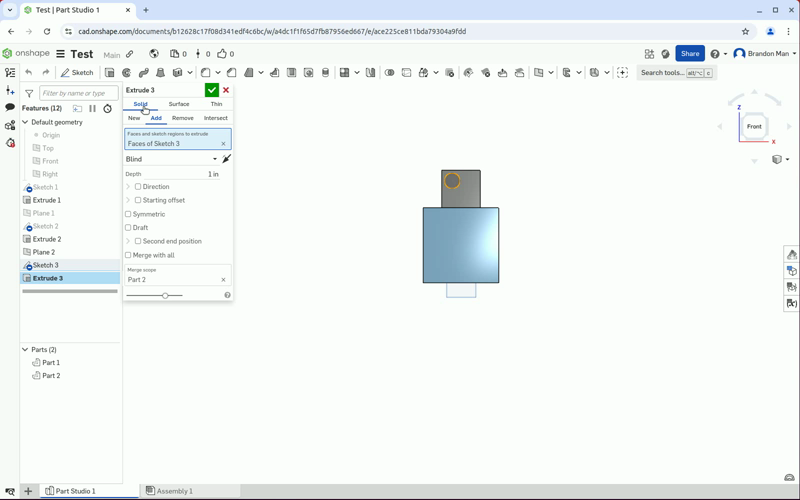
click(143, 106)
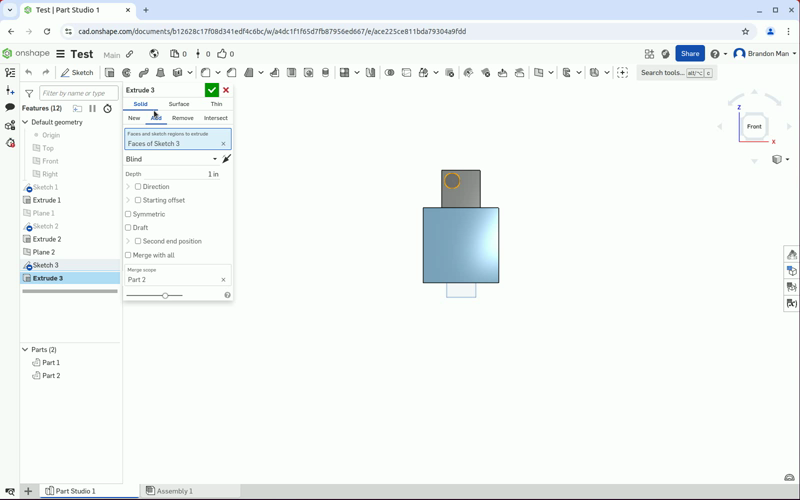
mouse_move(186, 120)
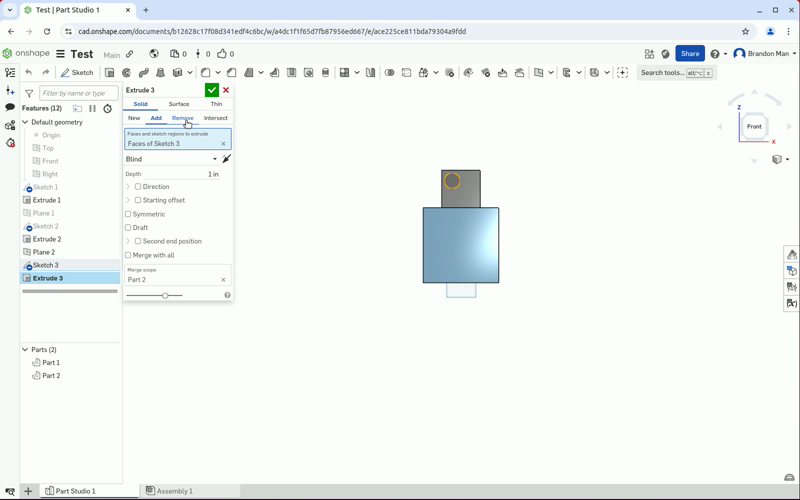
click(186, 120)
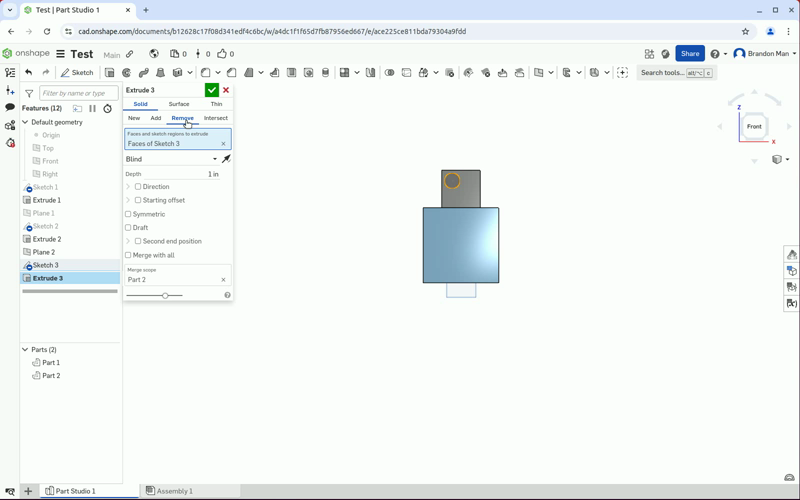
key(tab, 4)
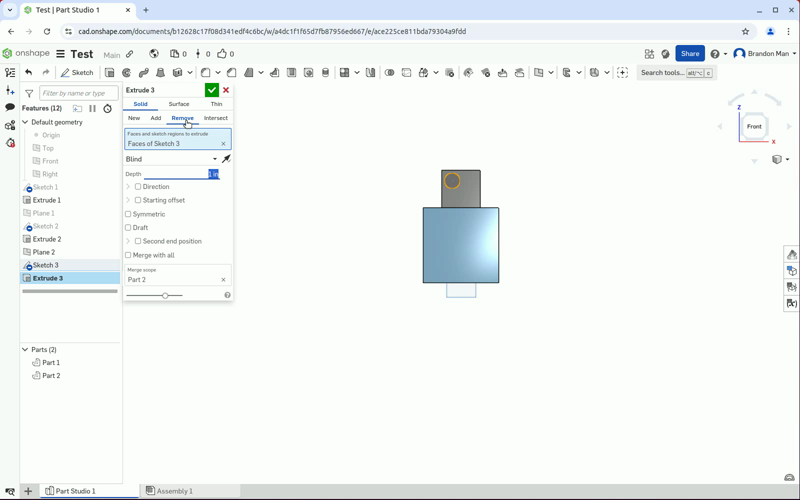
text(7.703)
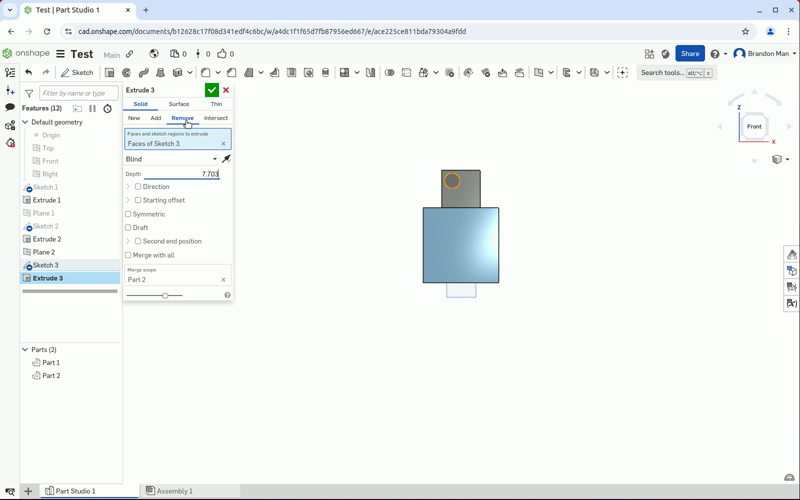
key(tab, 6)
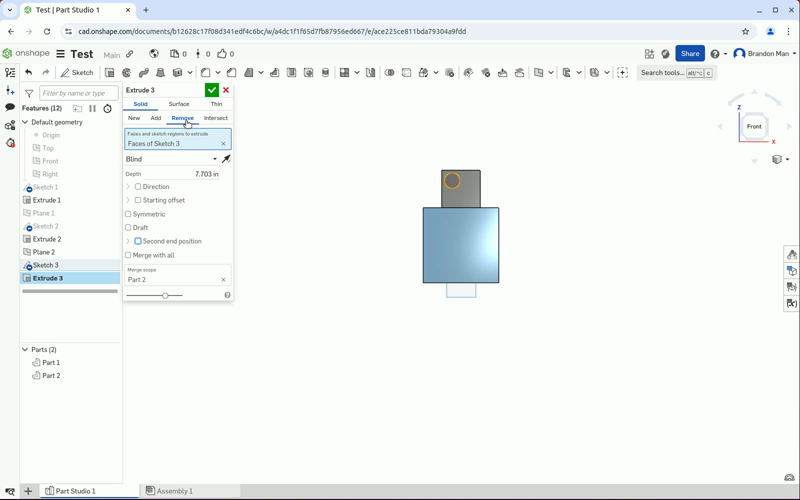
key(space)
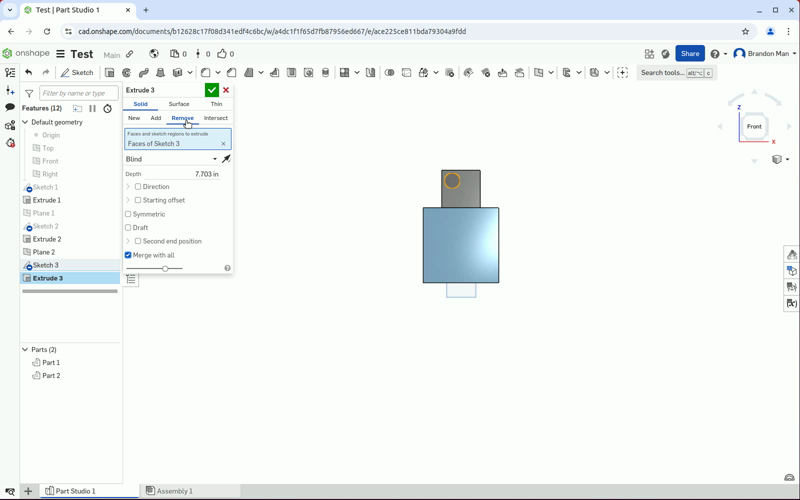
key(enter)
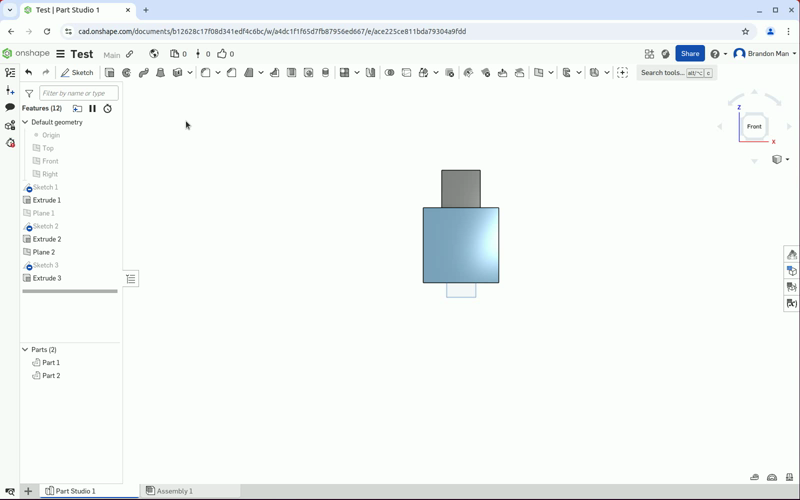
key(shift+h)
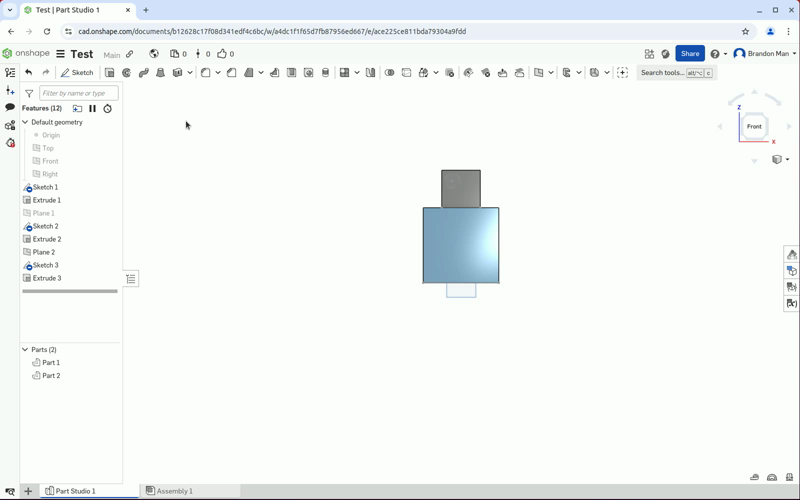
key(shift+h)
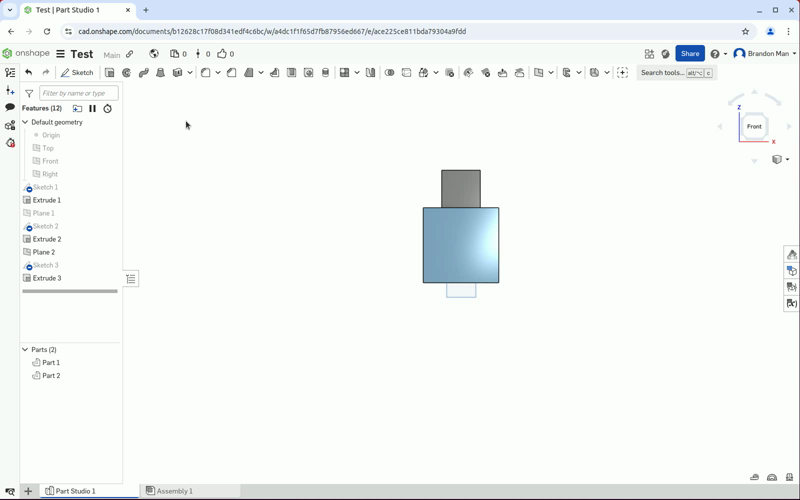
mouse_move(73, 189)
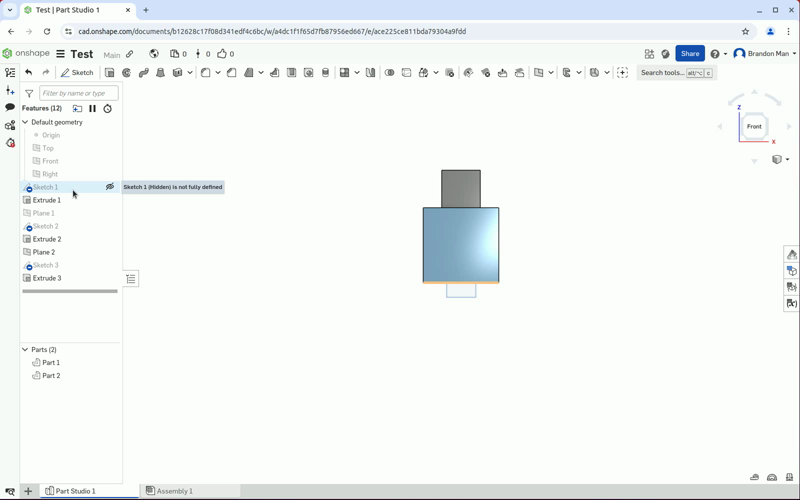
click(73, 189)
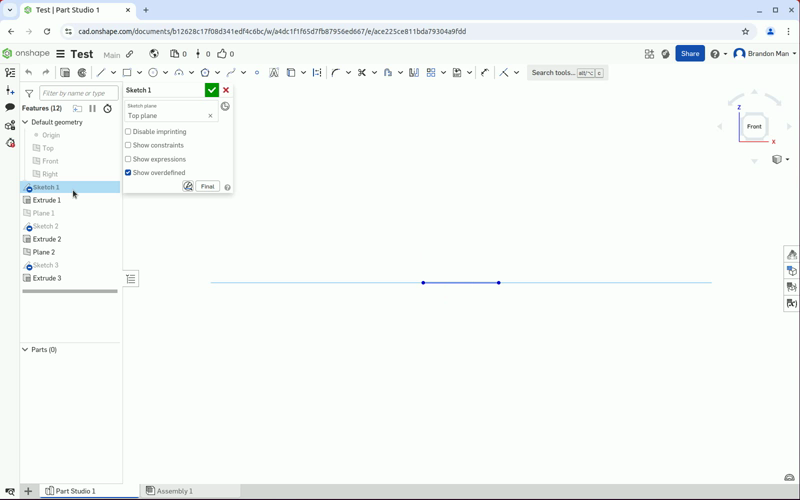
mouse_move(229, 92)
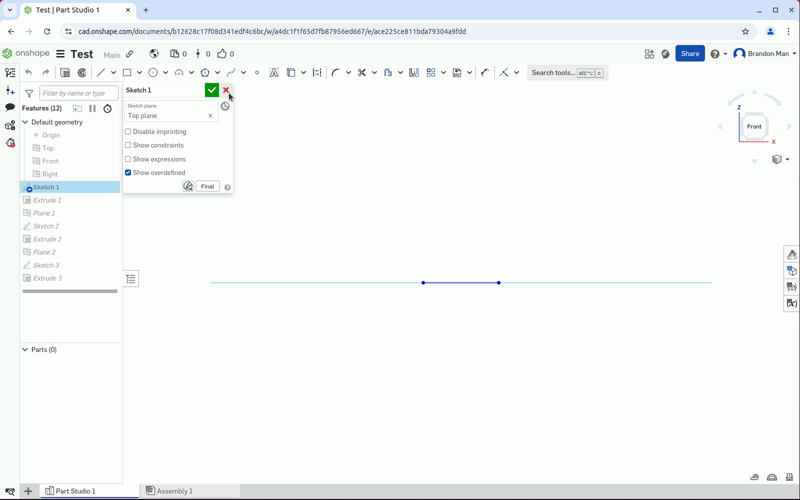
click(229, 92)
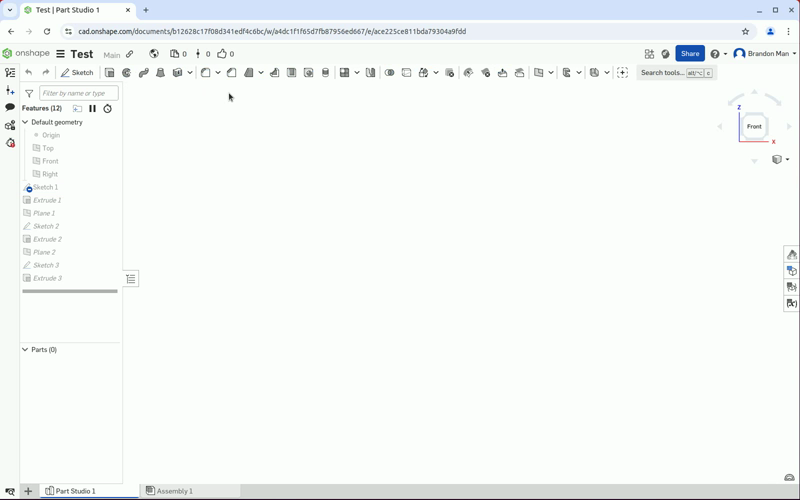
key(shift+s)
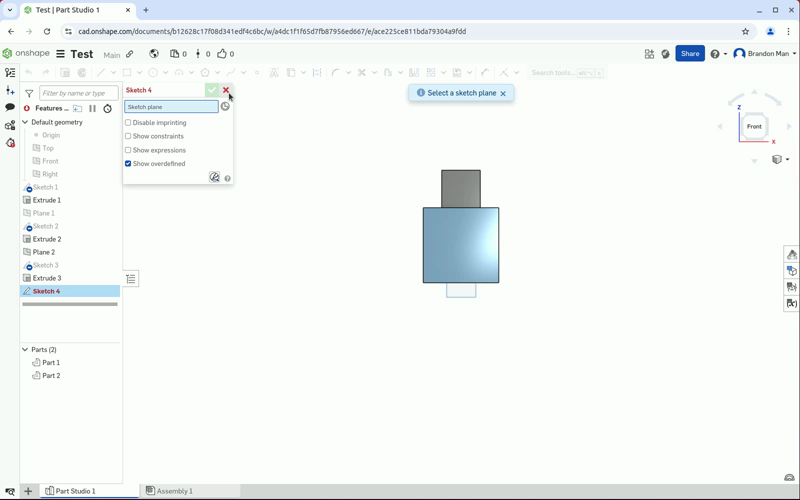
mouse_move(73, 254)
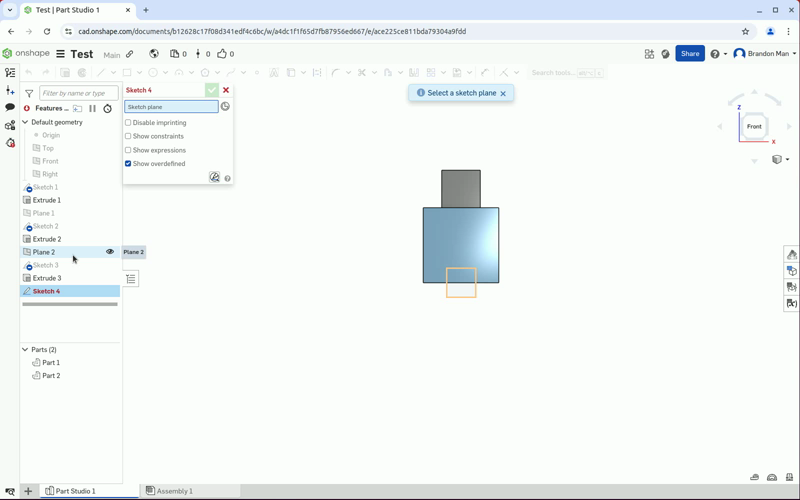
click(73, 254)
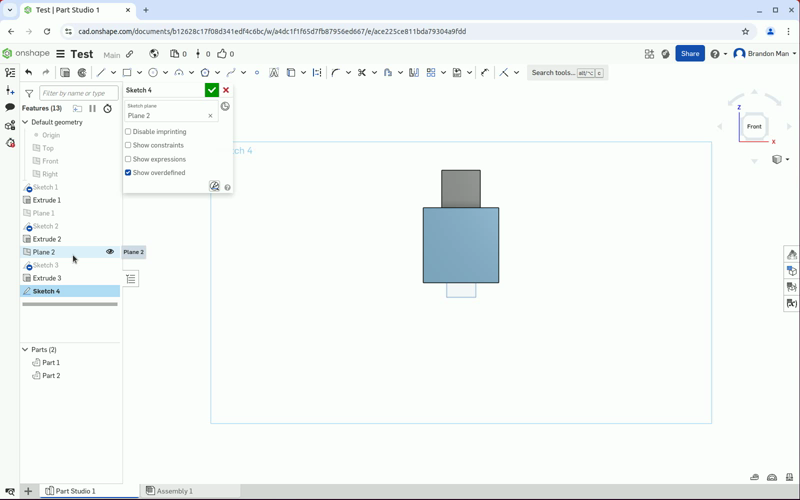
mouse_move(73, 352)
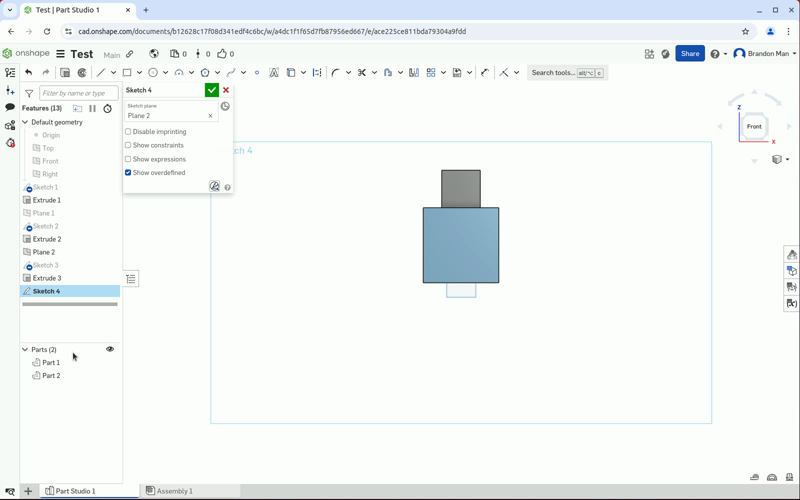
key(y)
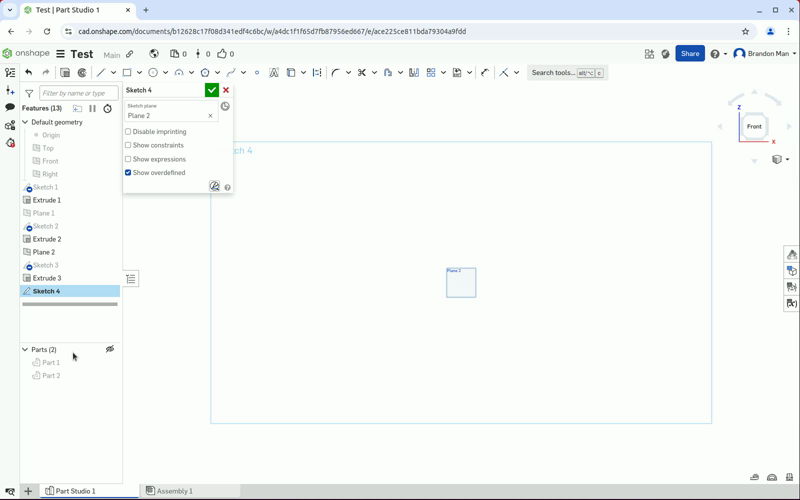
key(c)
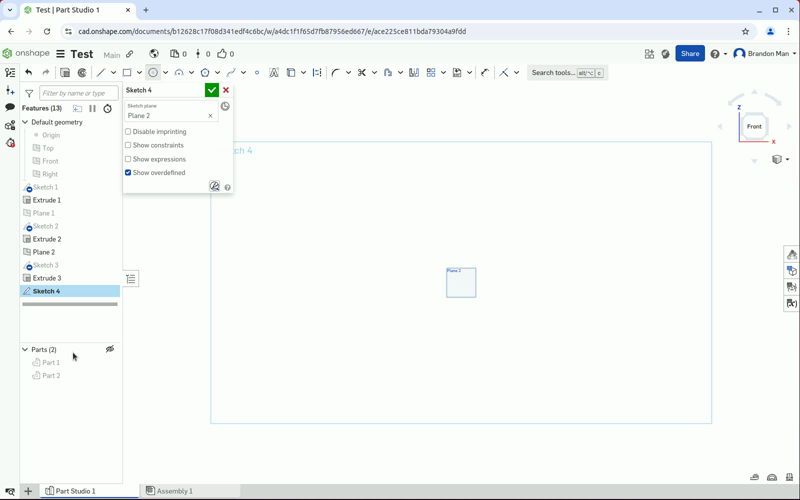
key_down(shift)
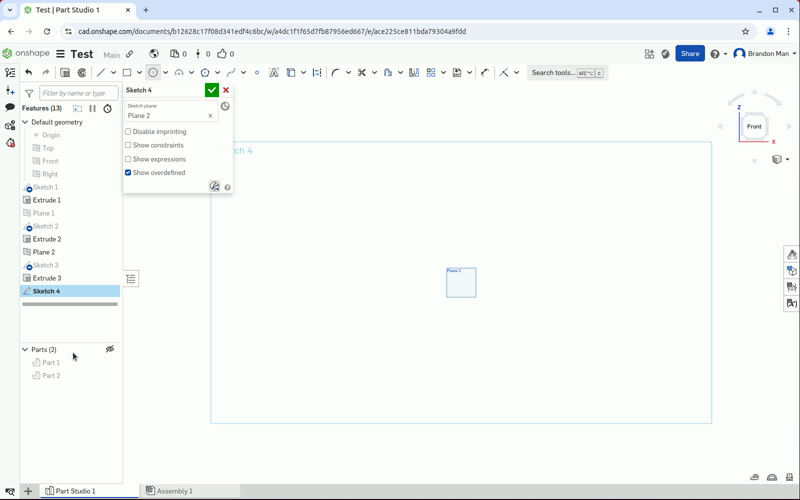
mouse_move(470, 180)
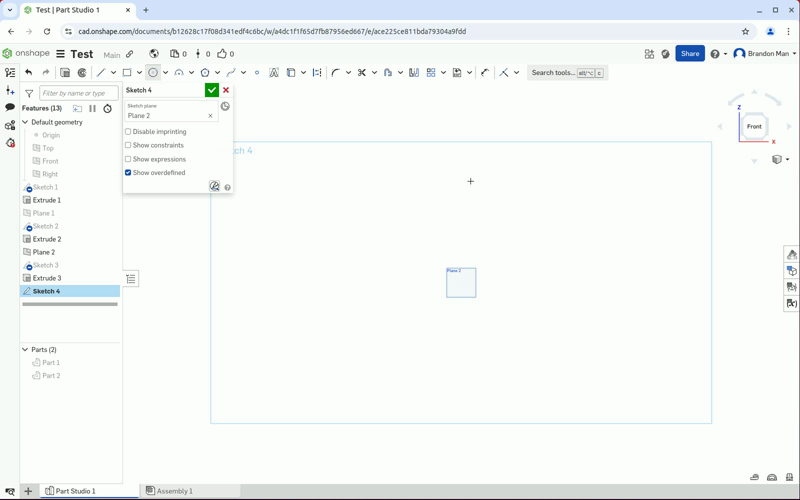
click(470, 180)
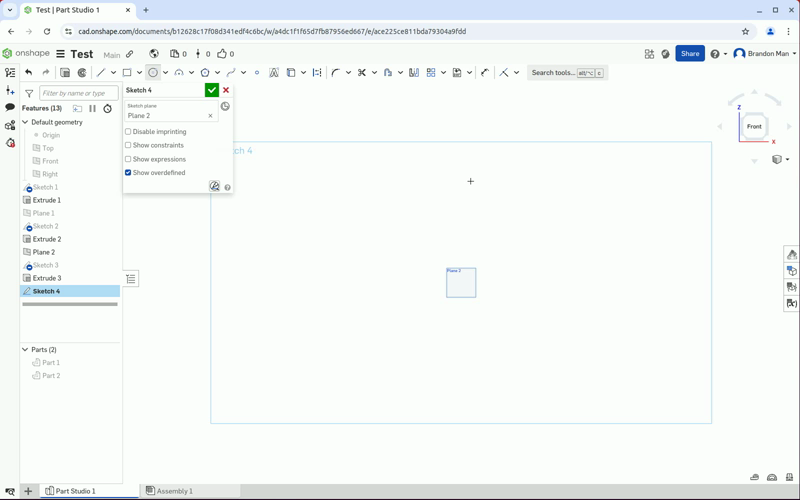
key_up(shift)
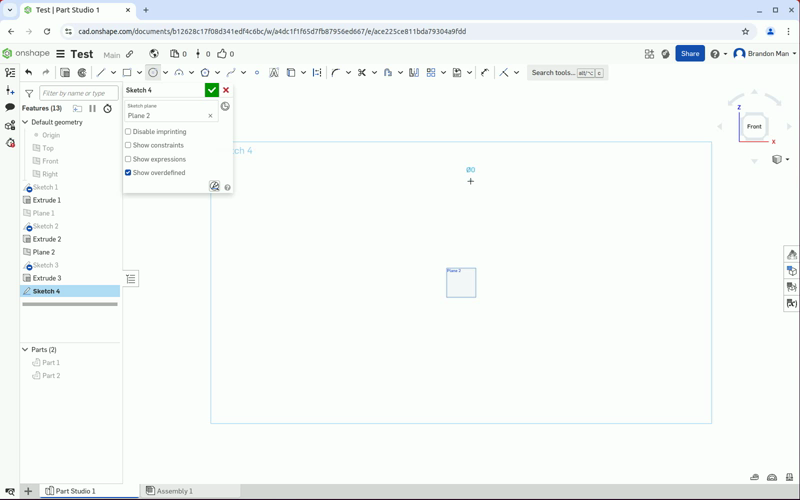
mouse_move(478, 180)
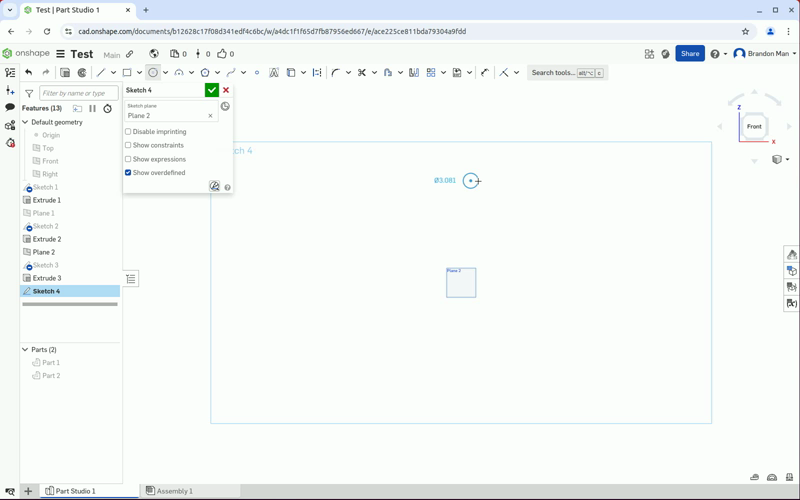
click(478, 180)
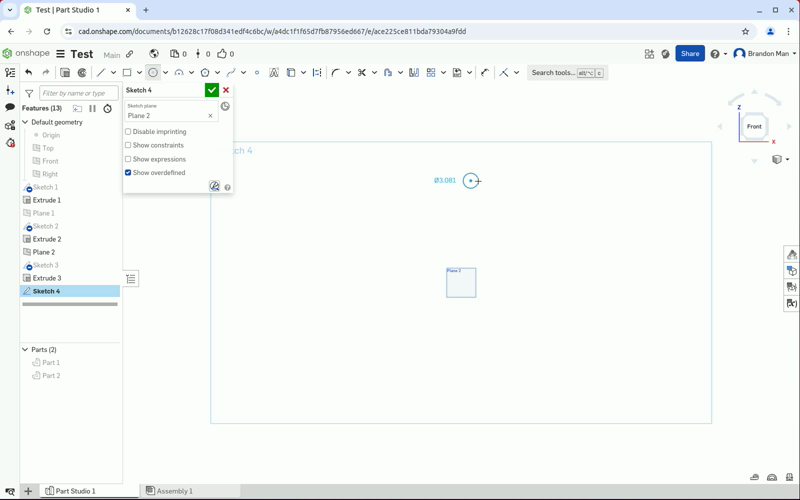
key(esc)
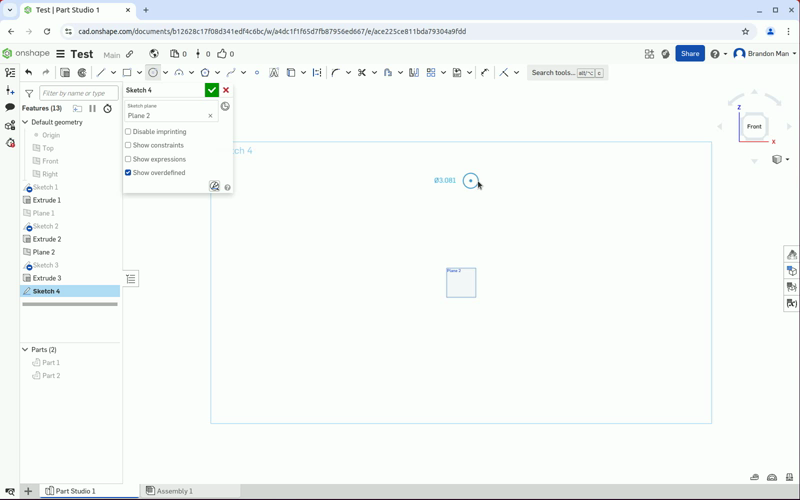
mouse_move(470, 182)
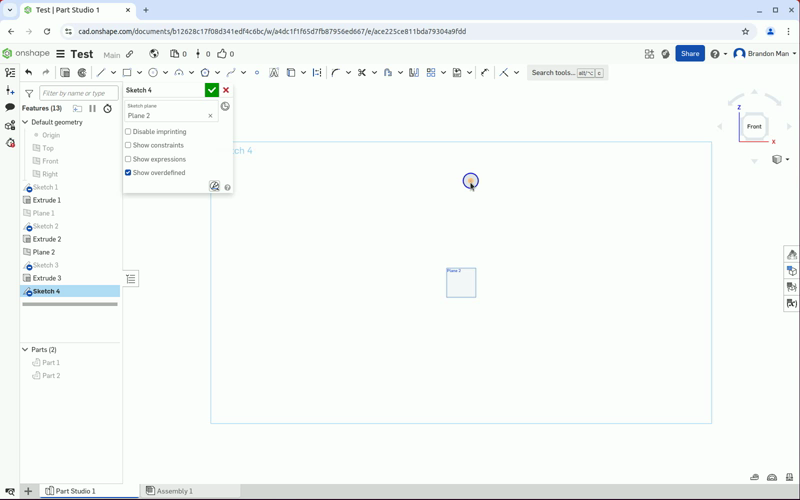
scroll(6)
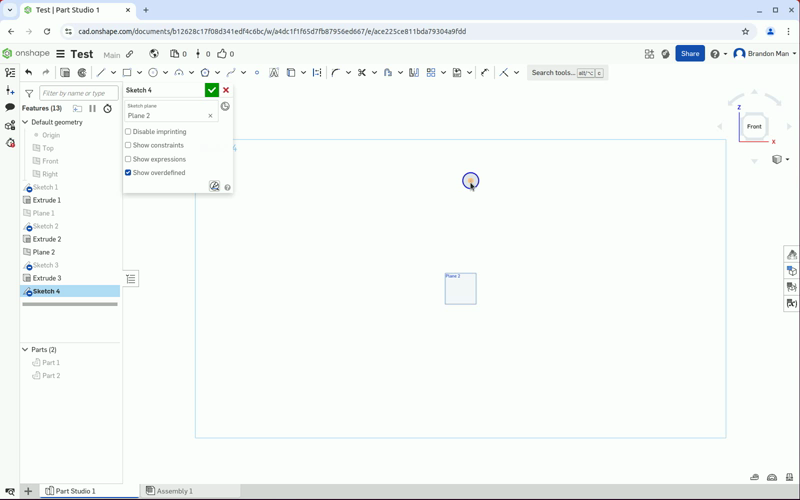
scroll(6)
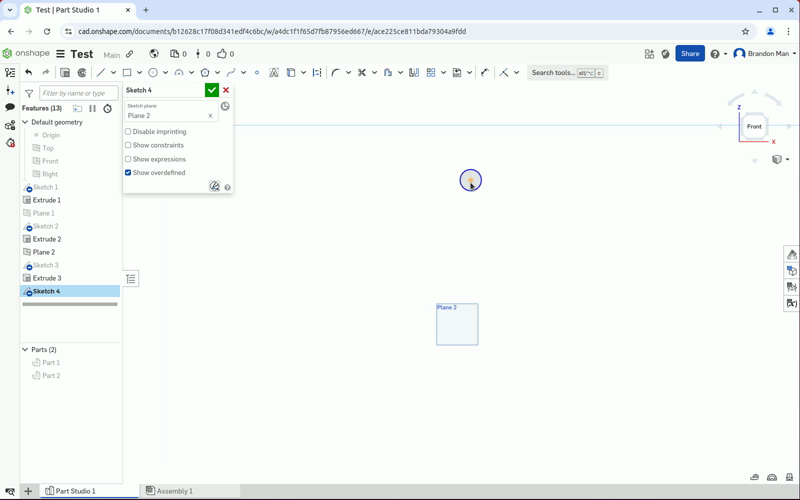
scroll(6)
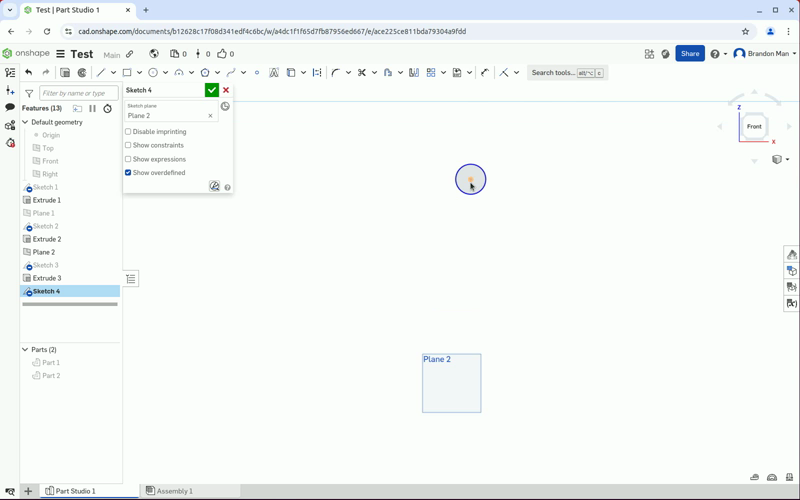
scroll(6)
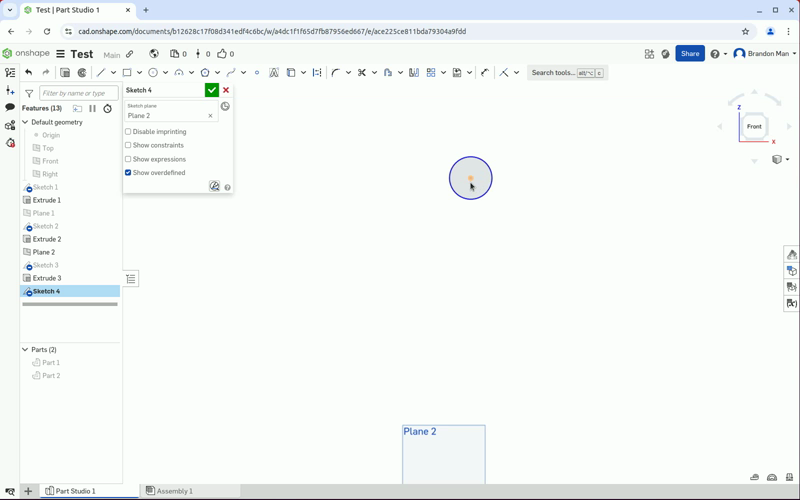
scroll(6)
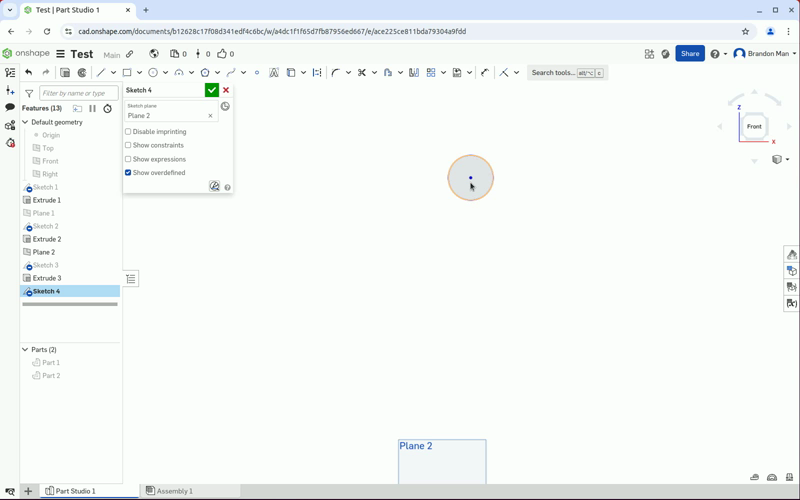
scroll(6)
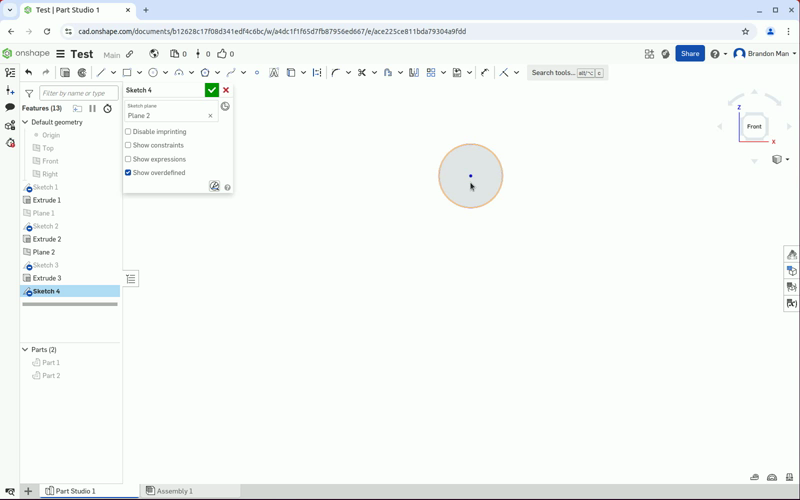
scroll(6)
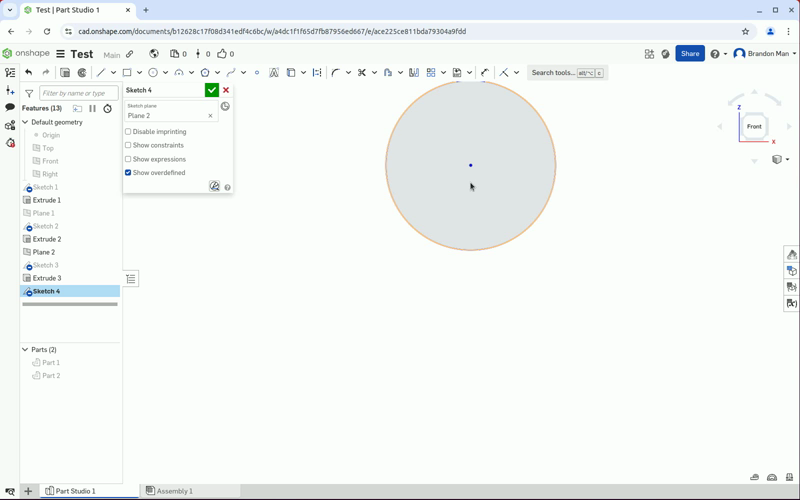
click(470, 182)
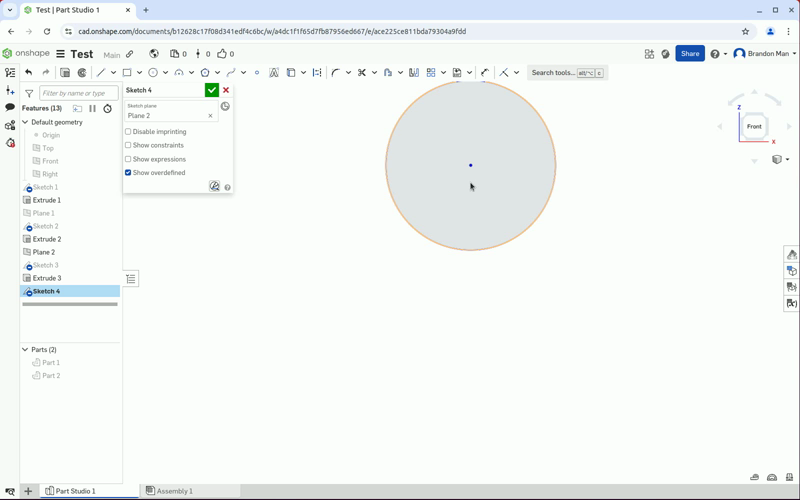
scroll(-6)
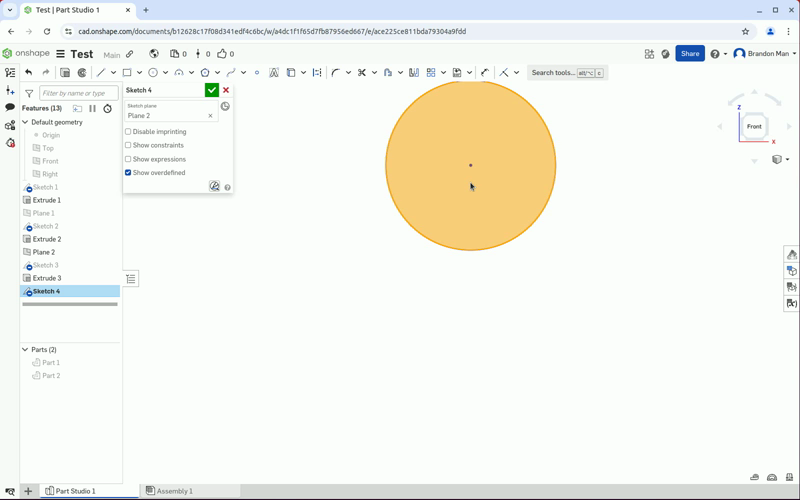
scroll(-6)
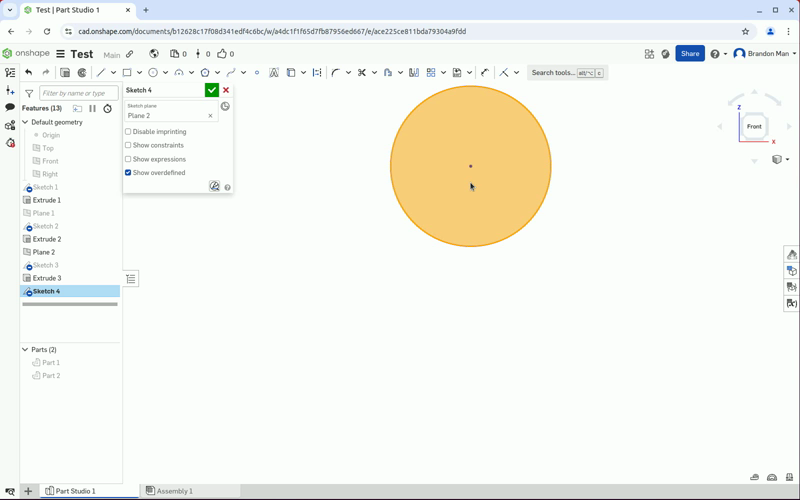
scroll(-6)
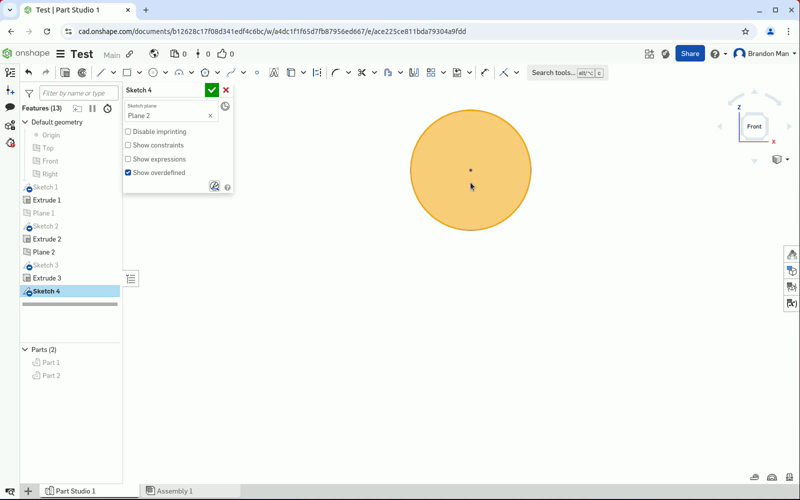
scroll(-6)
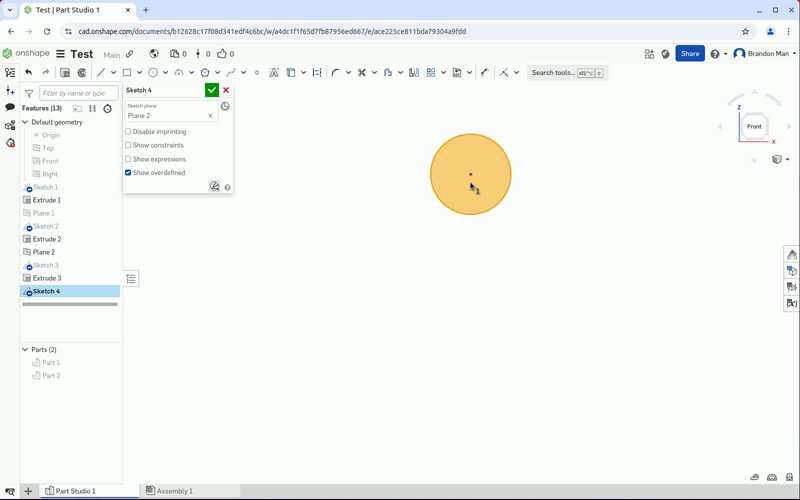
scroll(-6)
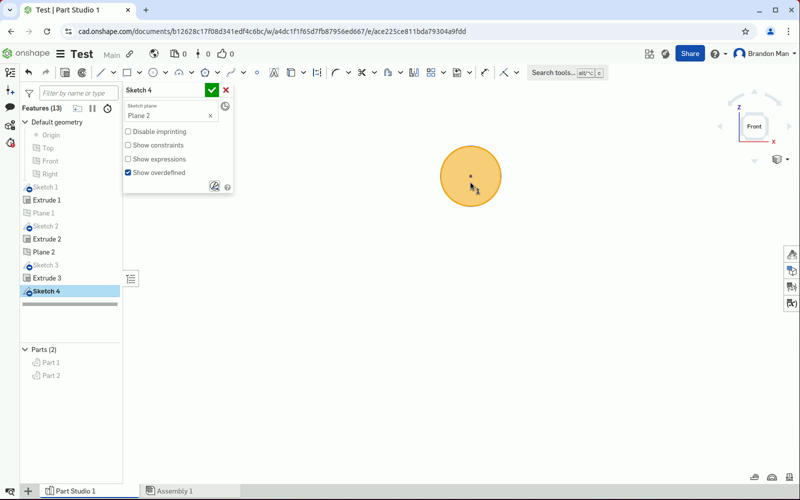
scroll(-6)
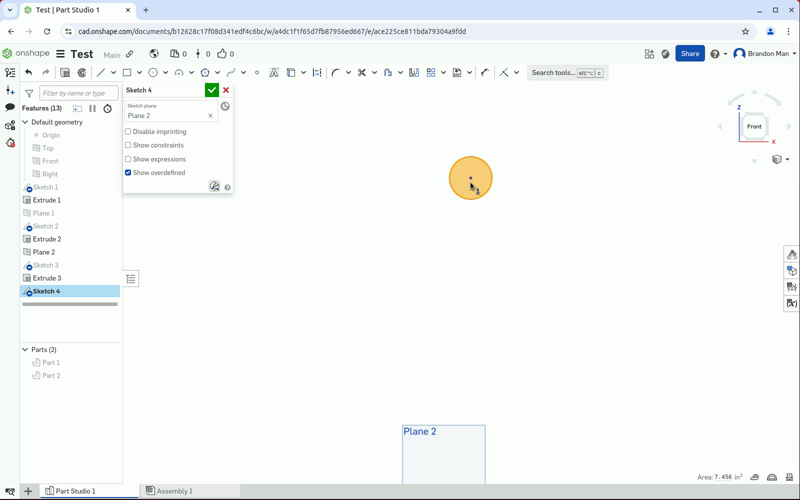
scroll(-6)
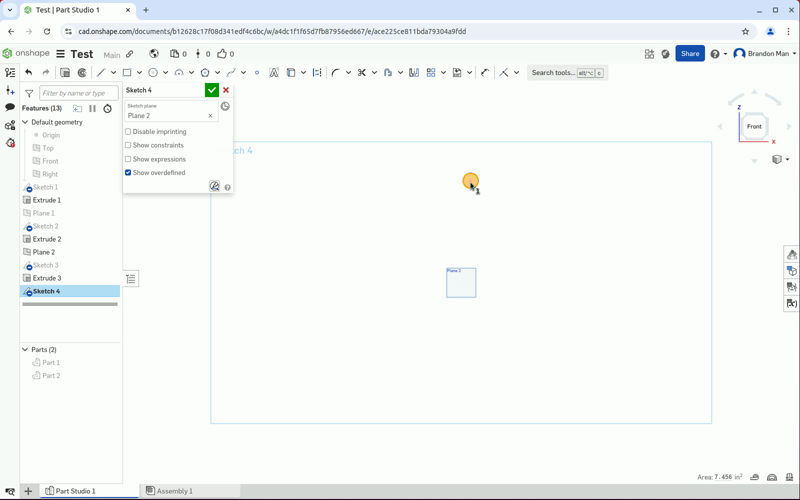
mouse_move(73, 352)
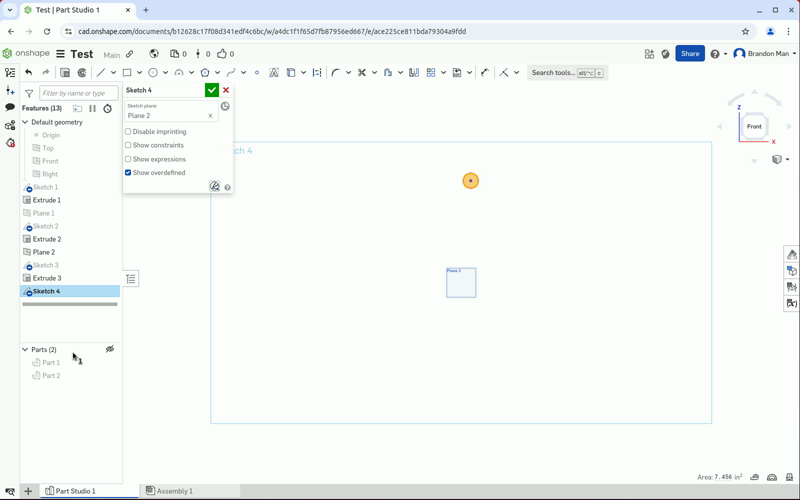
key(shift+y)
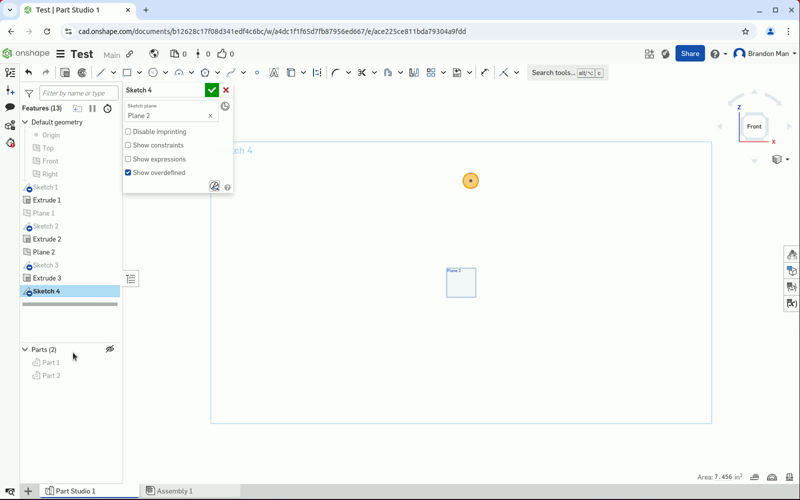
key(shift+e)
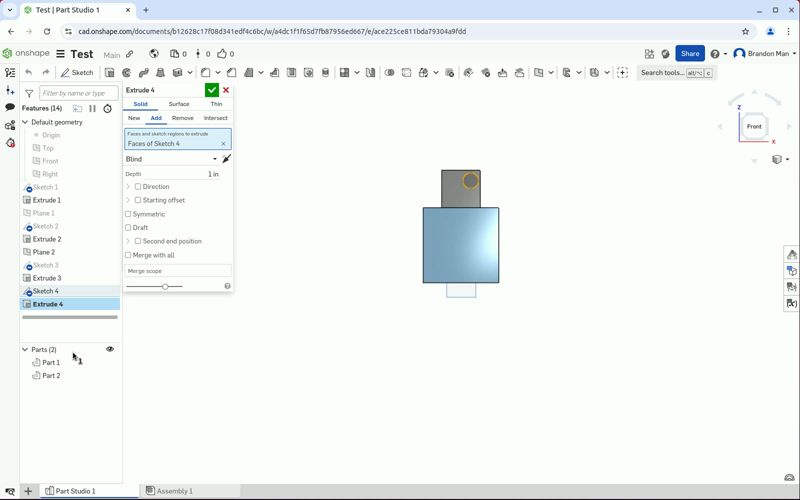
mouse_move(143, 106)
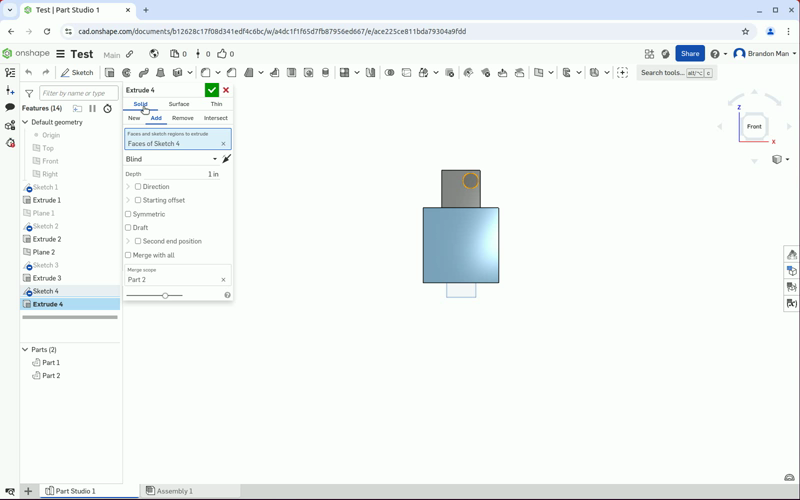
click(143, 106)
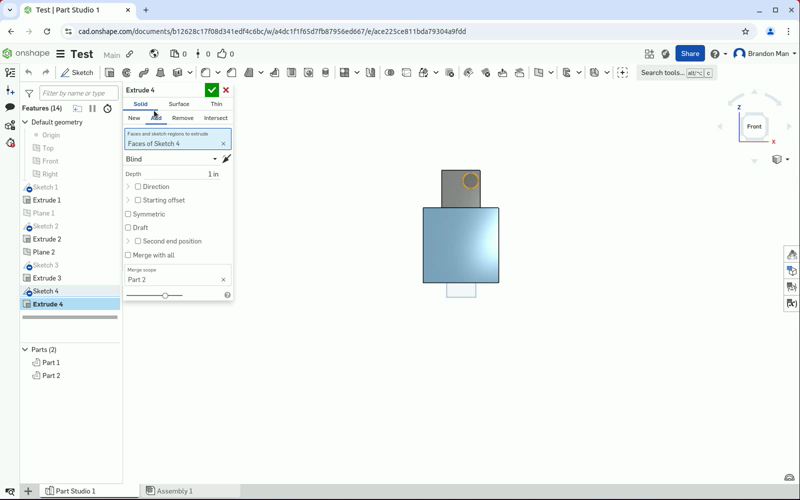
mouse_move(186, 120)
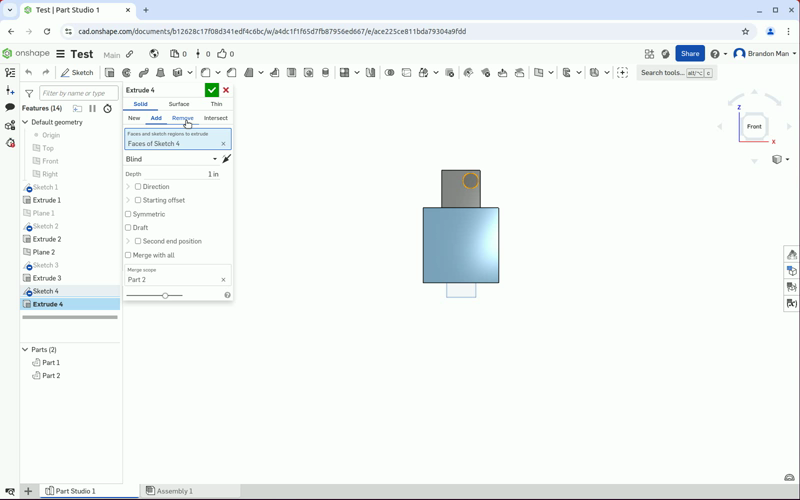
click(186, 120)
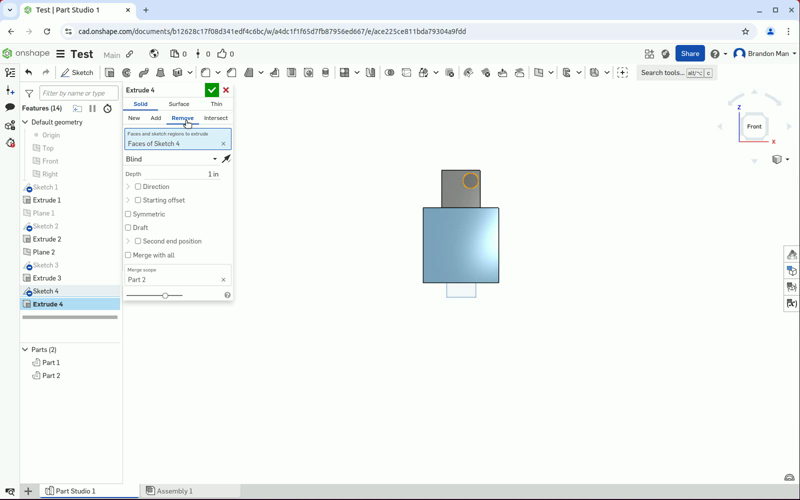
key(tab, 4)
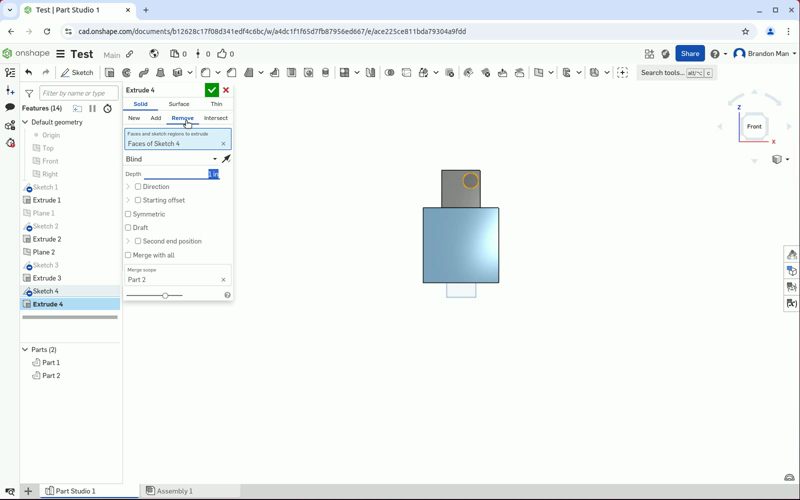
text(7.703)
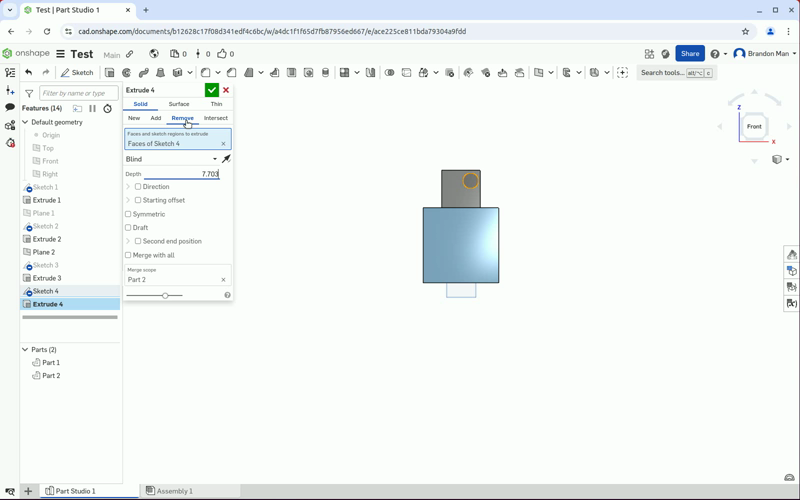
key(tab, 6)
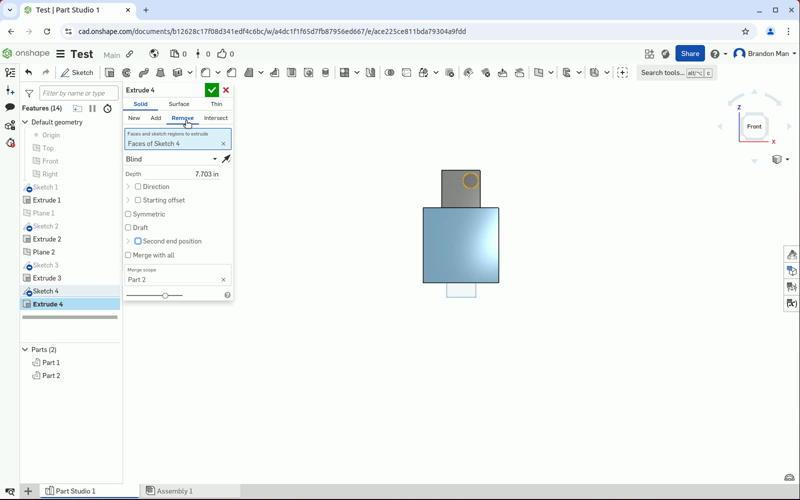
key(space)
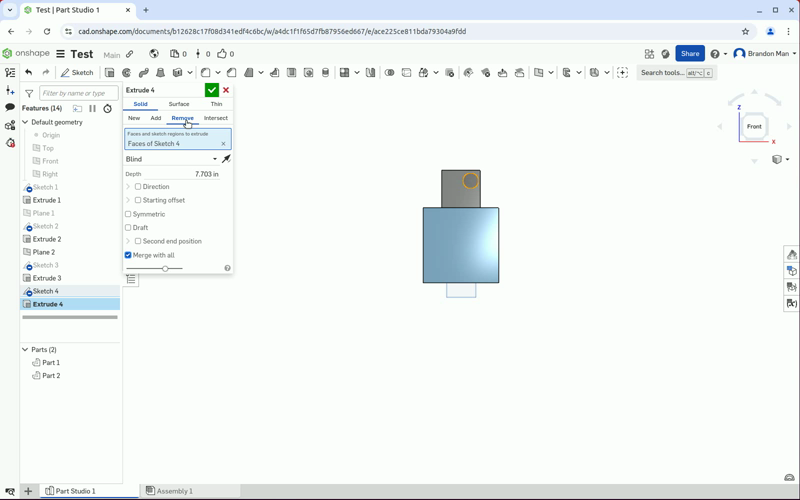
key(enter)
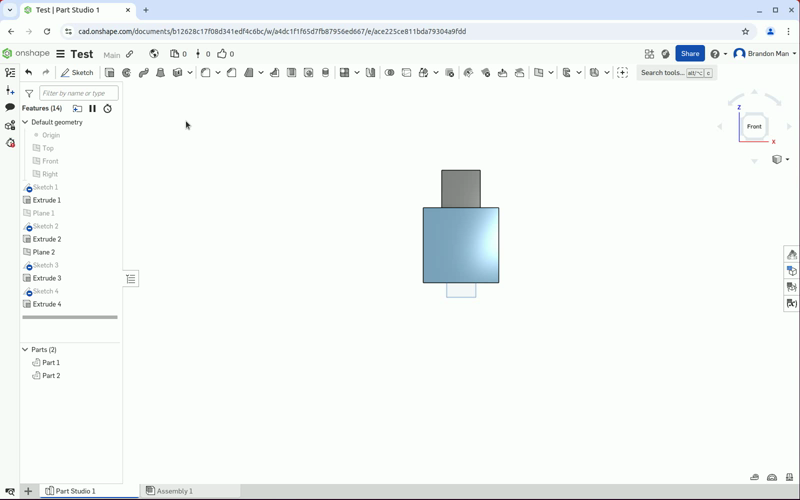
key(shift+h)
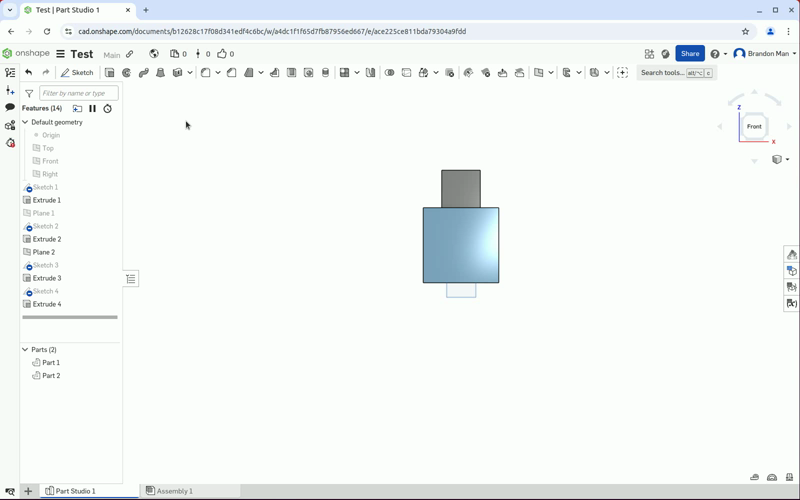
key(shift+h)
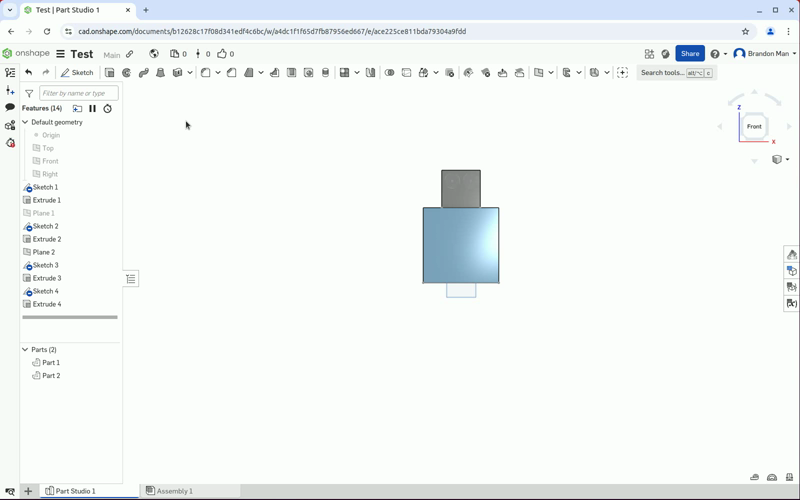
key(shift+7)
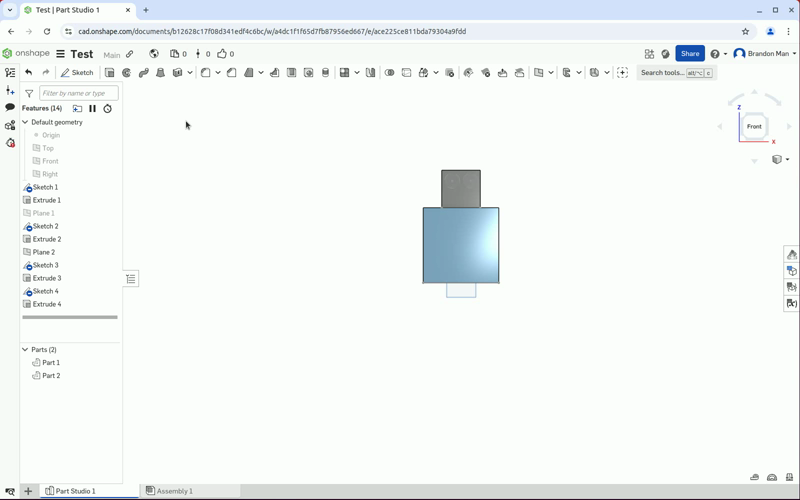
key(left, 2)
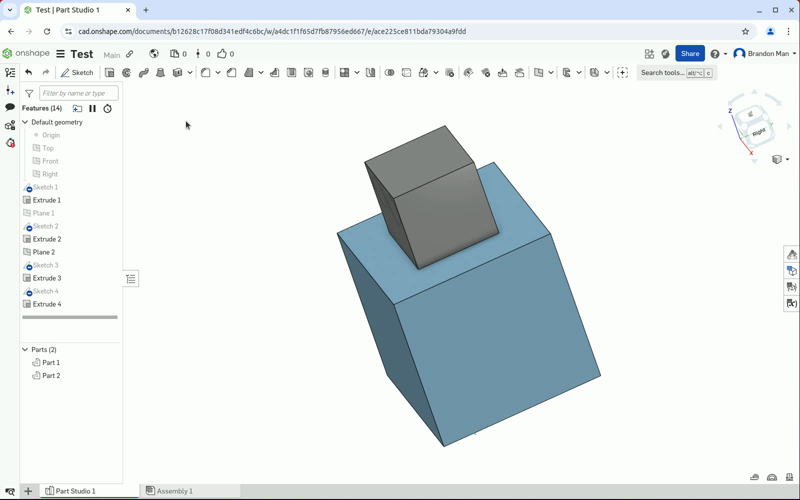
key(down, 2)
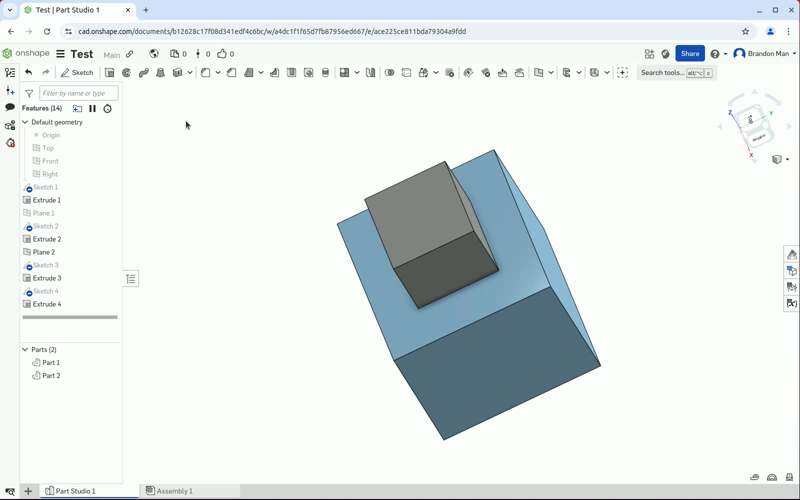
key(up, 2)
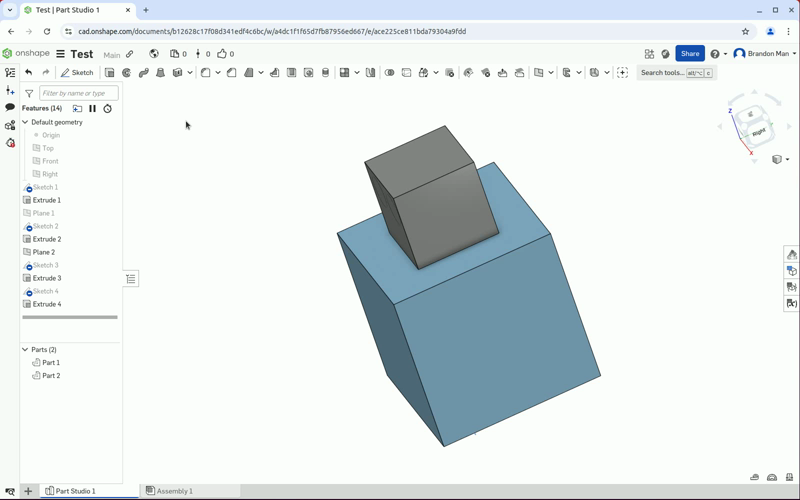
key(right, 2)
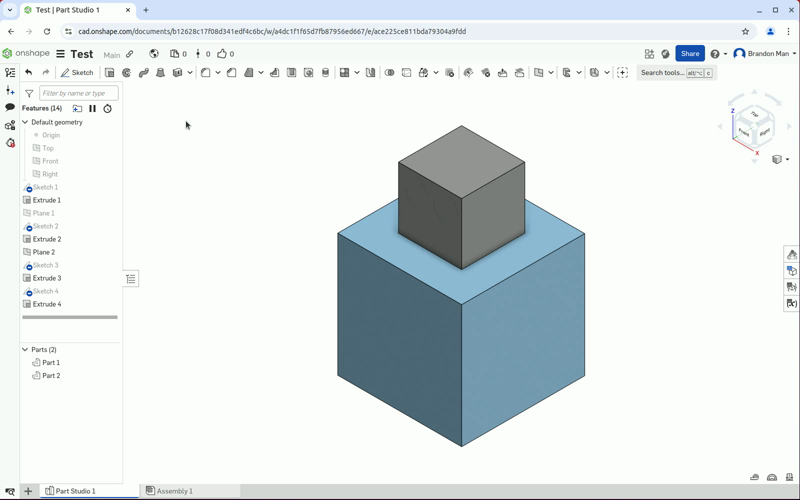
mouse_move(73, 189)
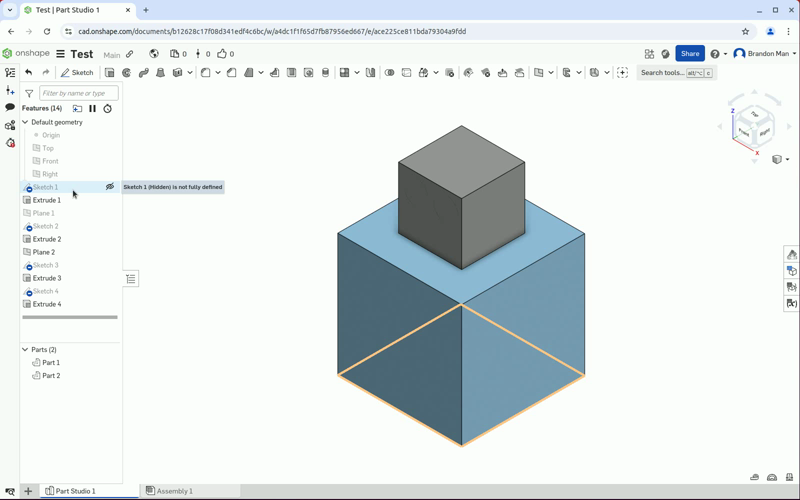
click(73, 189)